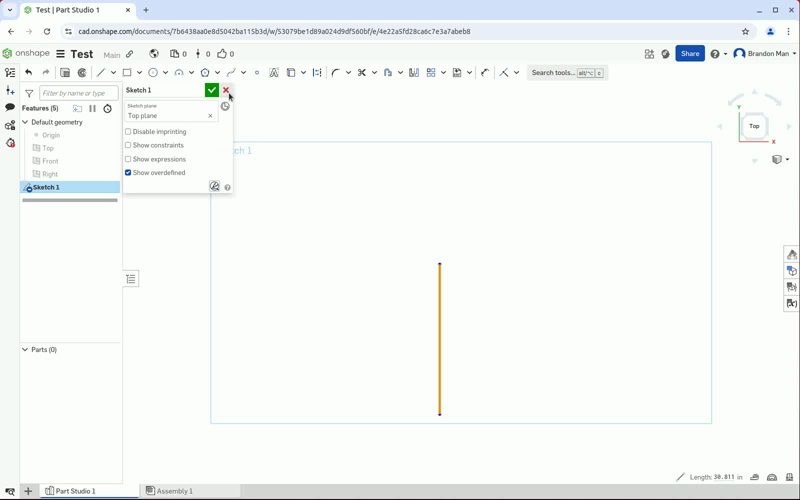
key(shift+h)
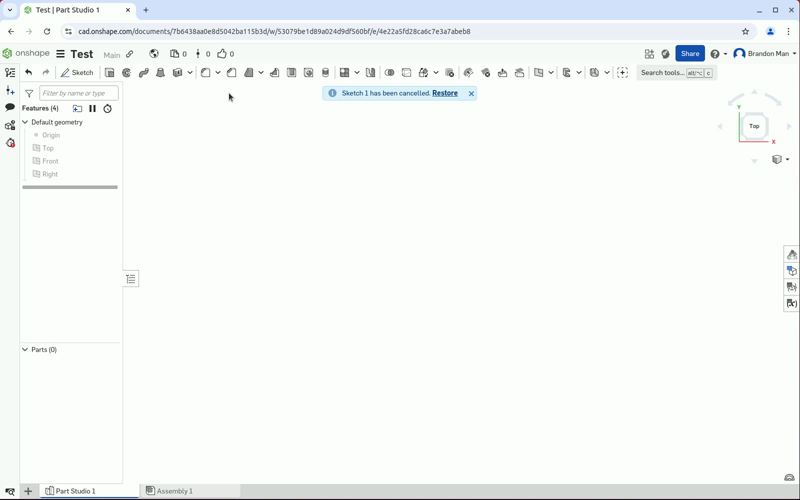
mouse_move(73, 352)
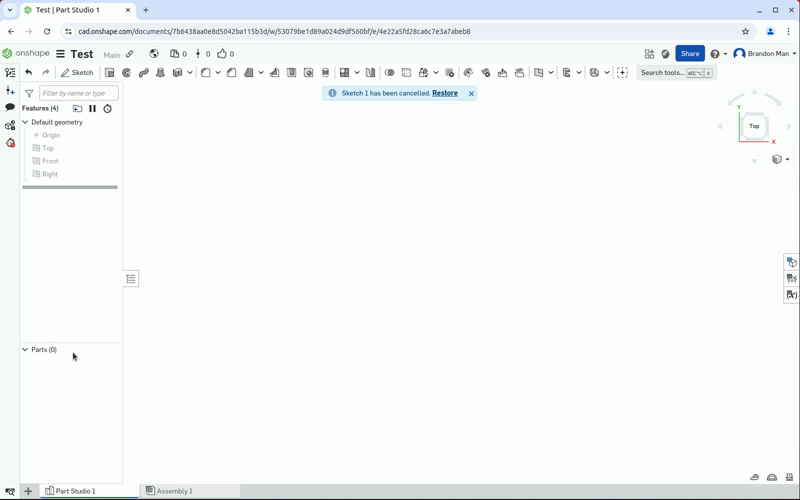
key(y)
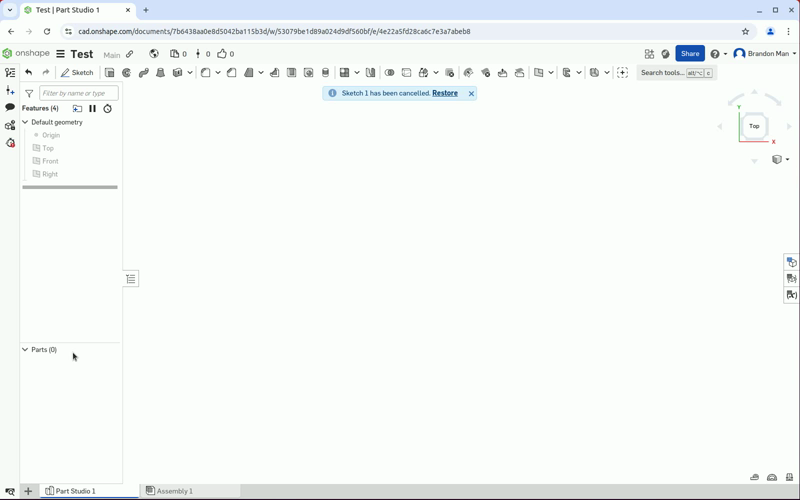
key(shift+p)
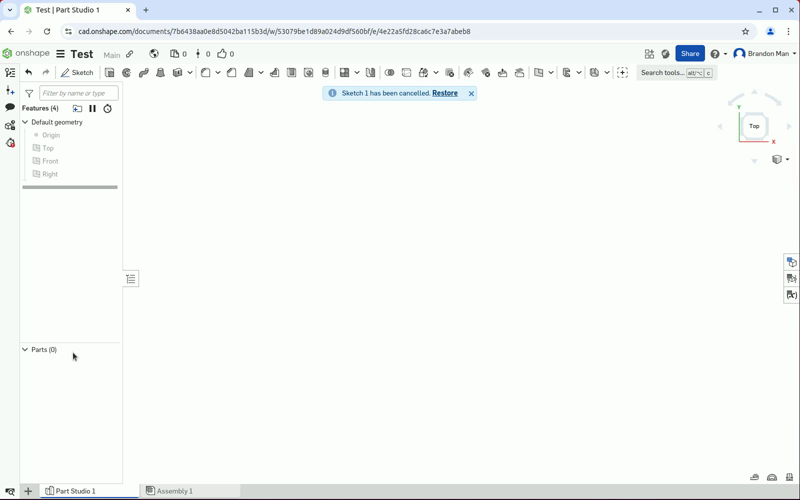
key(space)
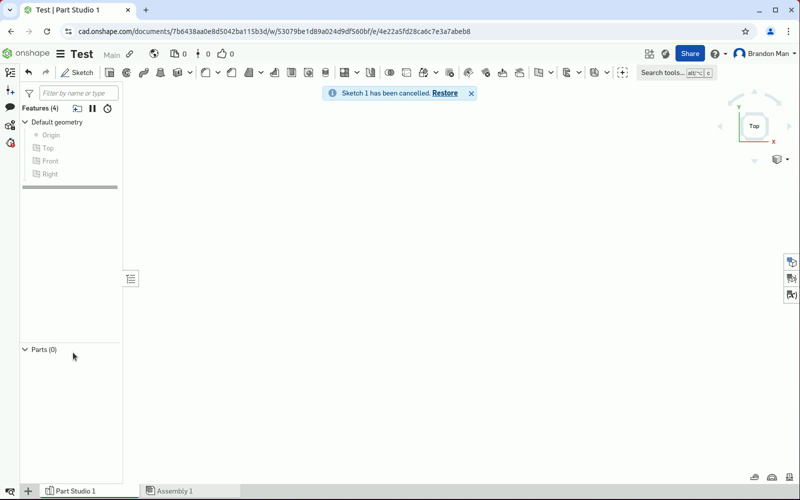
key_down(shift)
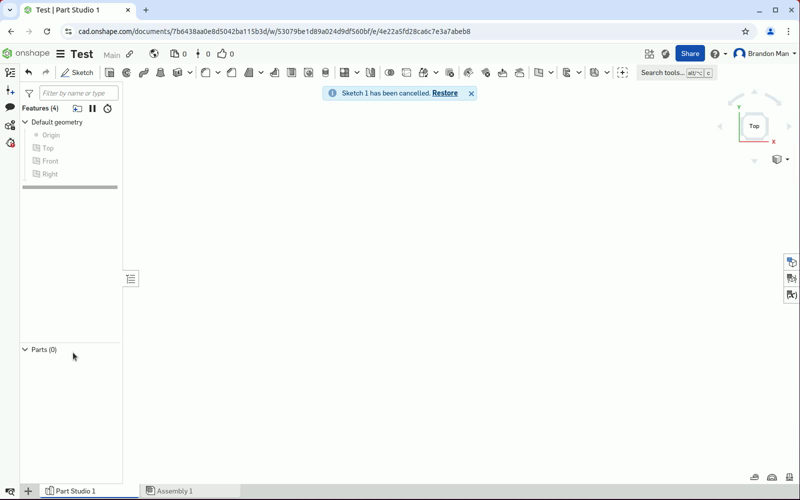
key(up)
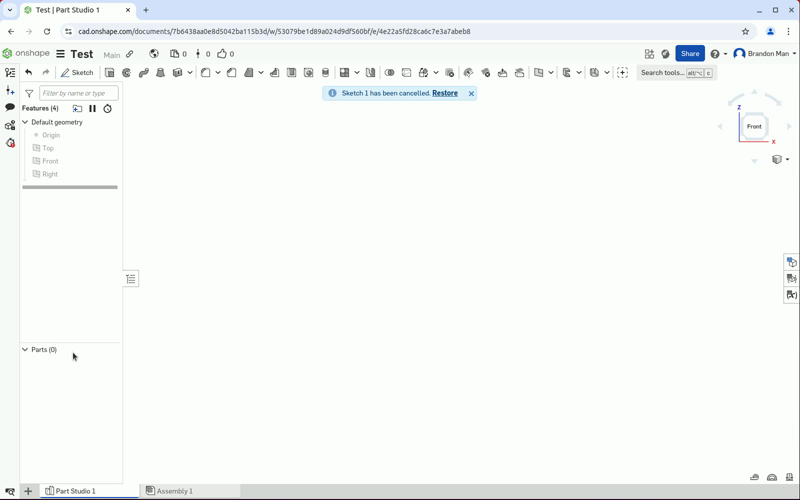
key_up(shift)
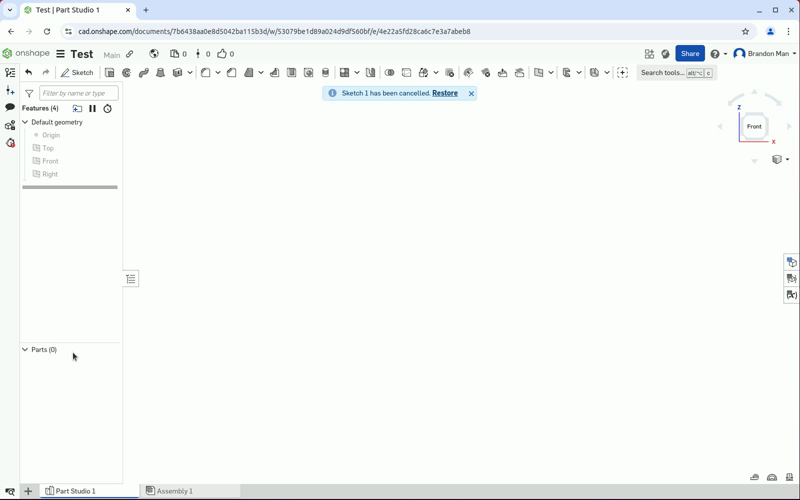
mouse_move(73, 352)
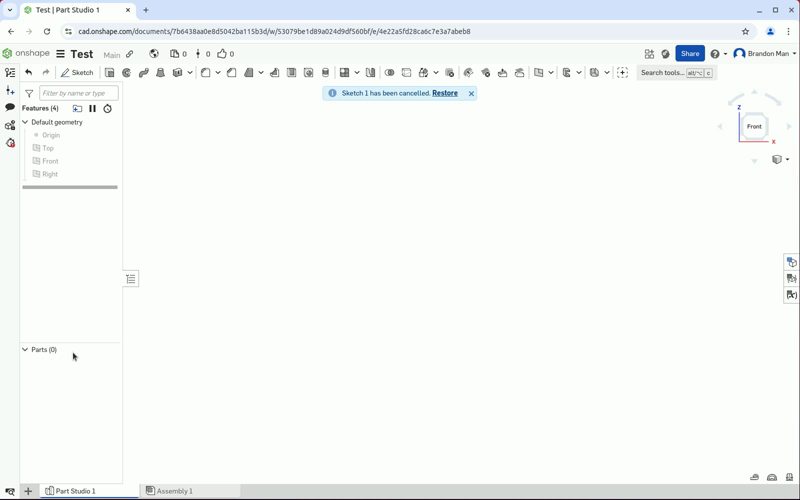
key(shift+y)
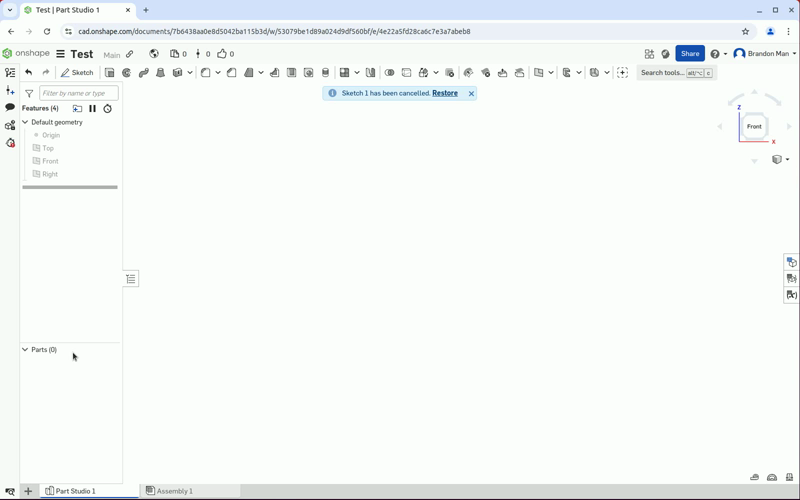
key(shift+s)
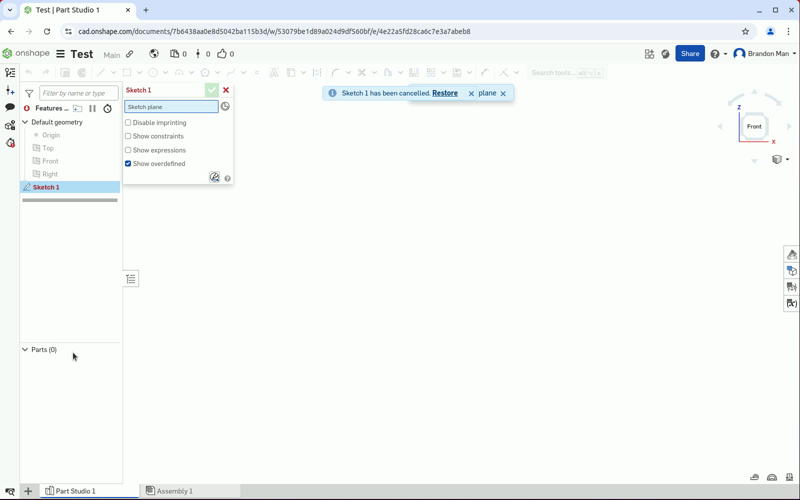
mouse_move(73, 163)
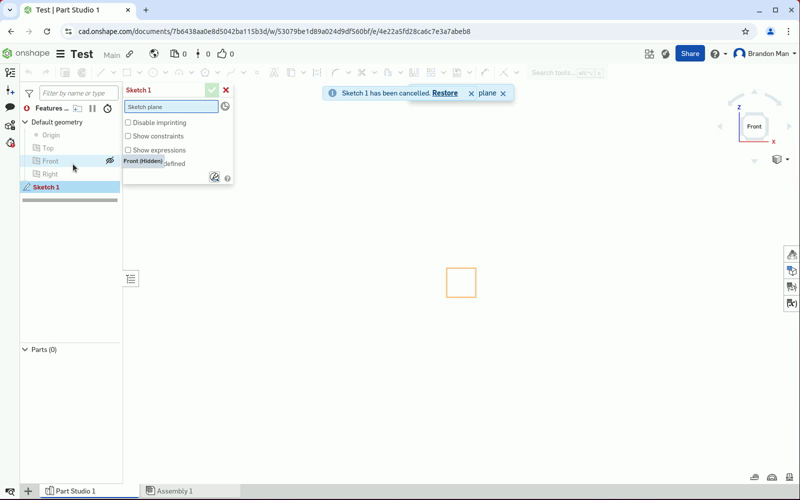
click(73, 163)
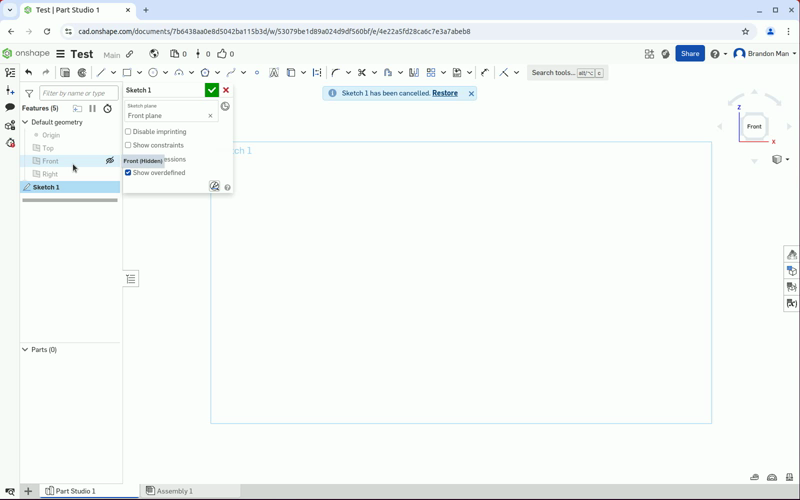
mouse_move(73, 352)
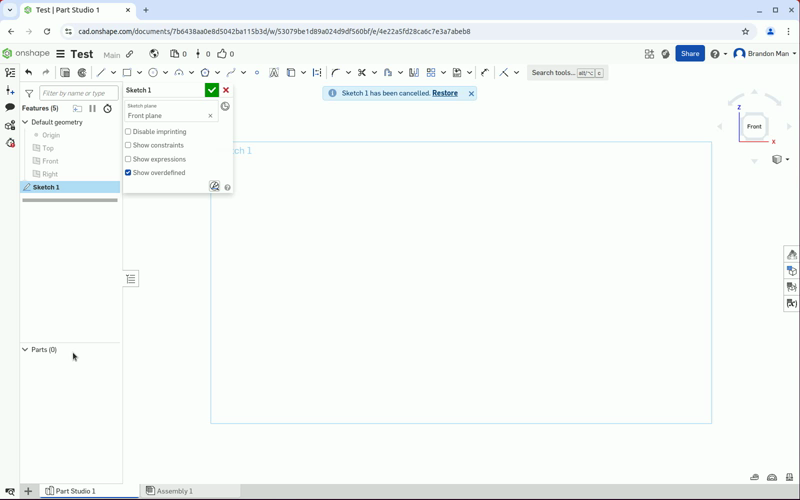
key(y)
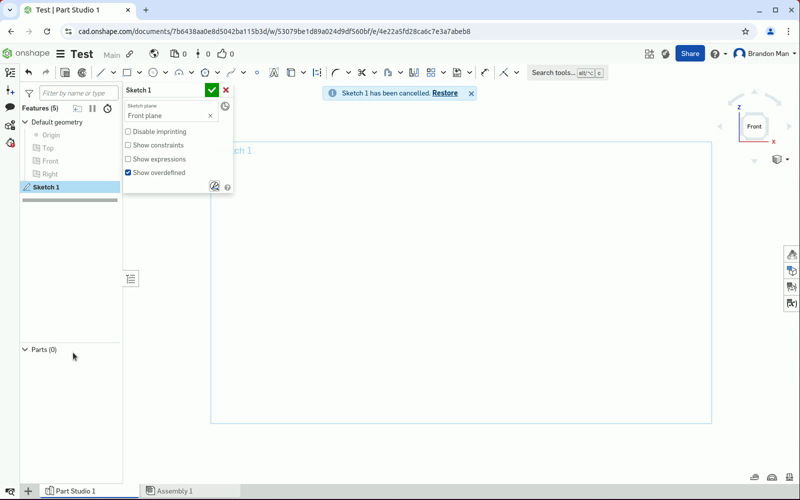
key(l)
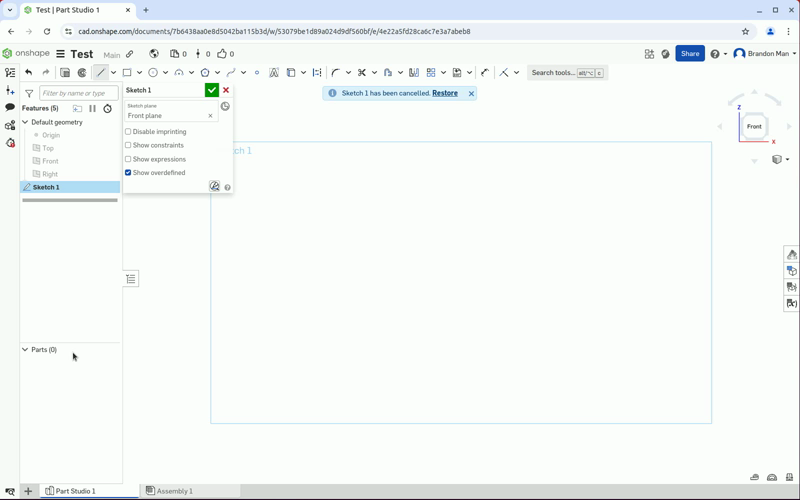
key_down(shift)
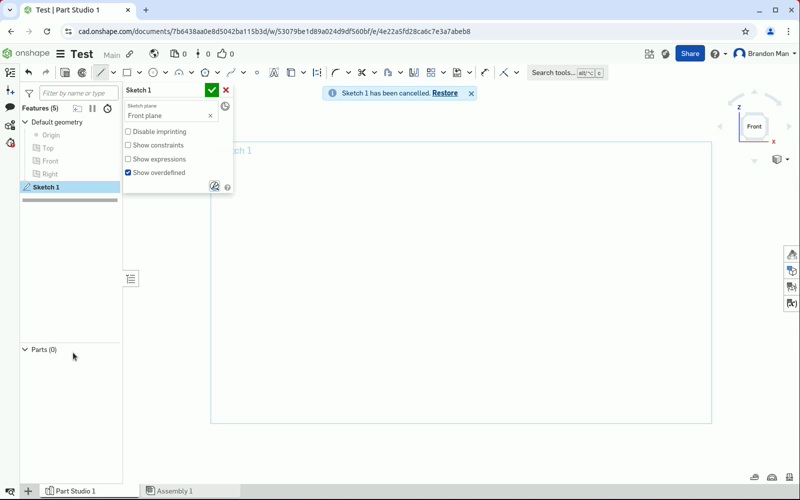
mouse_move(412, 282)
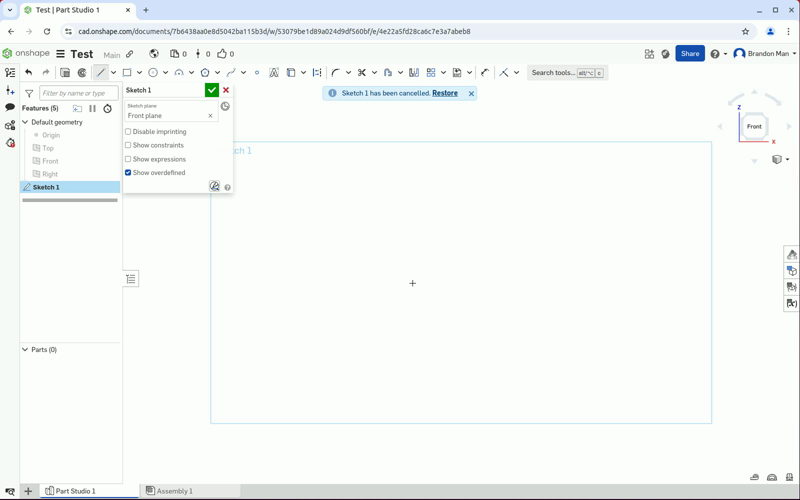
click(412, 282)
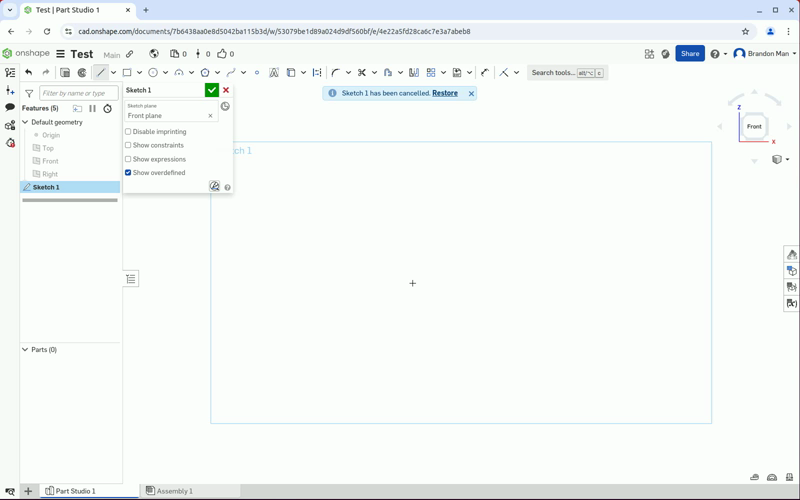
key_up(shift)
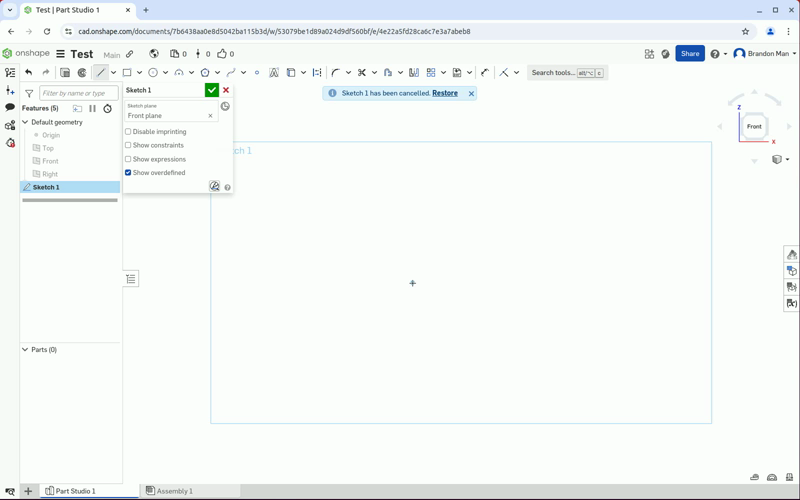
key_down(shift)
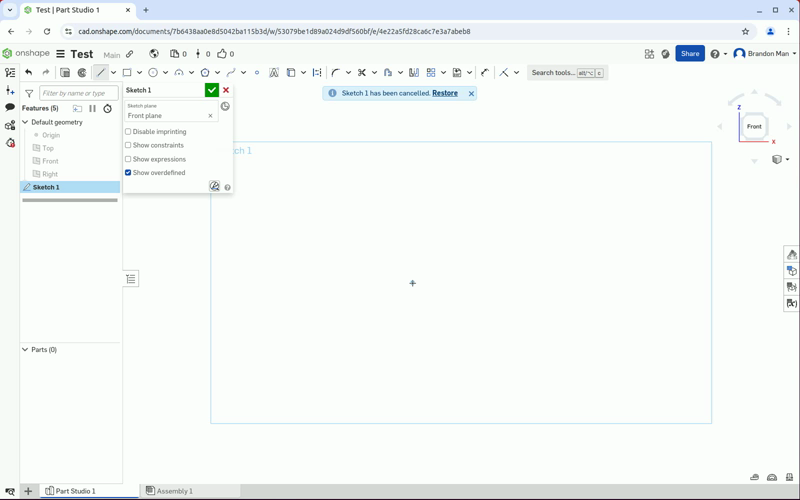
mouse_move(516, 282)
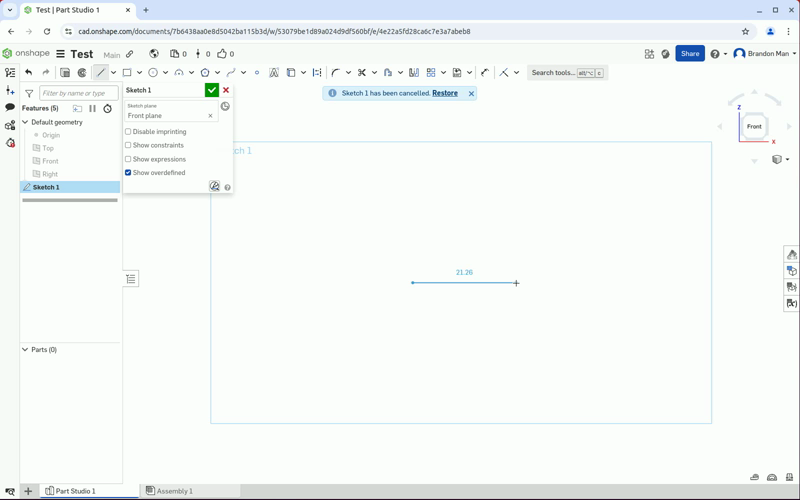
click(516, 282)
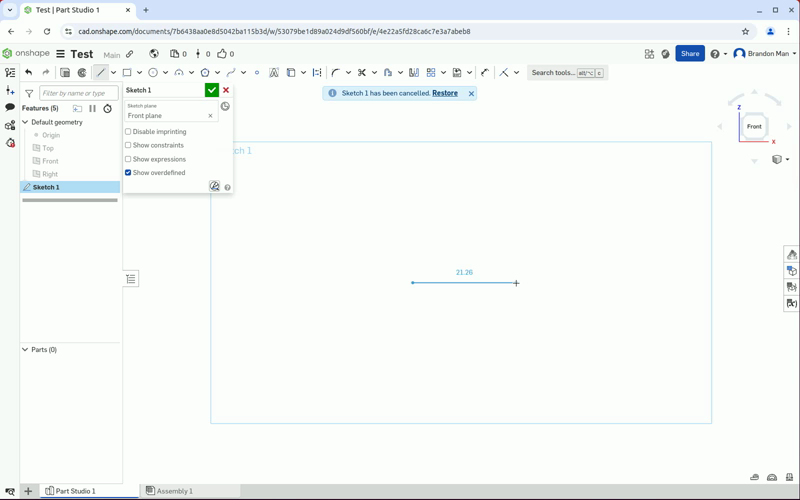
key_up(shift)
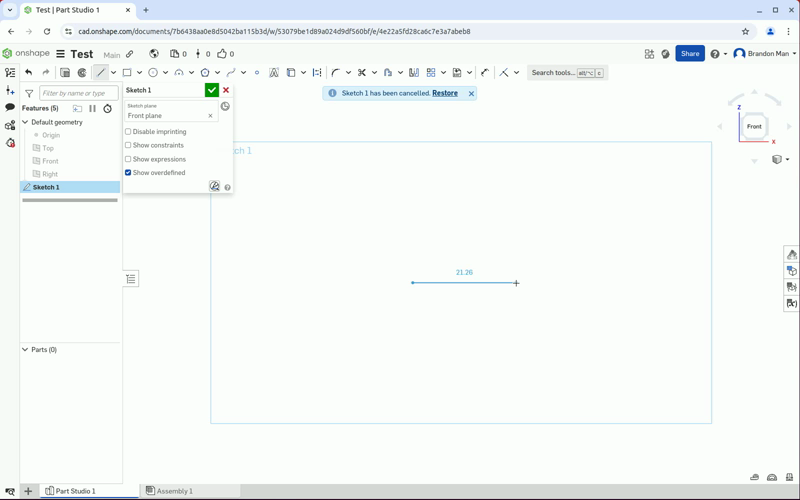
key_down(shift)
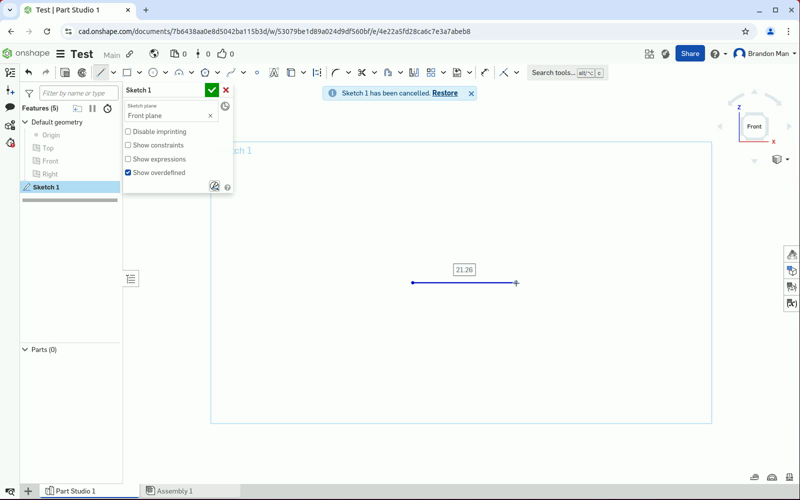
mouse_move(546, 282)
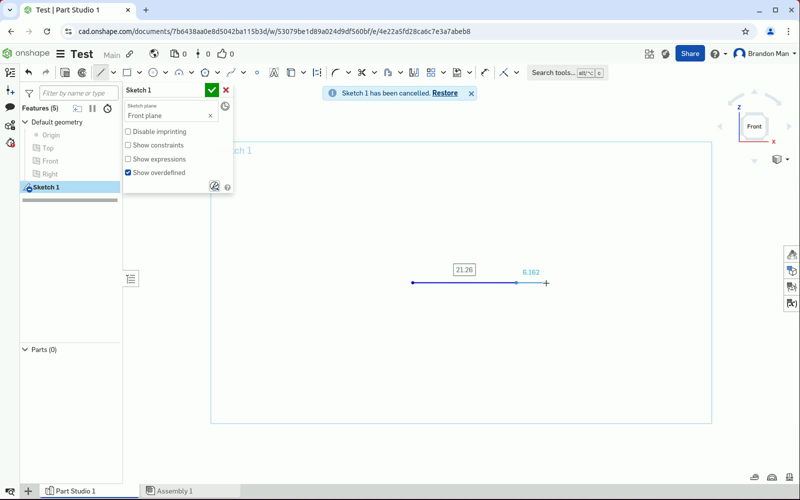
mouse_move(516, 237)
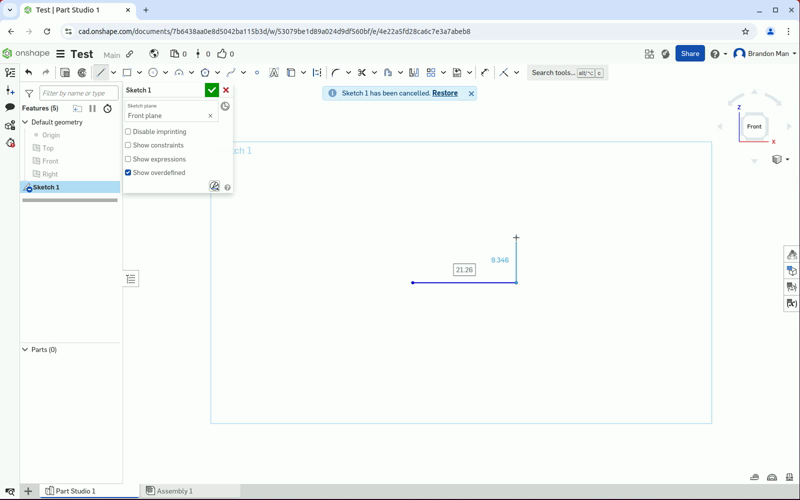
click(516, 237)
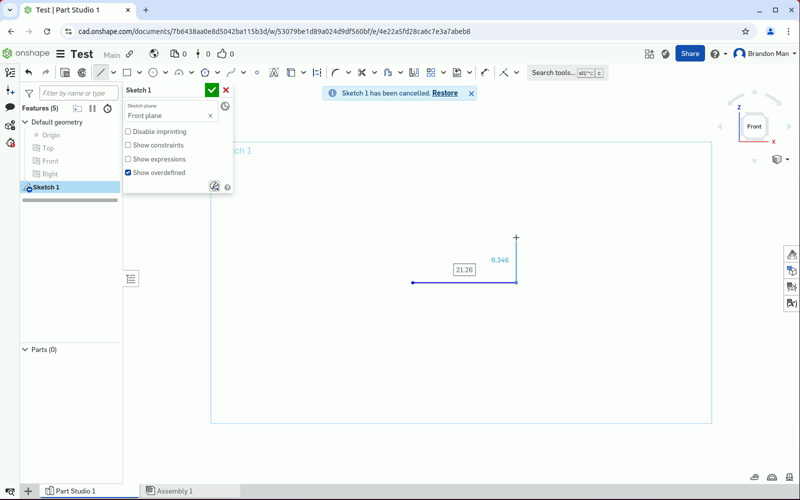
key_up(shift)
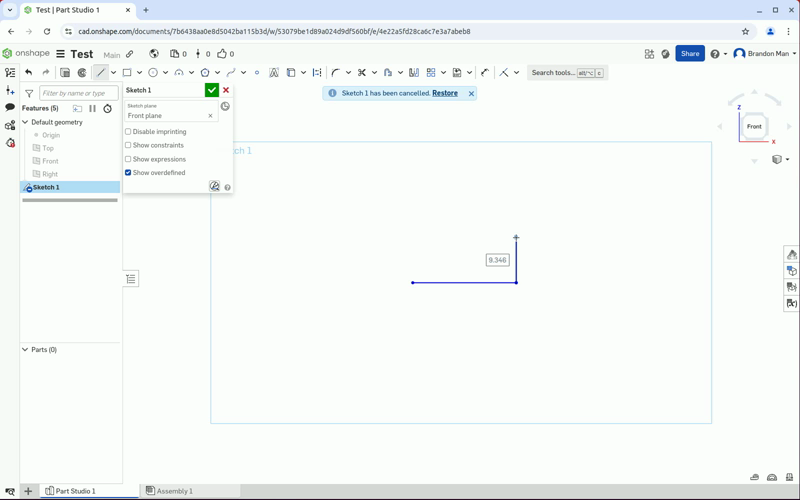
key_down(shift)
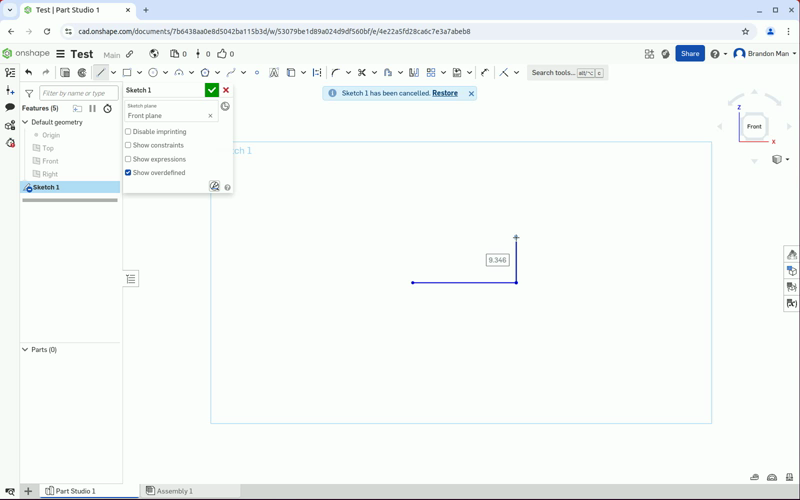
mouse_move(412, 237)
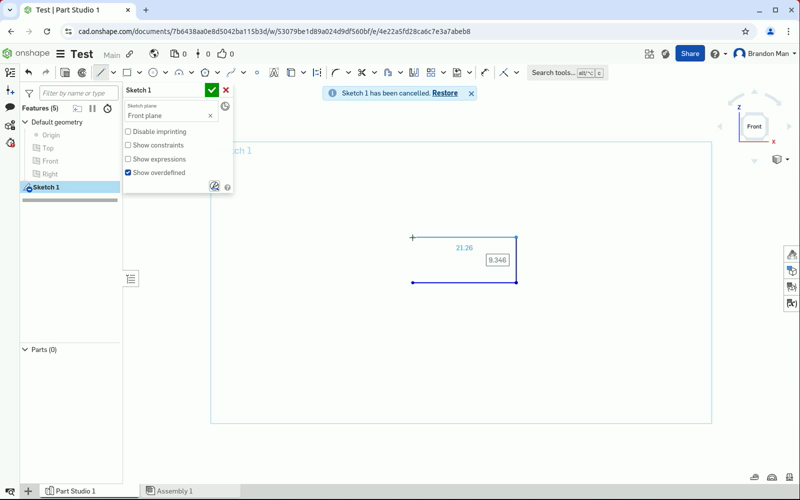
click(412, 237)
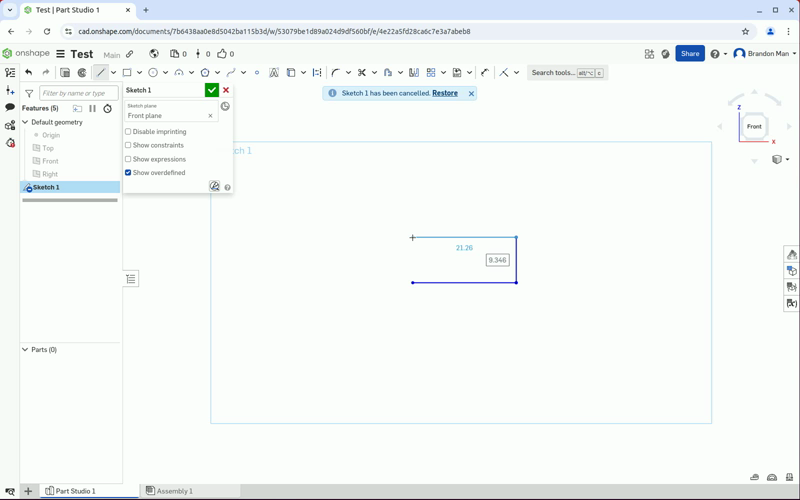
key_up(shift)
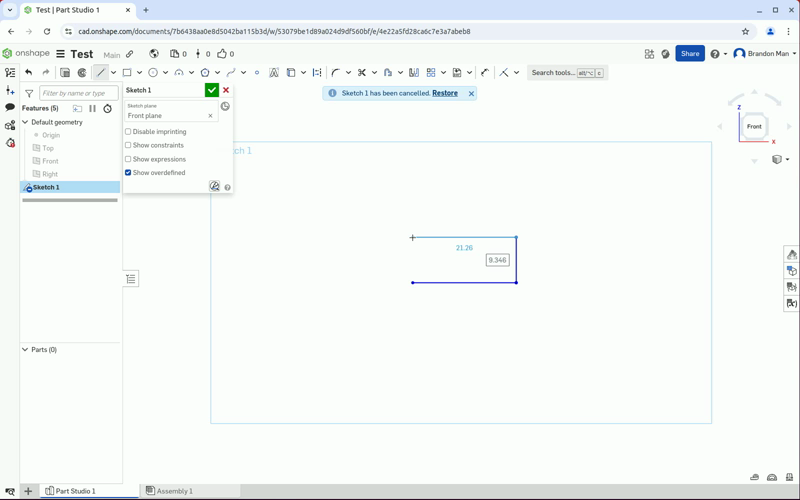
mouse_move(442, 237)
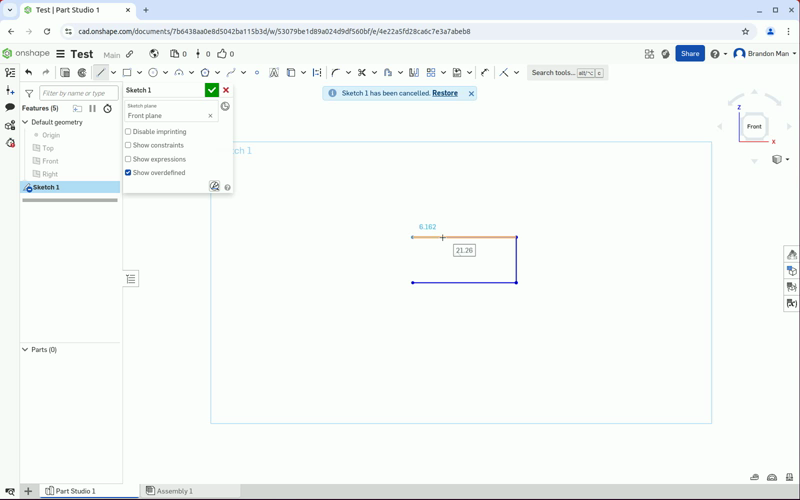
key_down(shift)
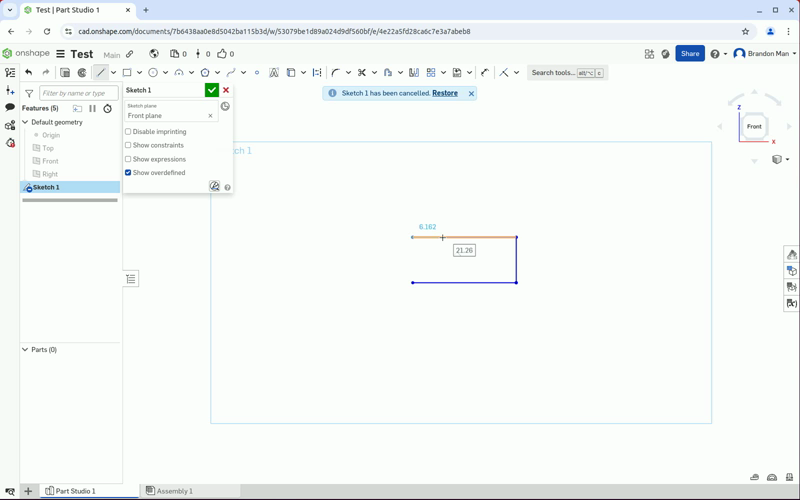
mouse_move(412, 282)
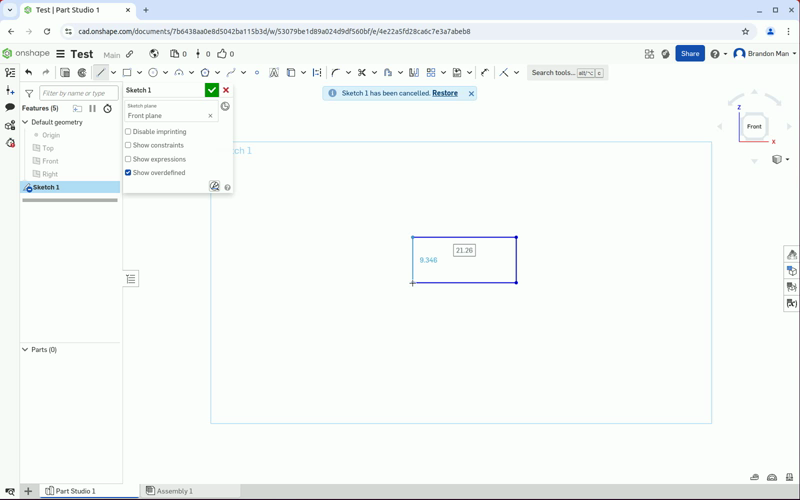
key_up(shift)
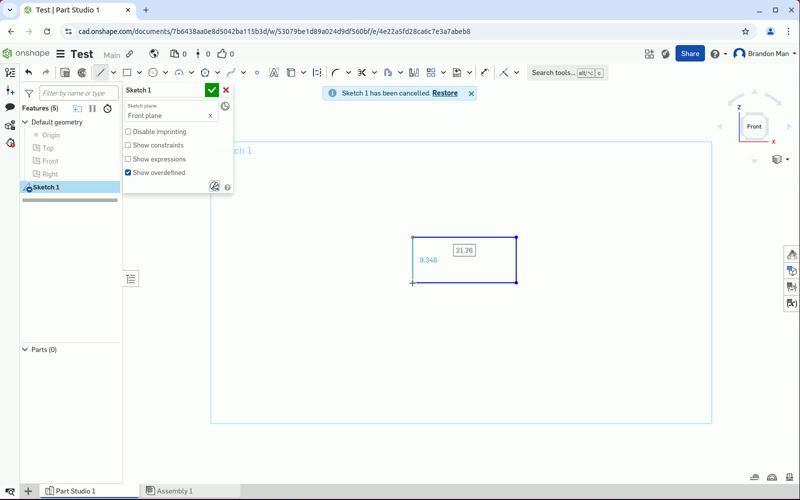
click(412, 282)
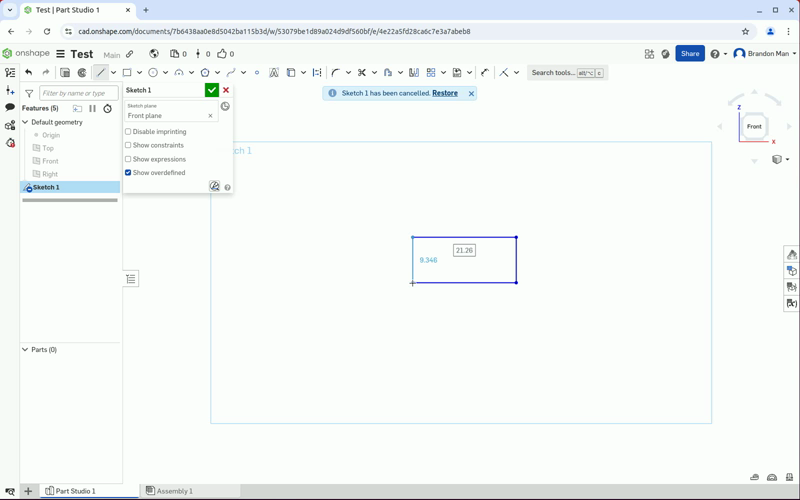
key(esc)
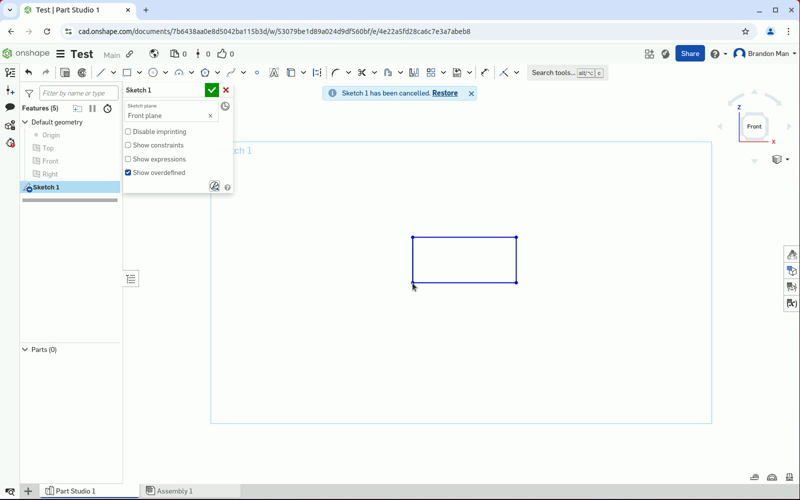
mouse_move(435, 276)
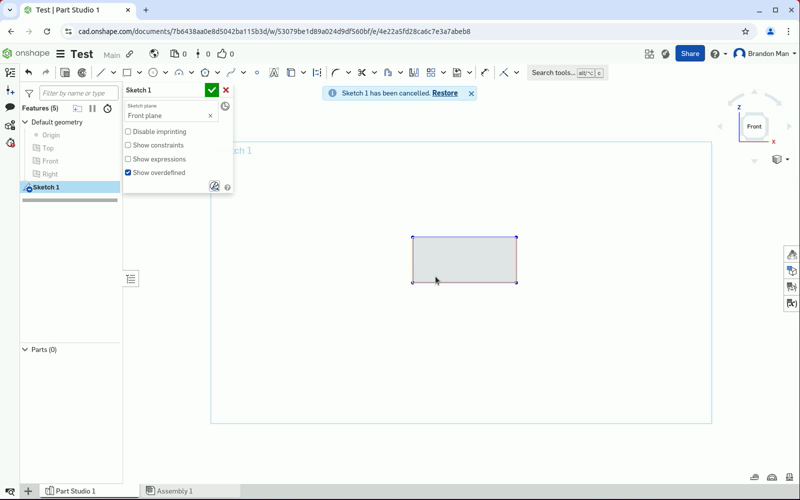
click(435, 276)
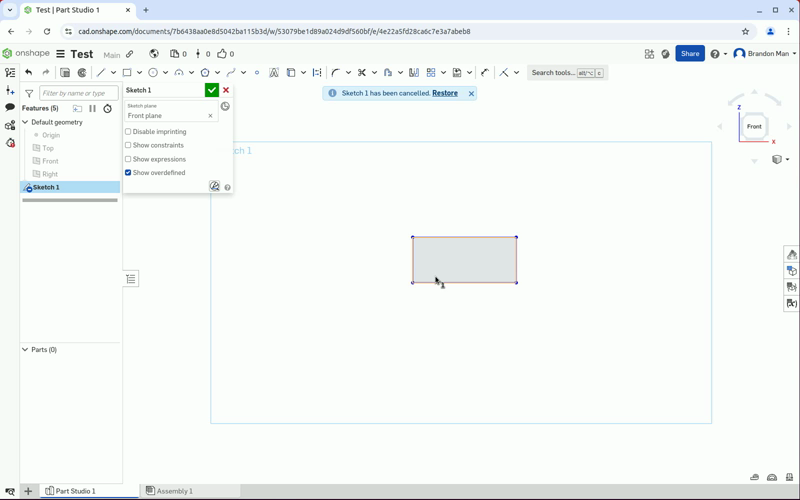
mouse_move(73, 352)
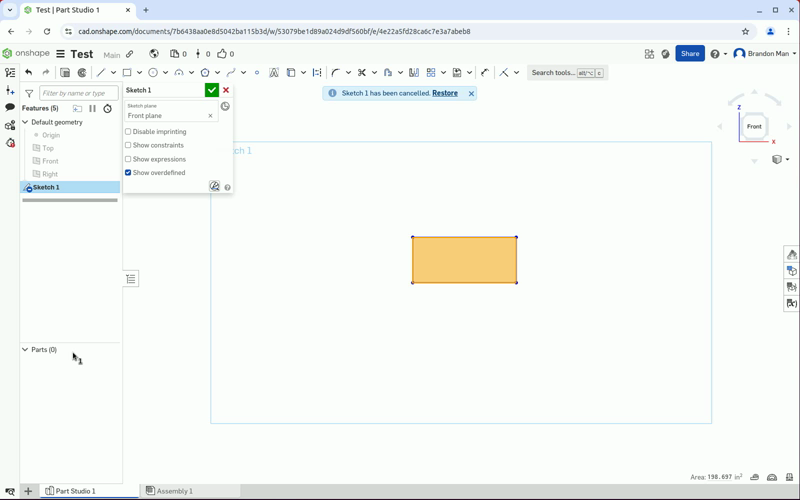
key(shift+y)
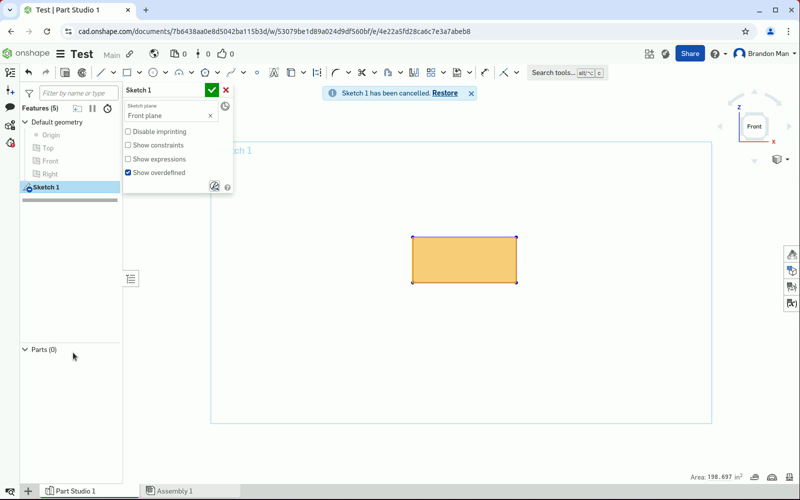
key(shift+e)
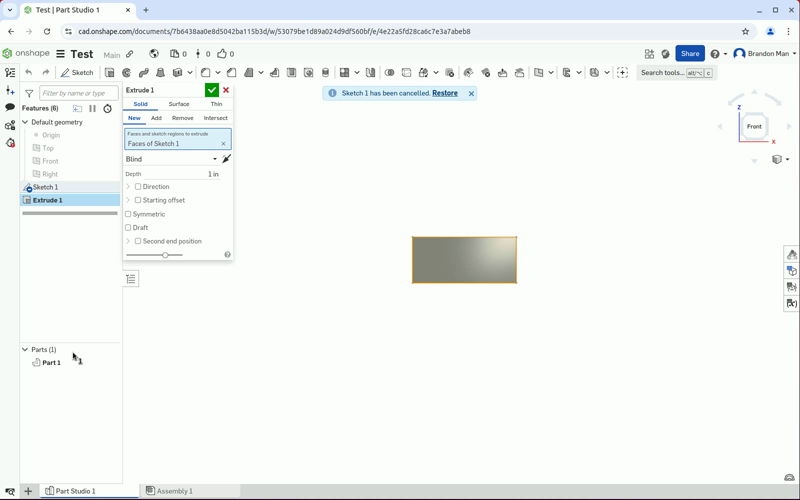
mouse_move(143, 106)
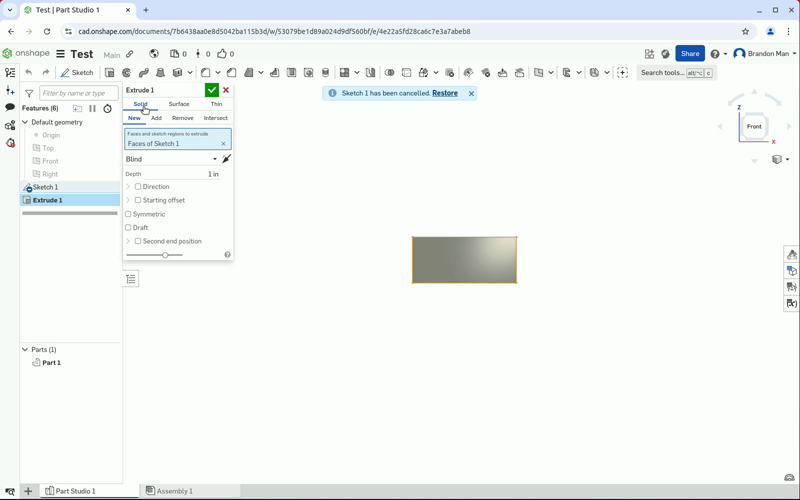
click(143, 106)
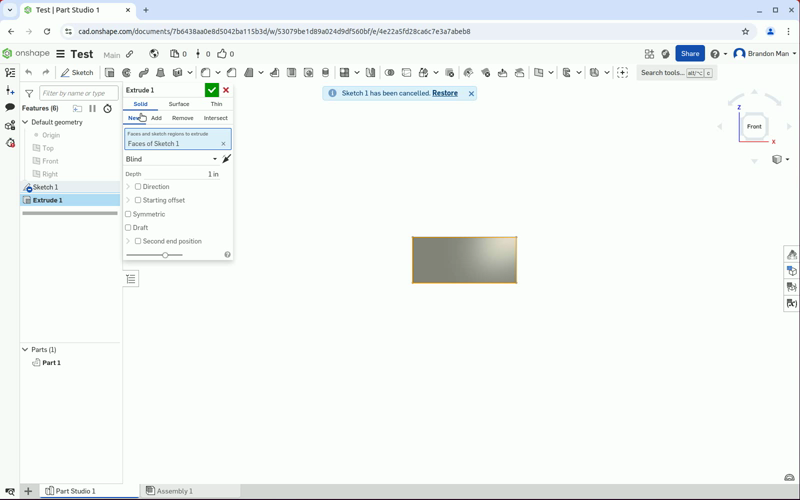
mouse_move(137, 120)
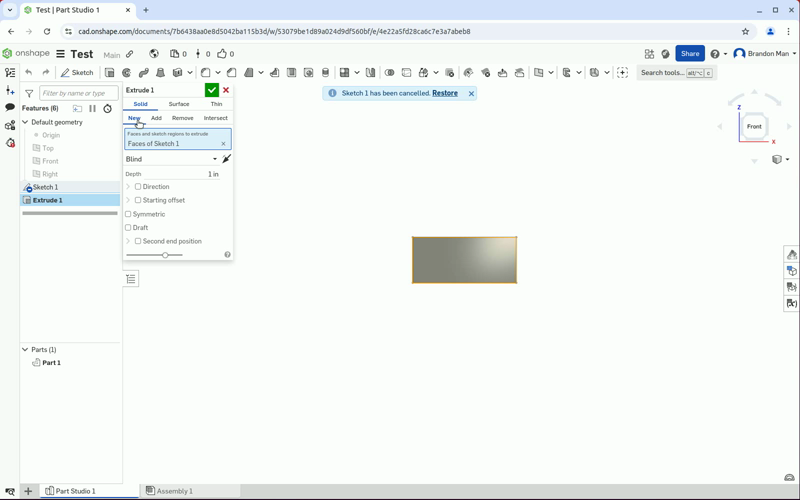
click(137, 120)
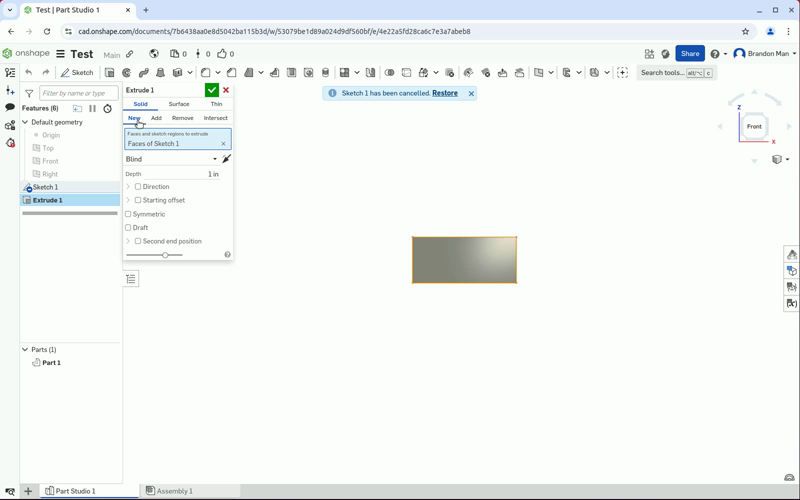
key(tab, 4)
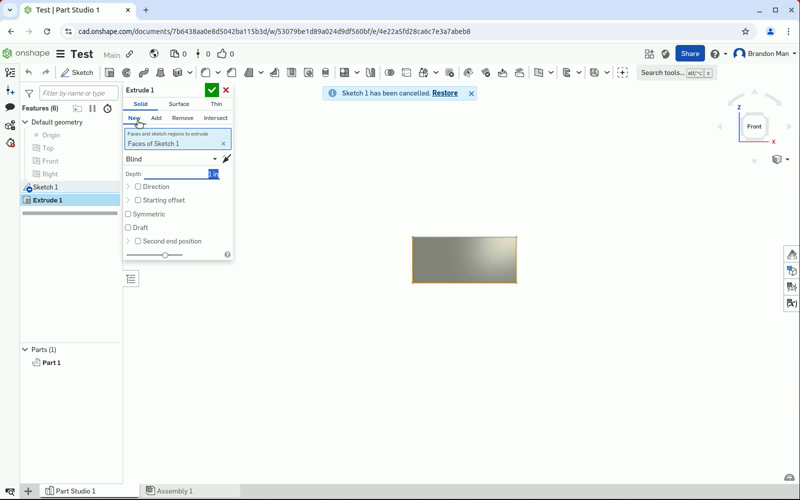
text(23.108)
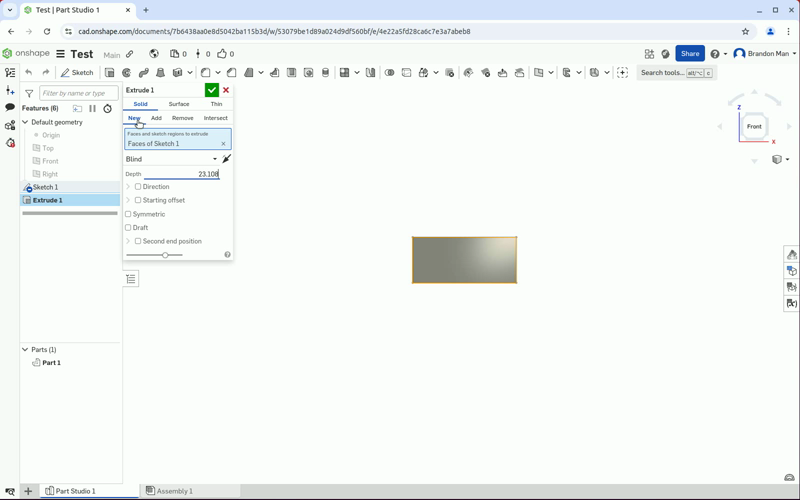
key(enter)
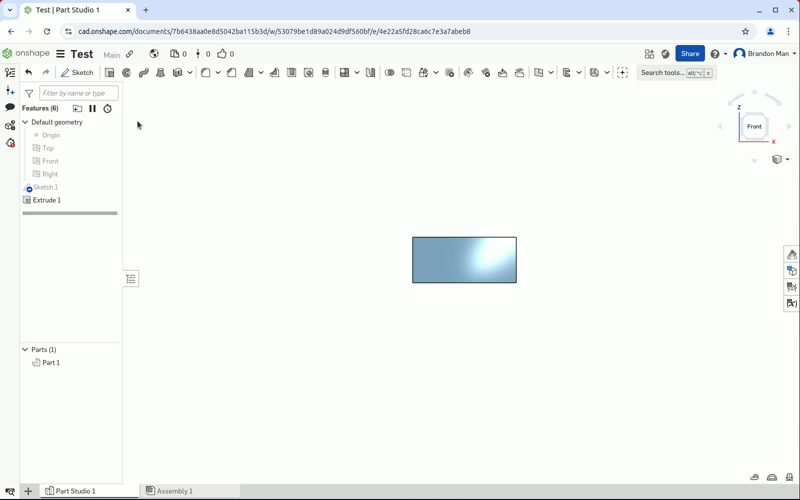
key(shift+h)
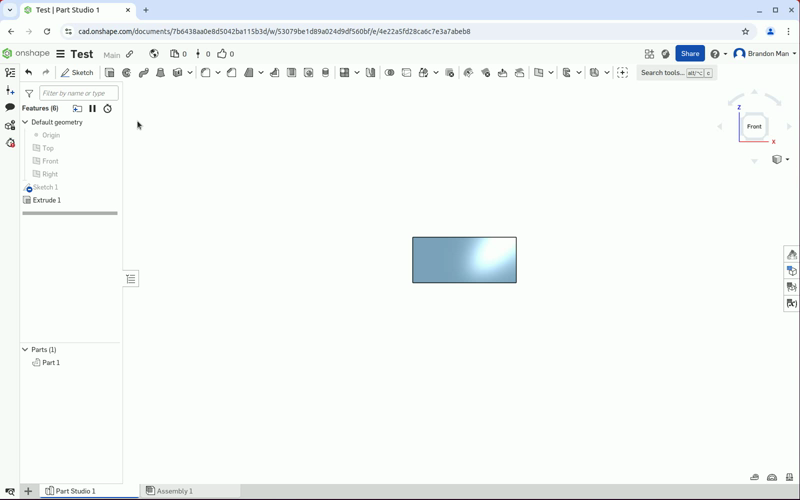
key(shift+h)
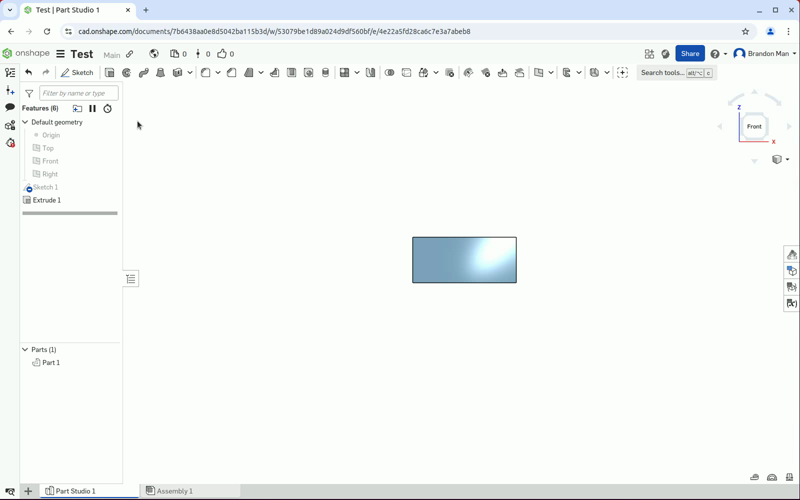
mouse_move(73, 189)
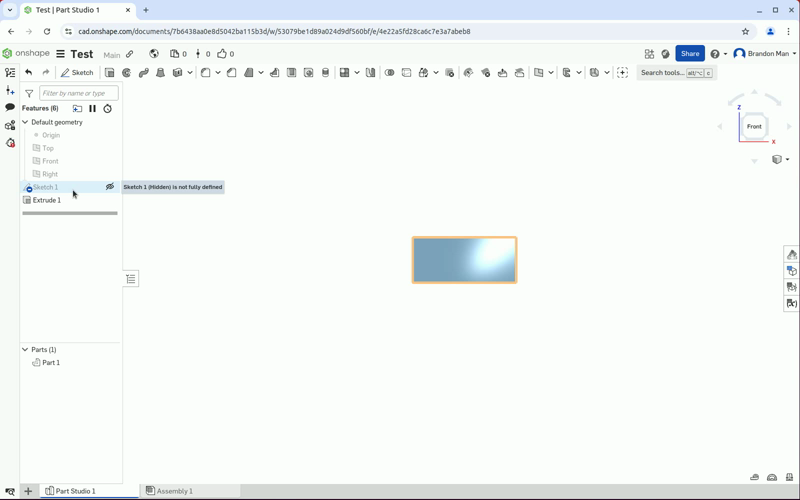
click(73, 189)
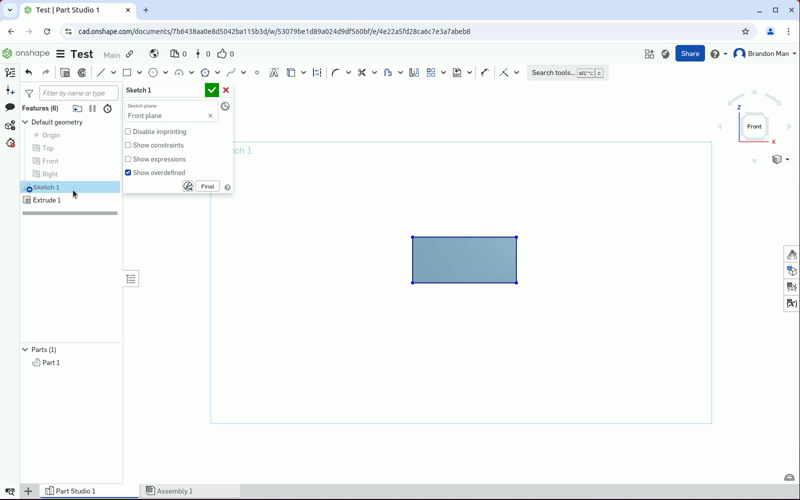
mouse_move(229, 92)
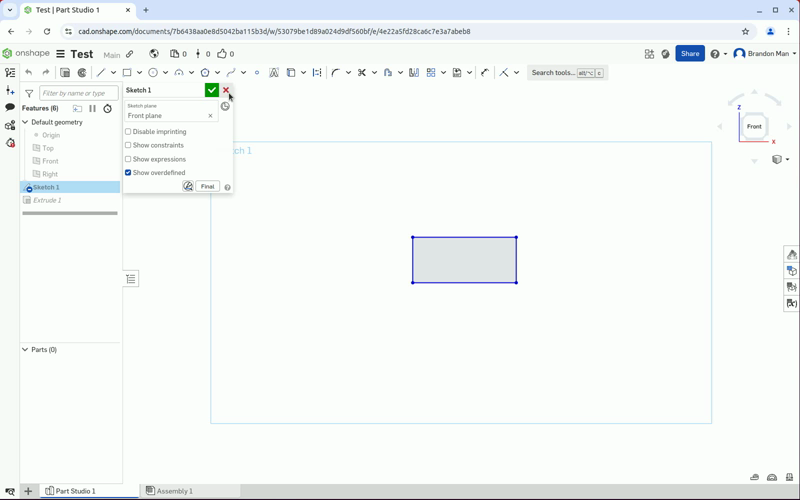
click(229, 92)
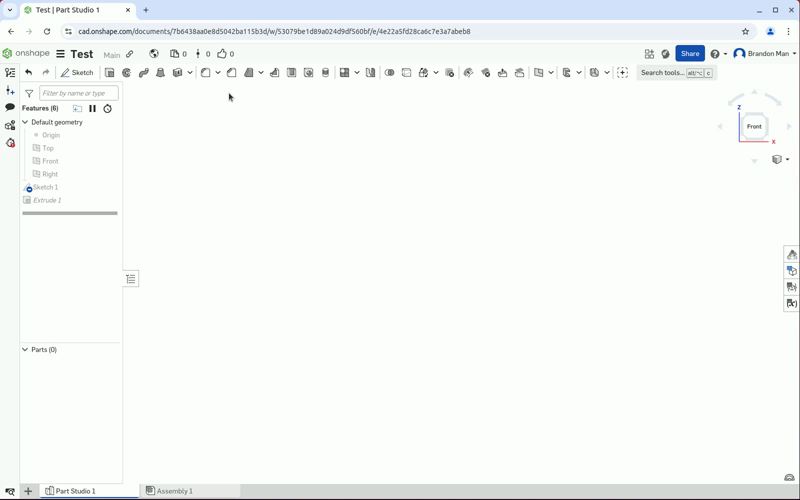
mouse_move(73, 352)
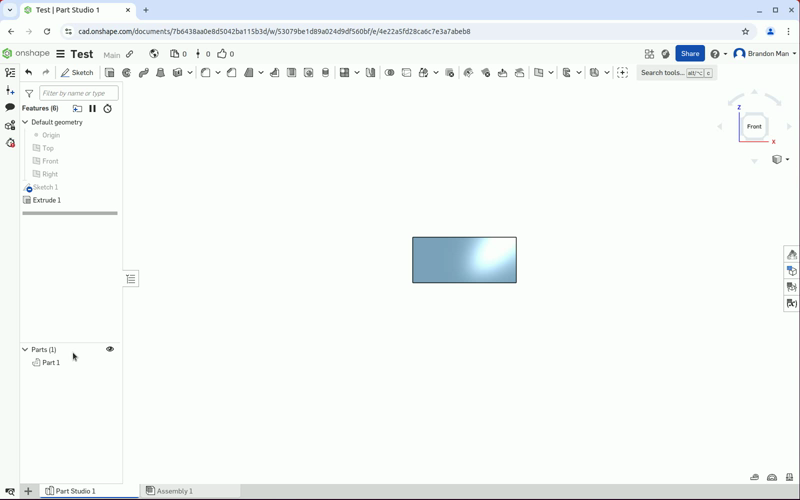
key(y)
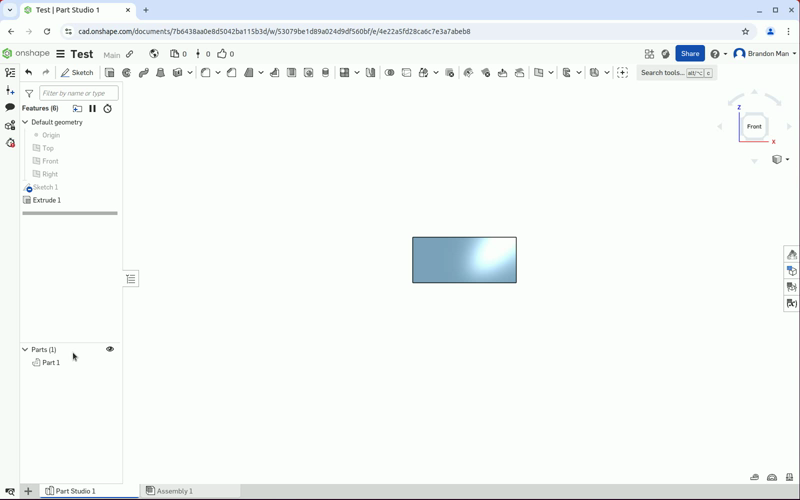
key(shift+p)
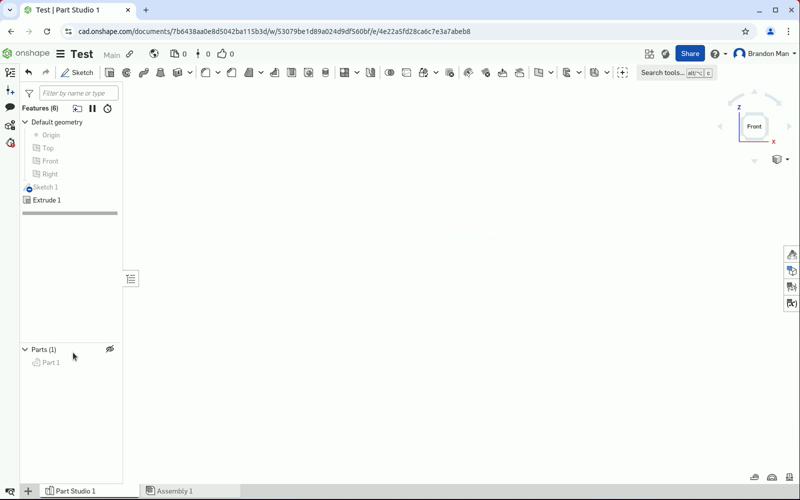
key(space)
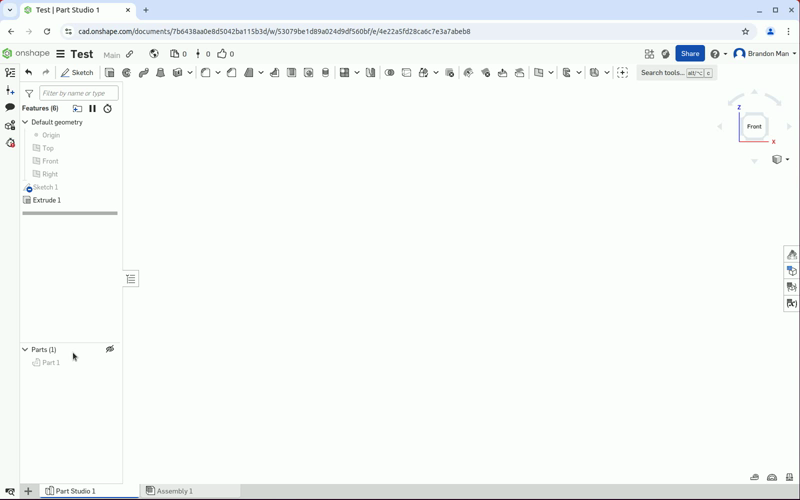
key_down(shift)
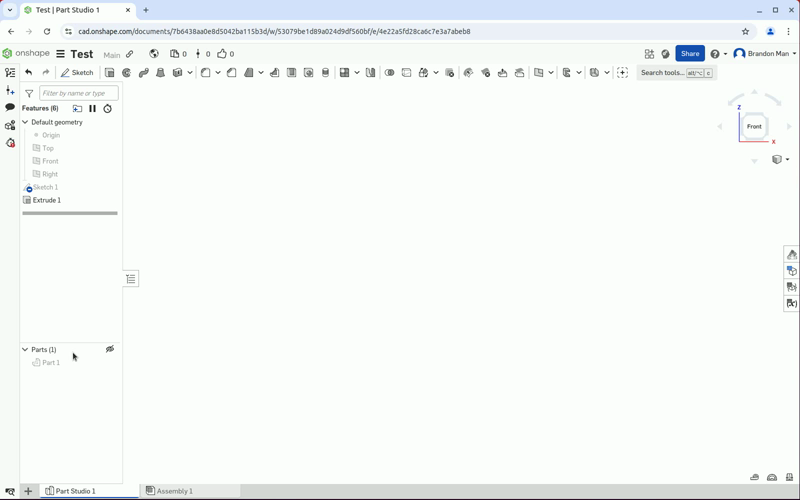
key(down)
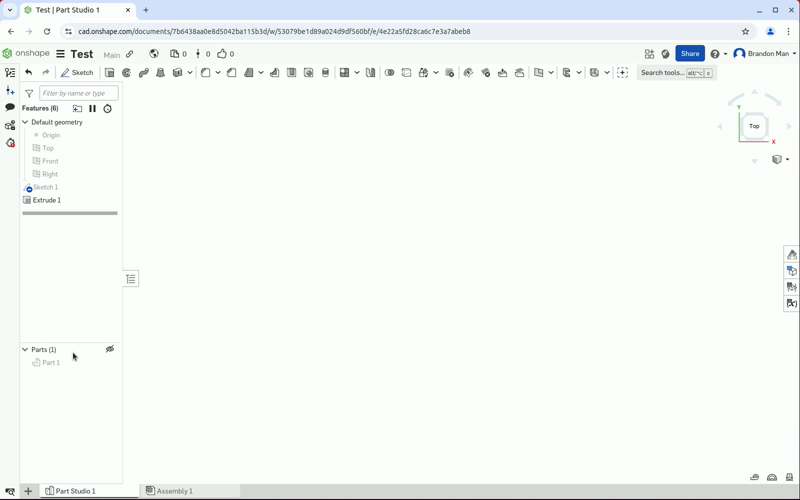
key_up(shift)
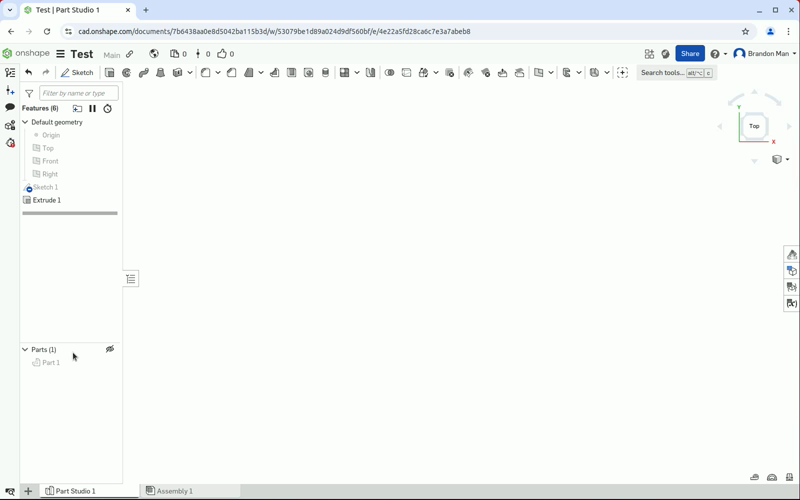
mouse_move(73, 352)
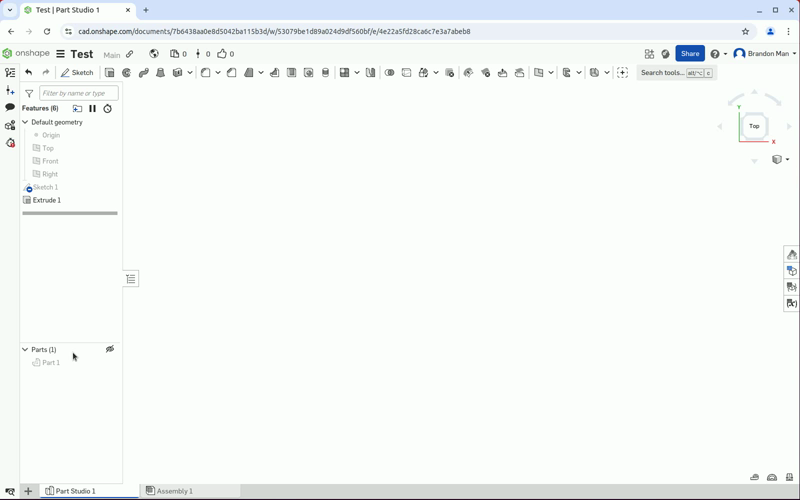
key(shift+y)
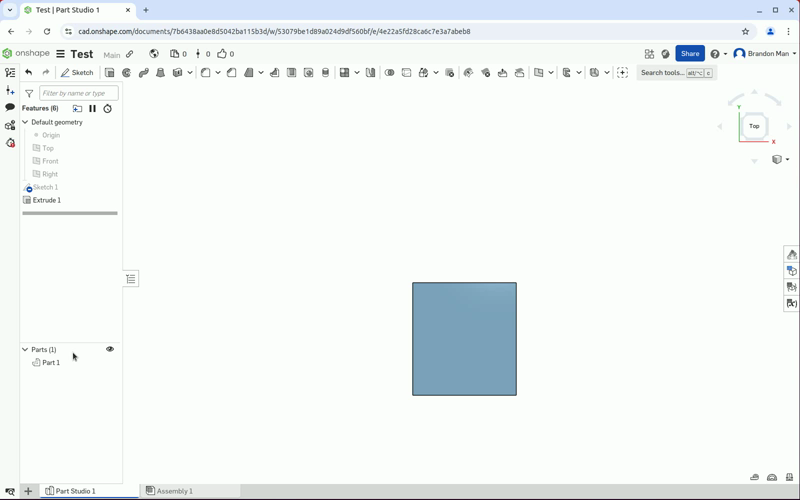
mouse_move(541, 75)
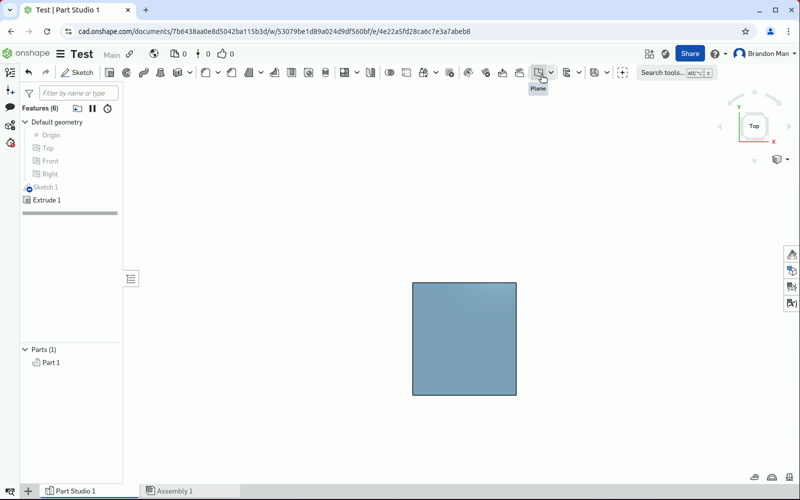
click(541, 75)
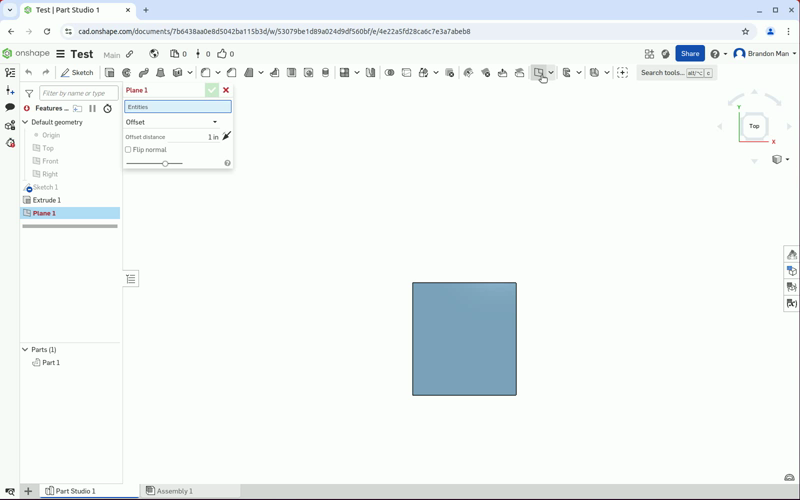
mouse_move(73, 150)
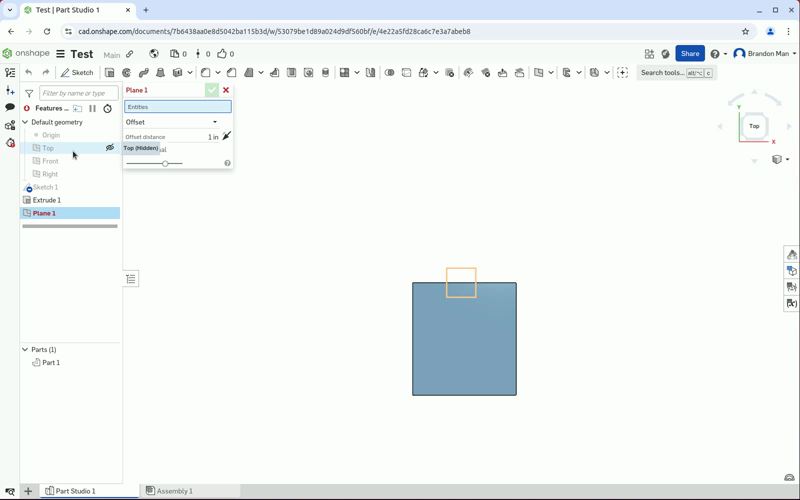
click(73, 150)
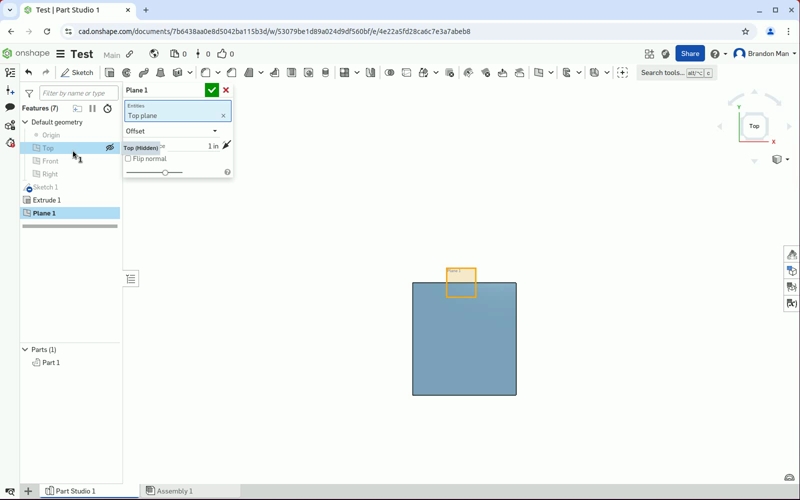
key(tab, 2)
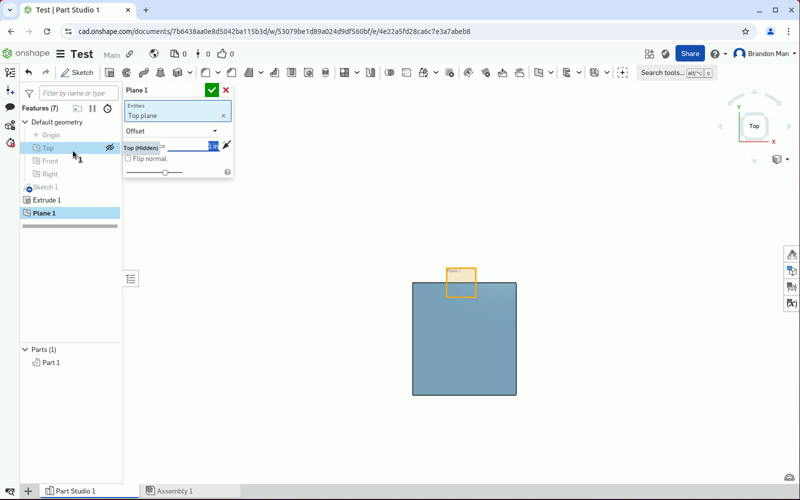
text(9.397)
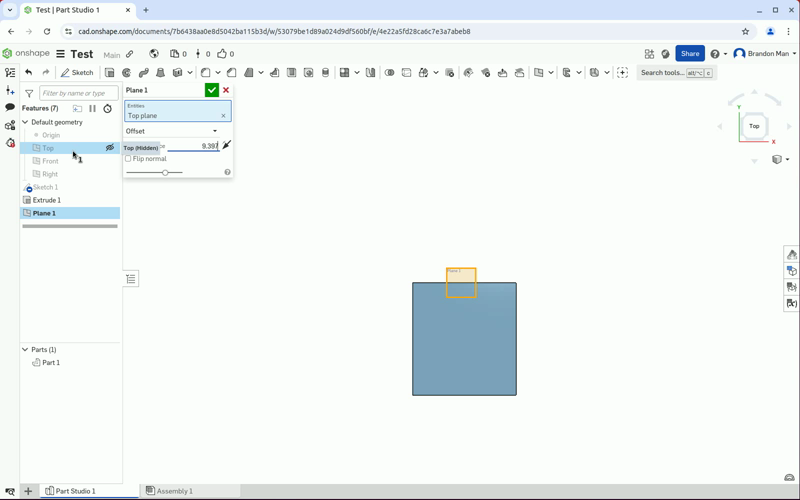
key(enter, 2)
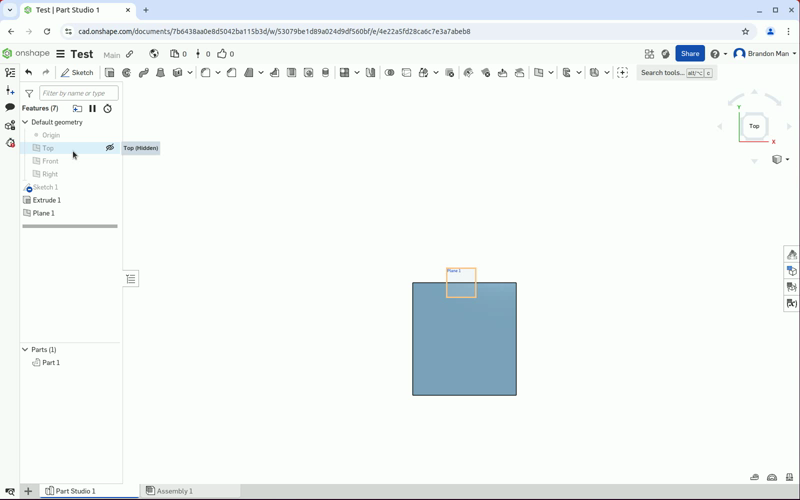
key(shift+s)
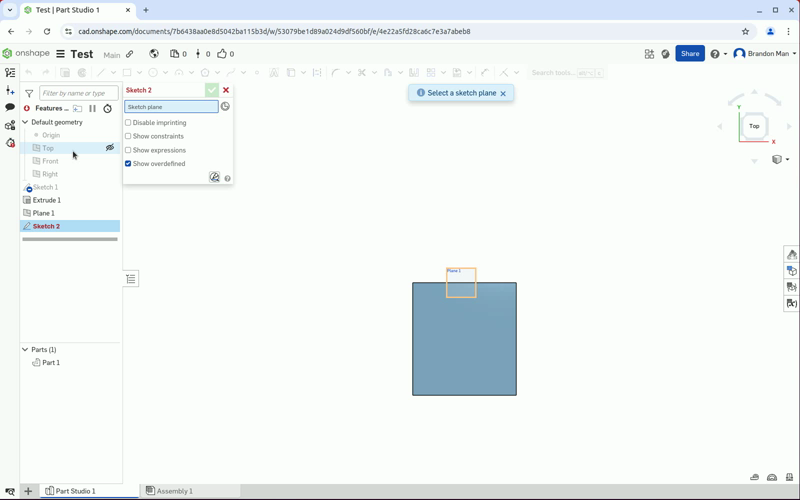
mouse_move(73, 215)
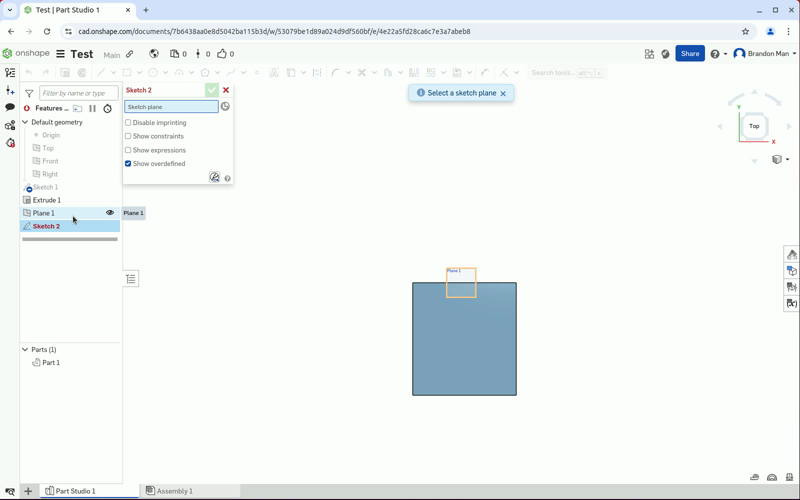
click(73, 215)
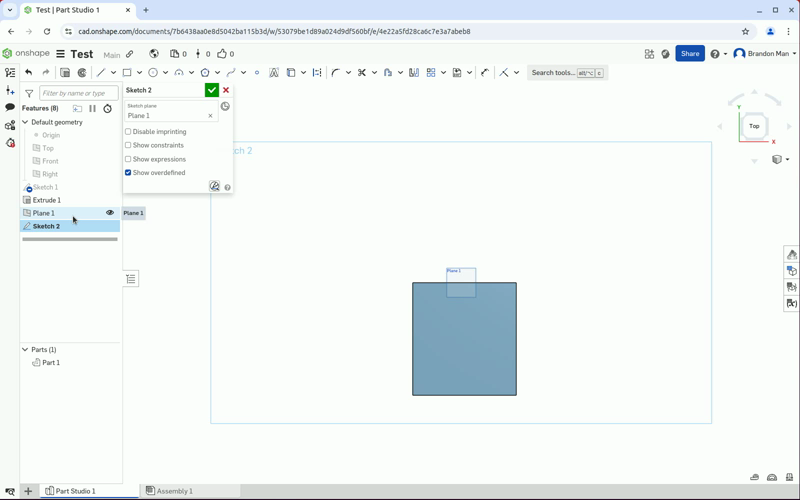
mouse_move(73, 352)
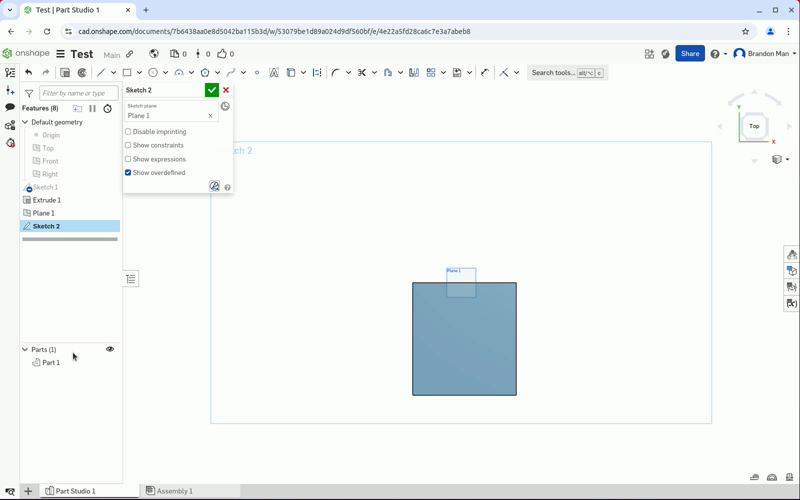
key(y)
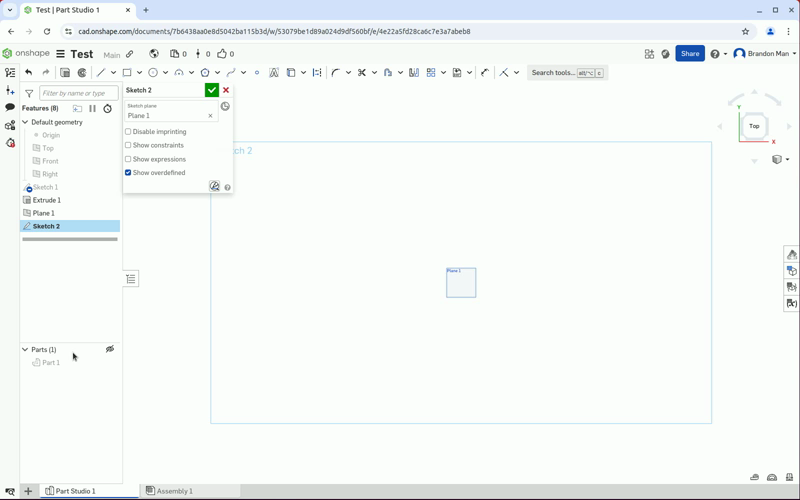
key(l)
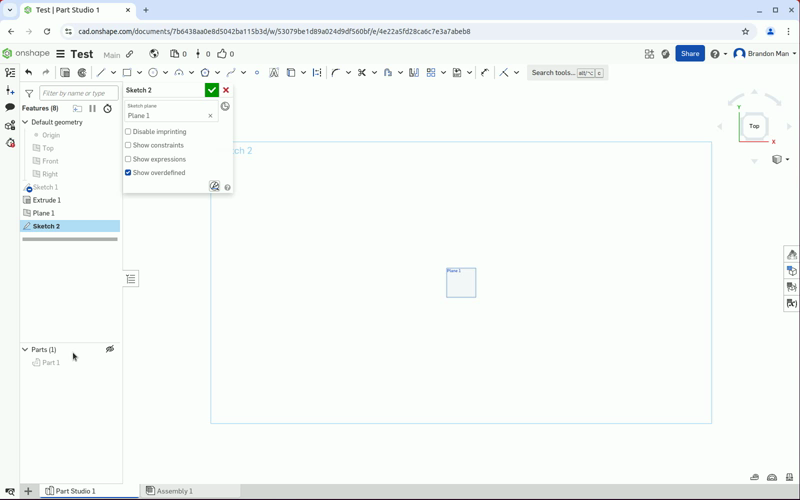
key_down(shift)
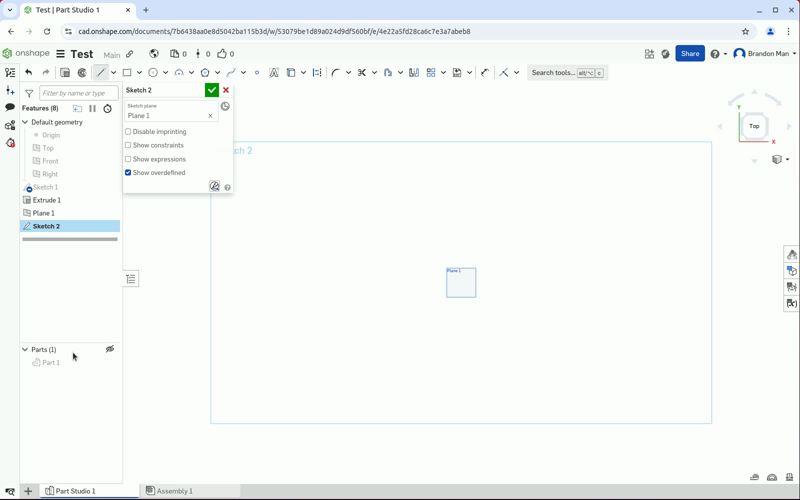
mouse_move(412, 395)
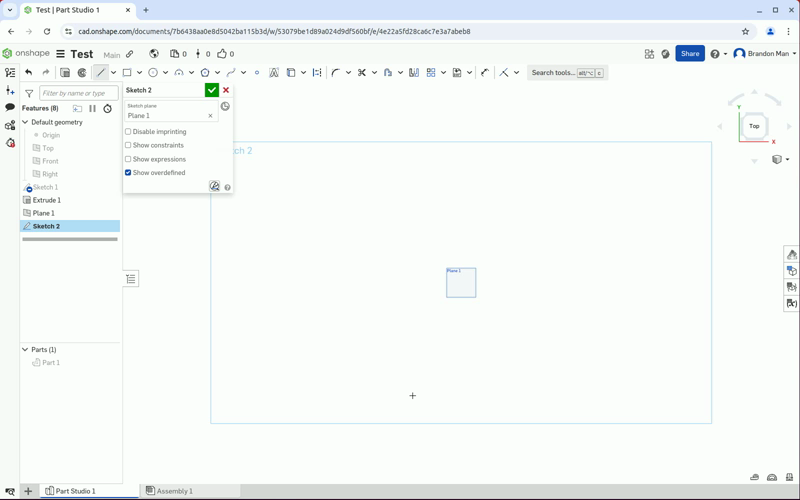
click(412, 395)
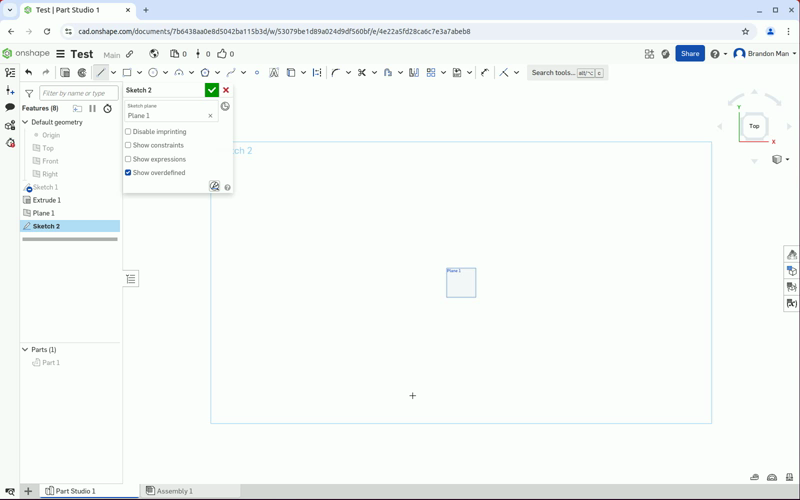
key_up(shift)
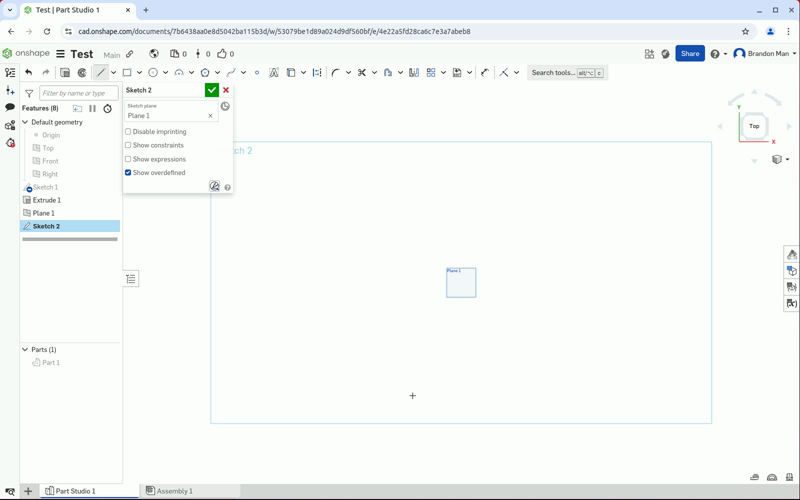
key_down(shift)
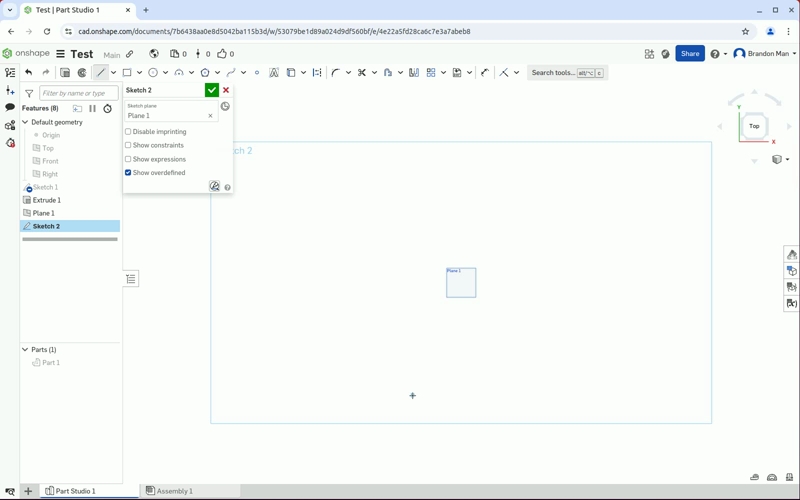
mouse_move(442, 395)
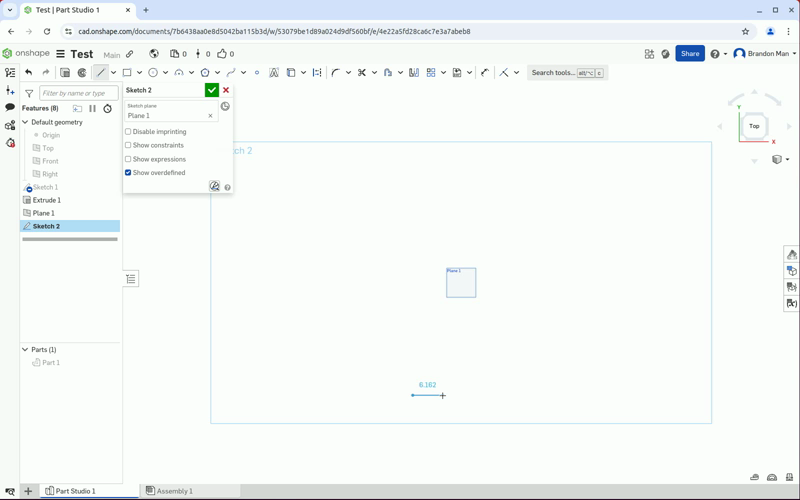
mouse_move(446, 395)
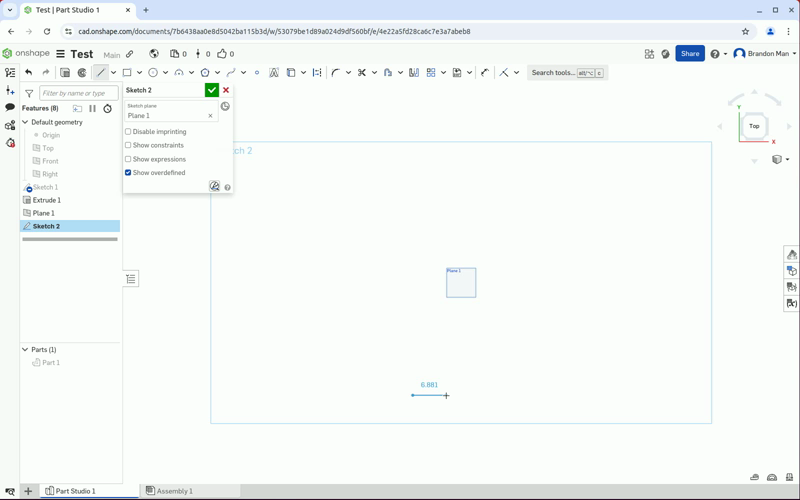
click(446, 395)
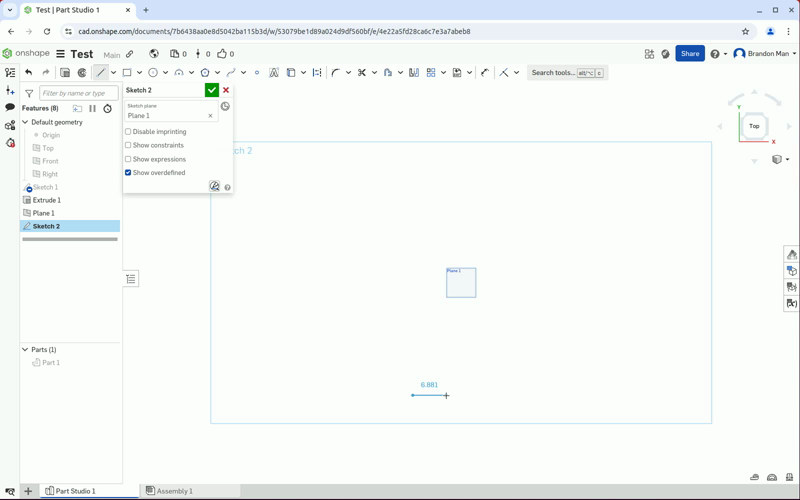
key_up(shift)
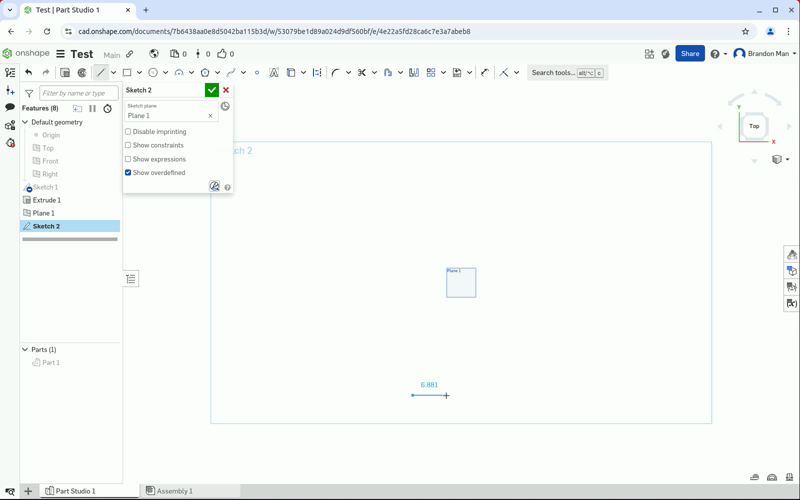
key_down(shift)
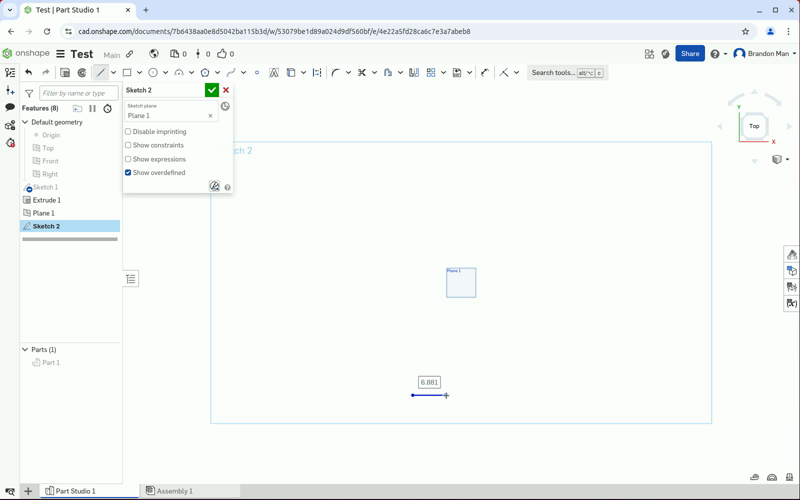
mouse_move(476, 395)
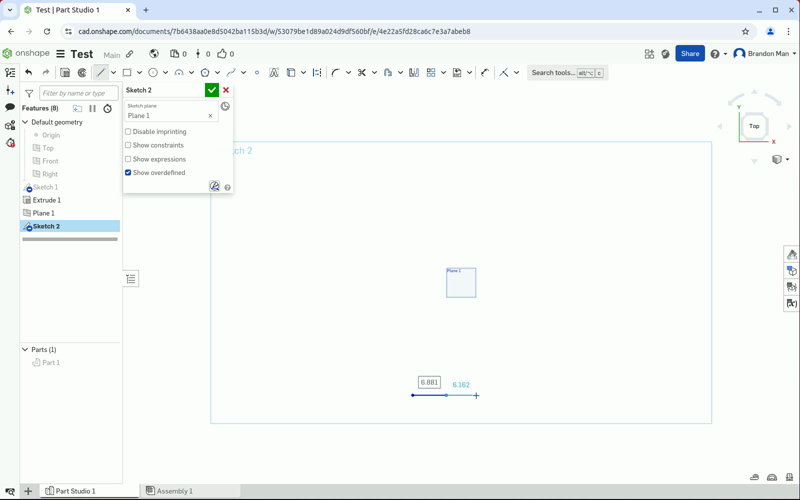
mouse_move(446, 371)
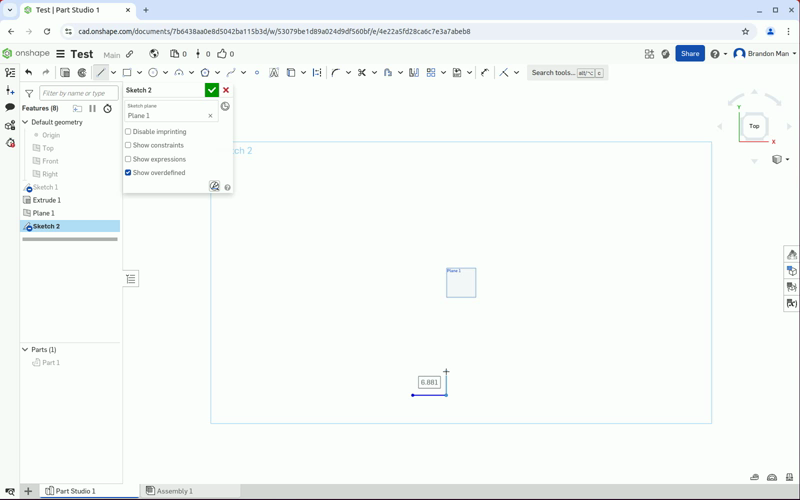
click(446, 371)
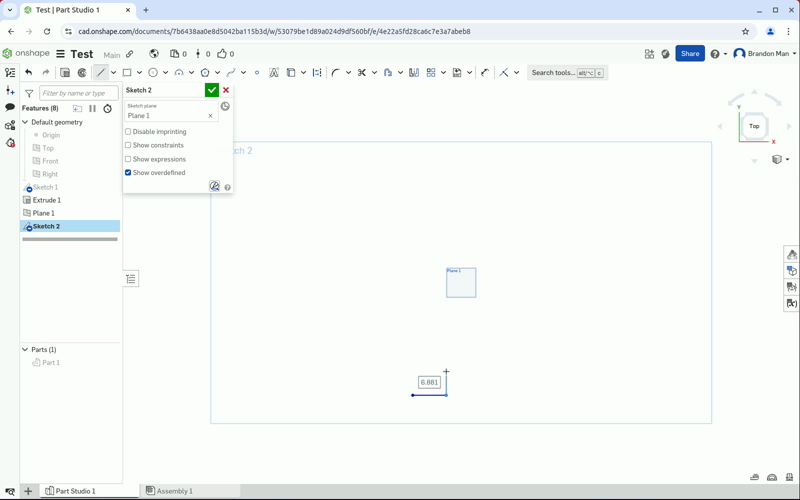
key_up(shift)
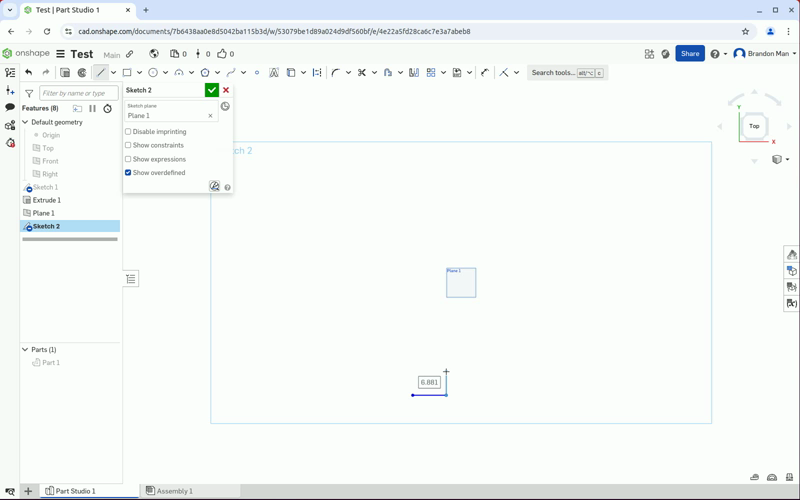
key_down(shift)
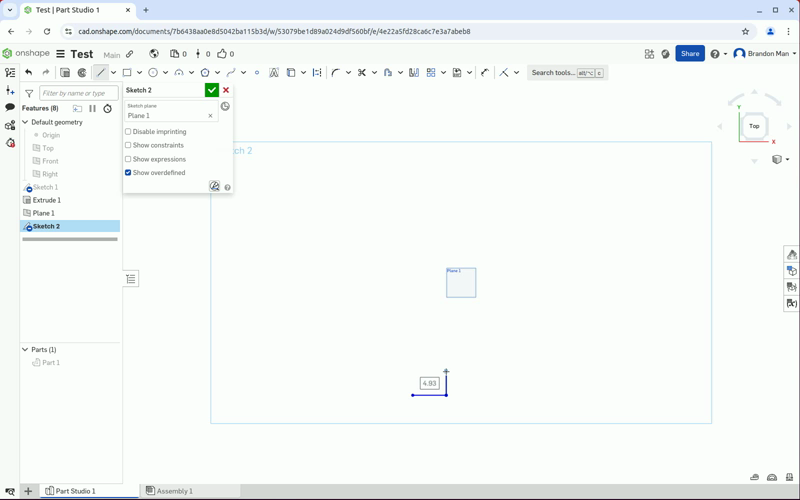
mouse_move(476, 371)
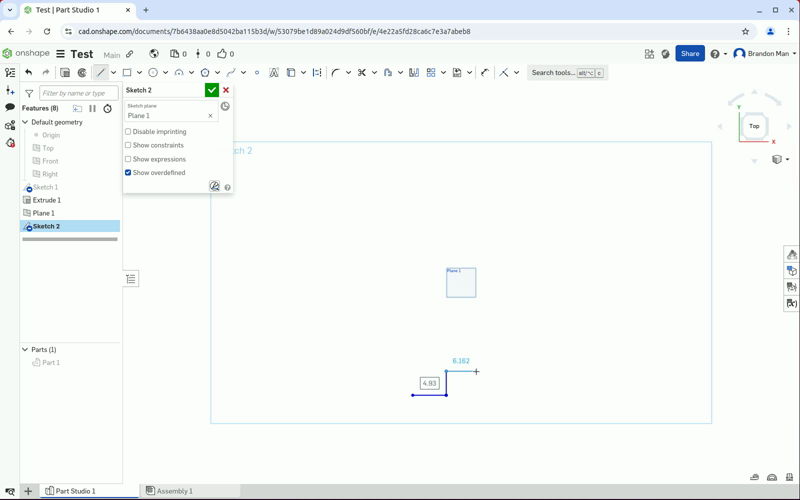
mouse_move(412, 371)
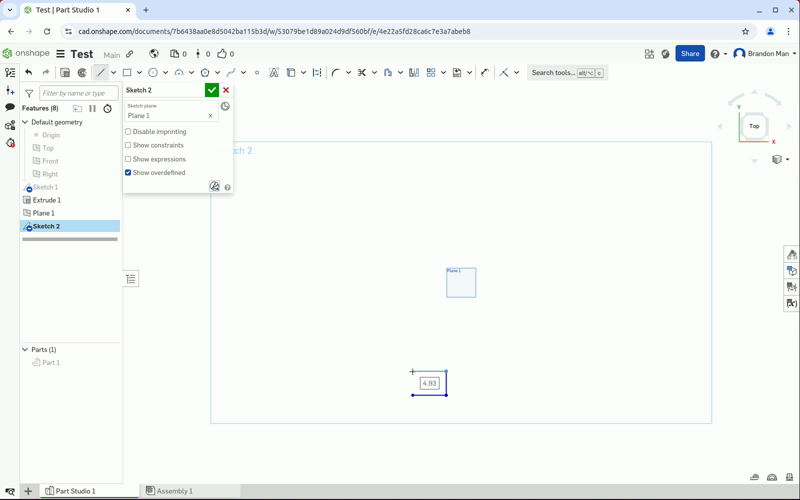
click(412, 371)
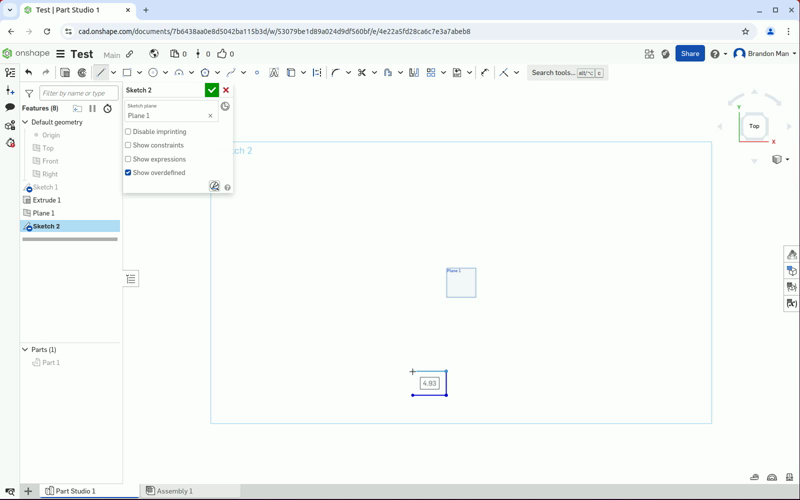
key_up(shift)
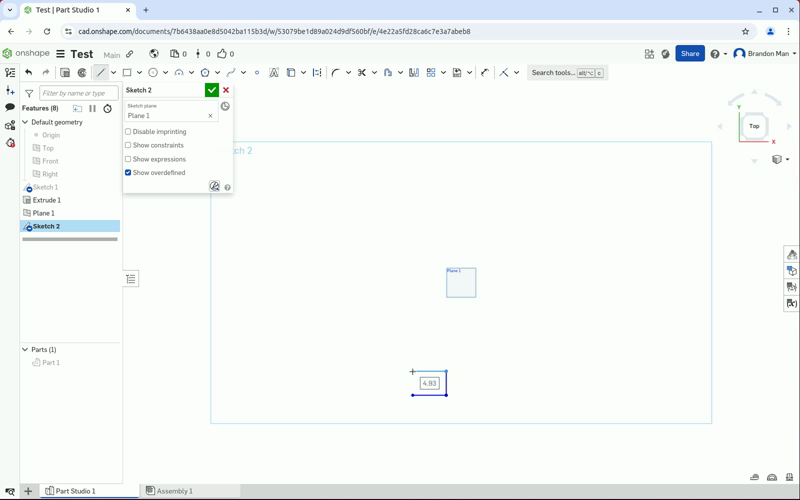
mouse_move(442, 371)
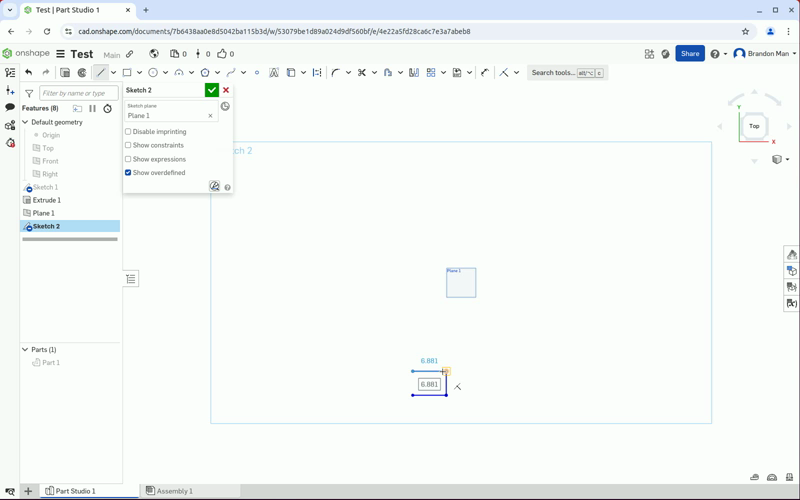
key_down(shift)
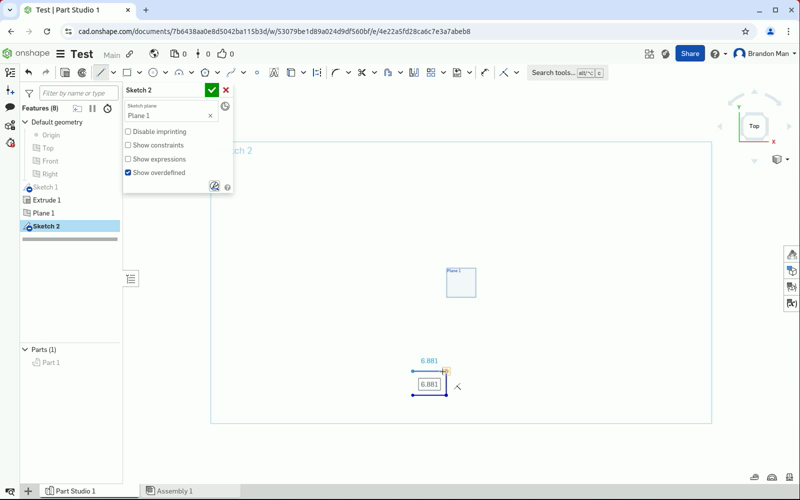
mouse_move(412, 395)
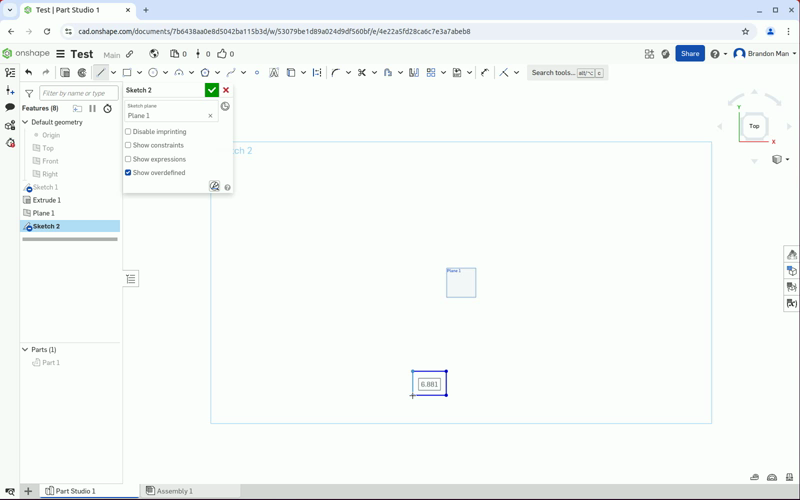
key_up(shift)
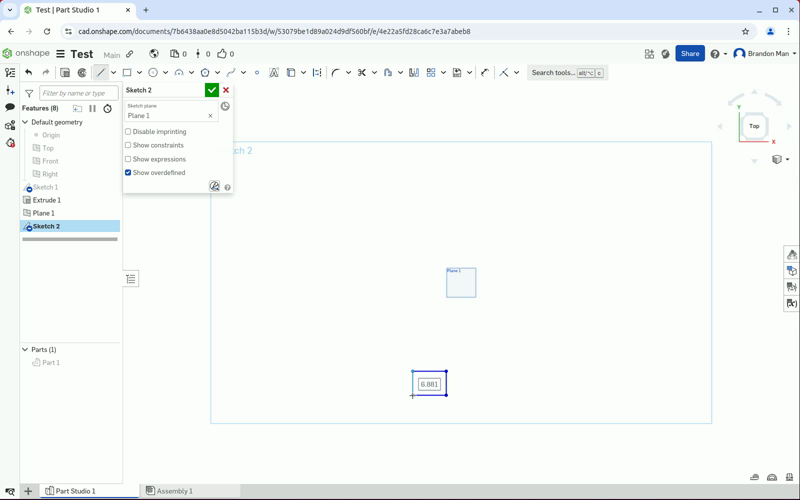
click(412, 395)
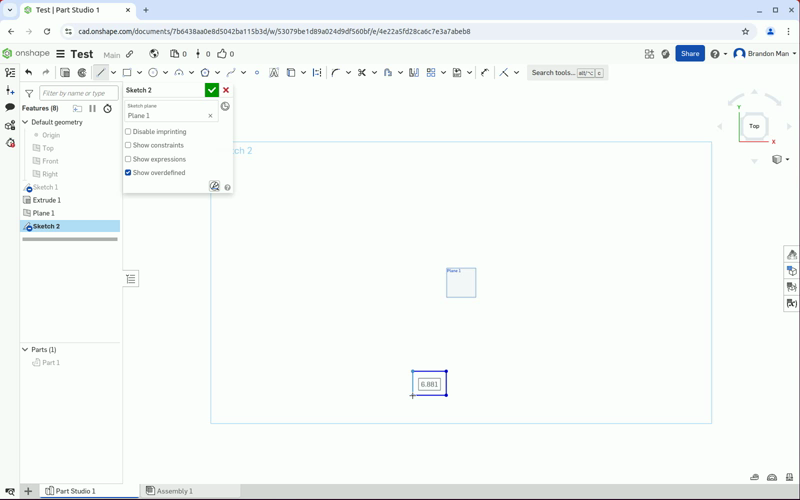
key(esc)
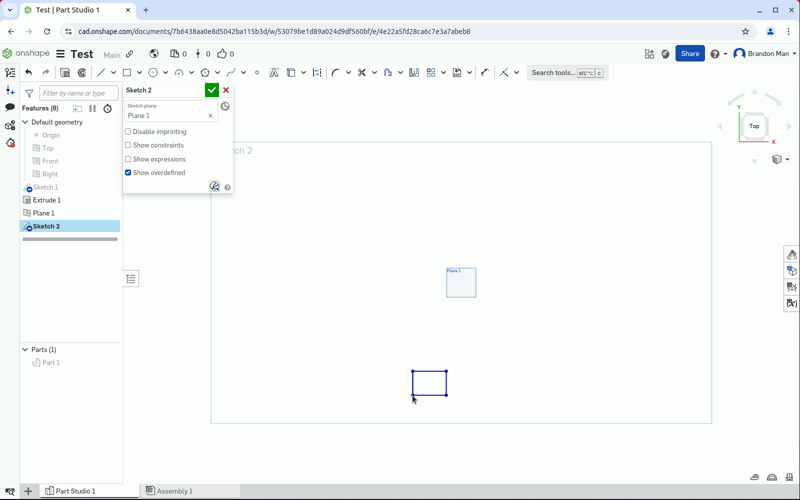
mouse_move(428, 385)
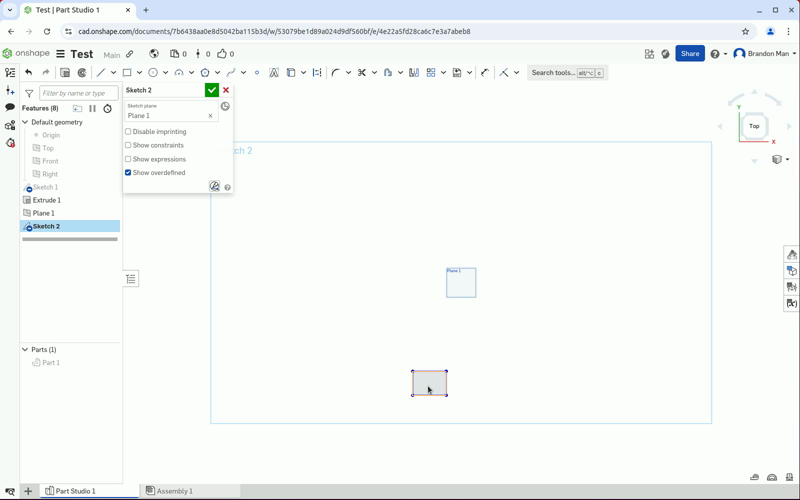
scroll(6)
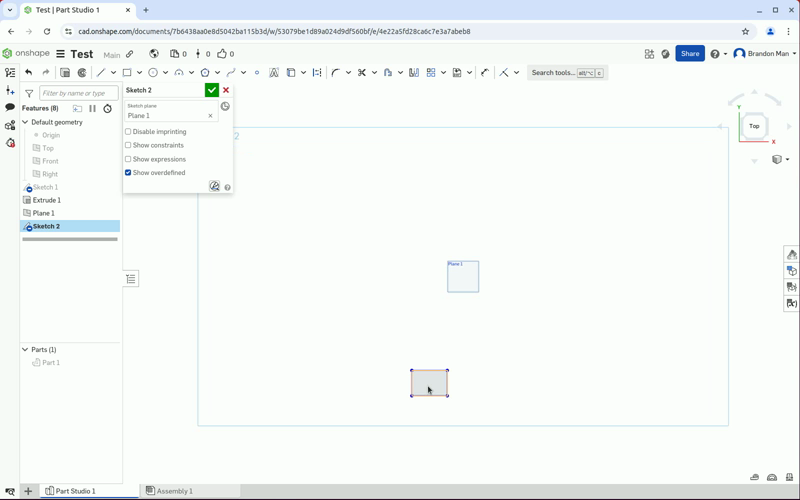
scroll(6)
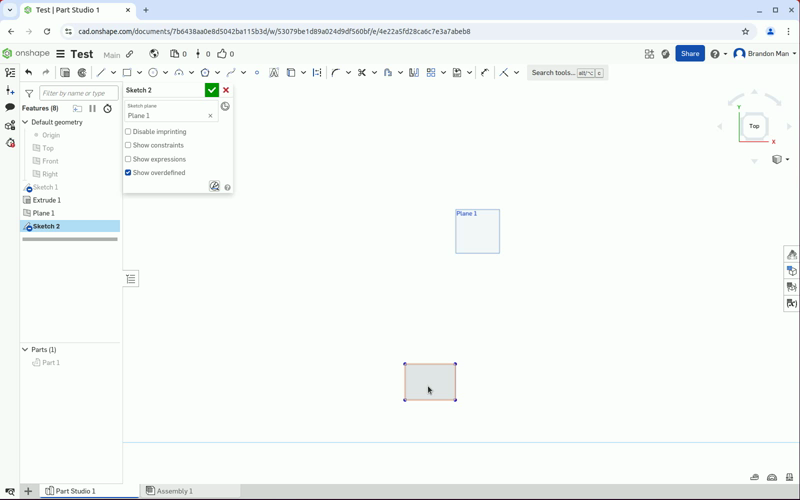
scroll(6)
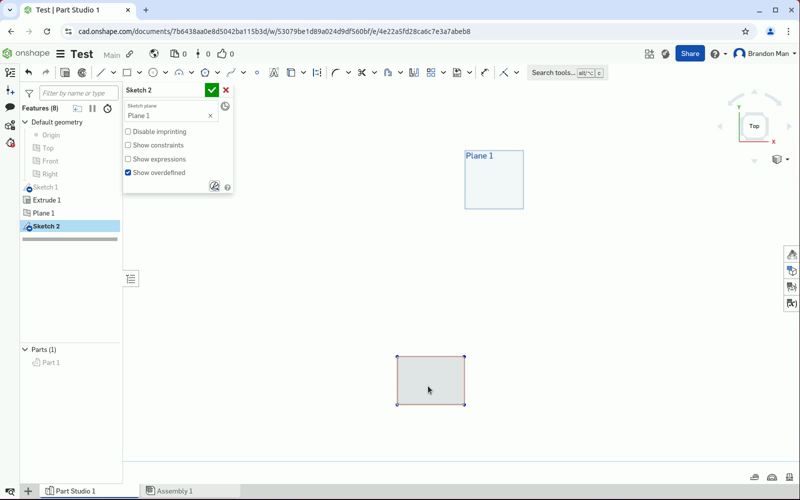
scroll(6)
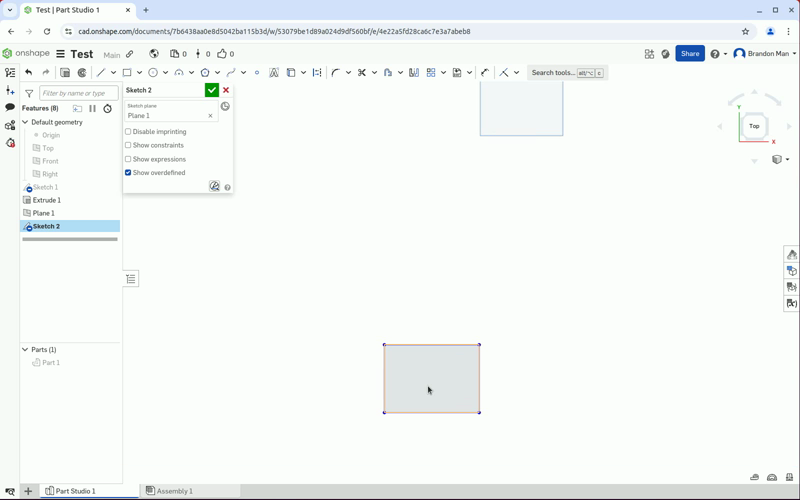
scroll(6)
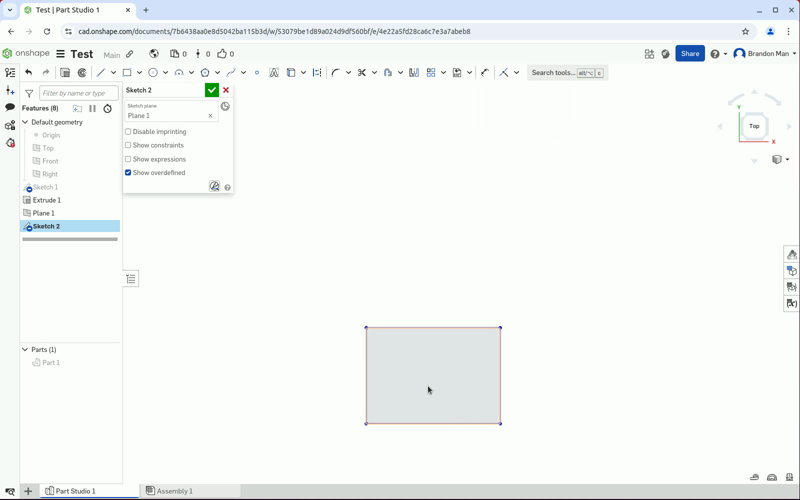
scroll(6)
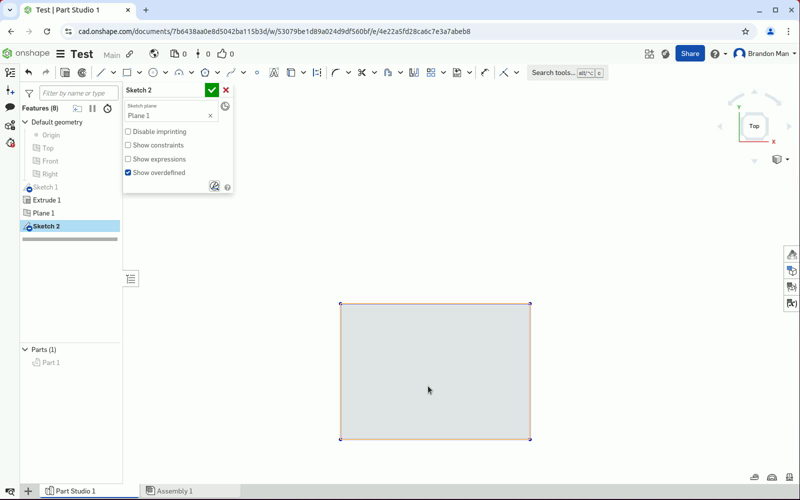
scroll(6)
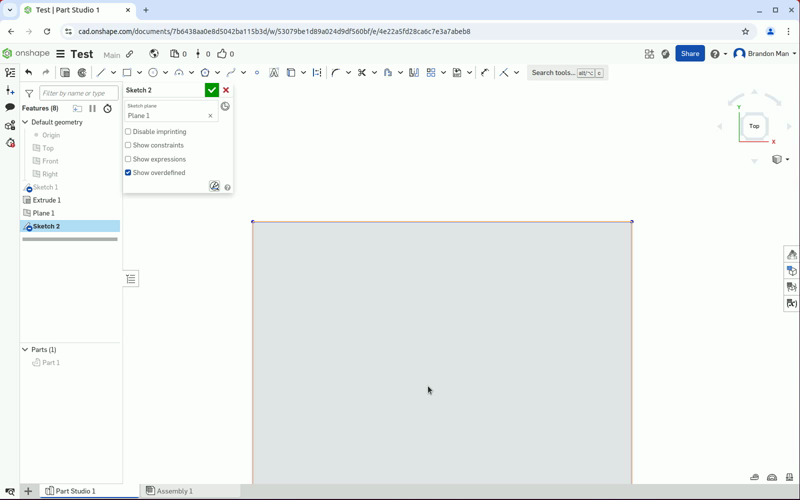
click(428, 385)
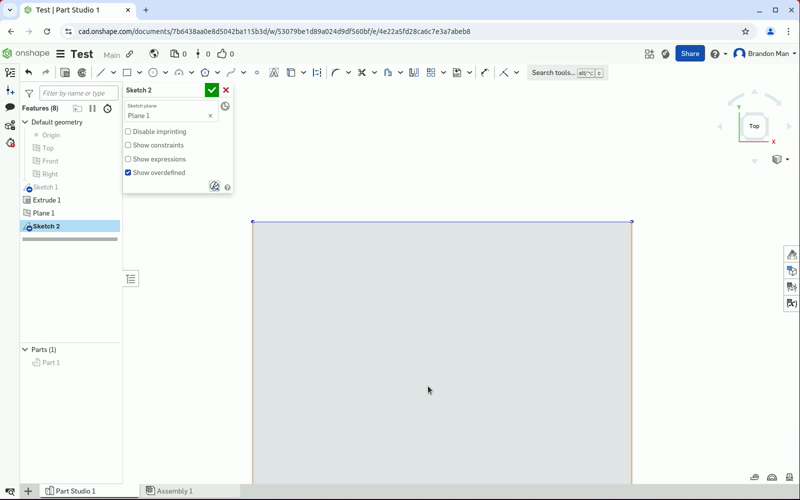
scroll(-6)
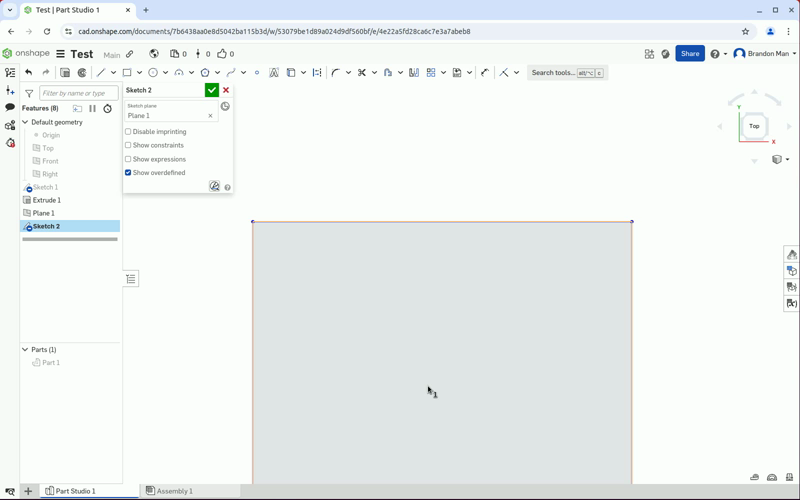
scroll(-6)
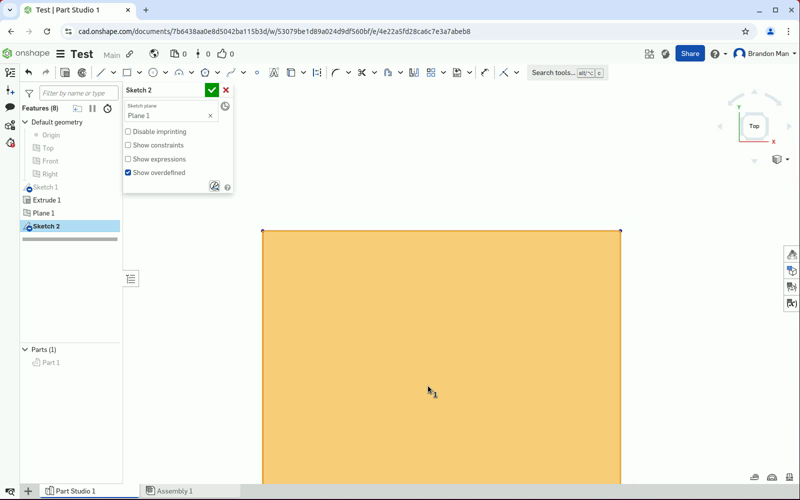
scroll(-6)
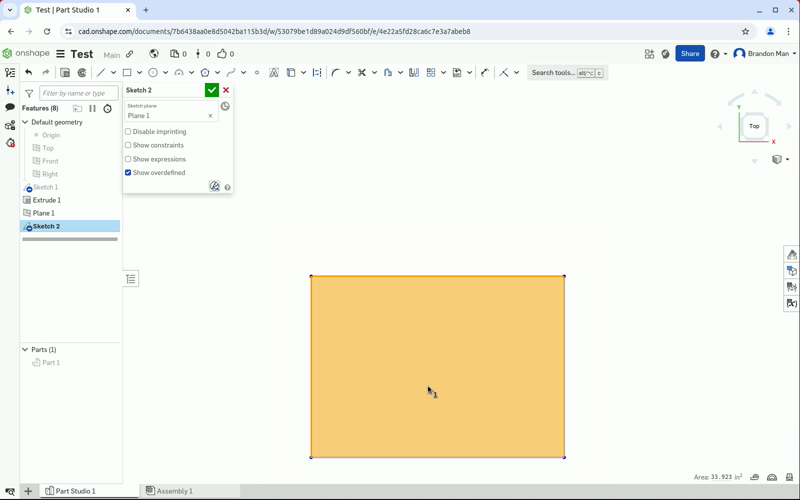
scroll(-6)
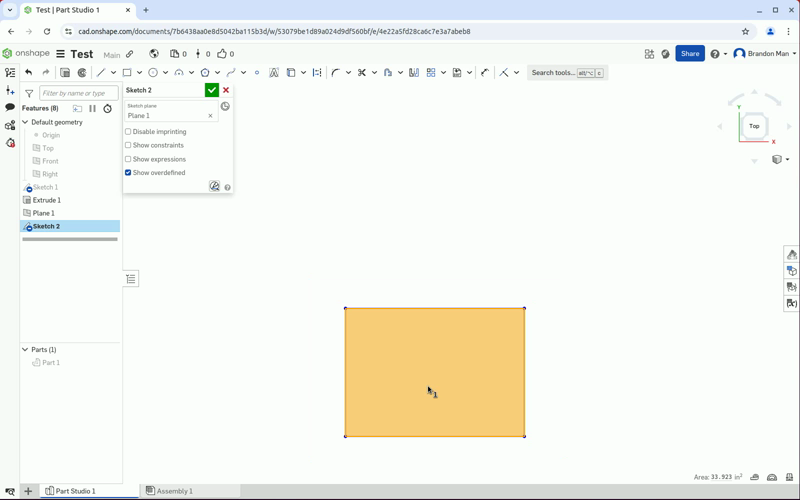
scroll(-6)
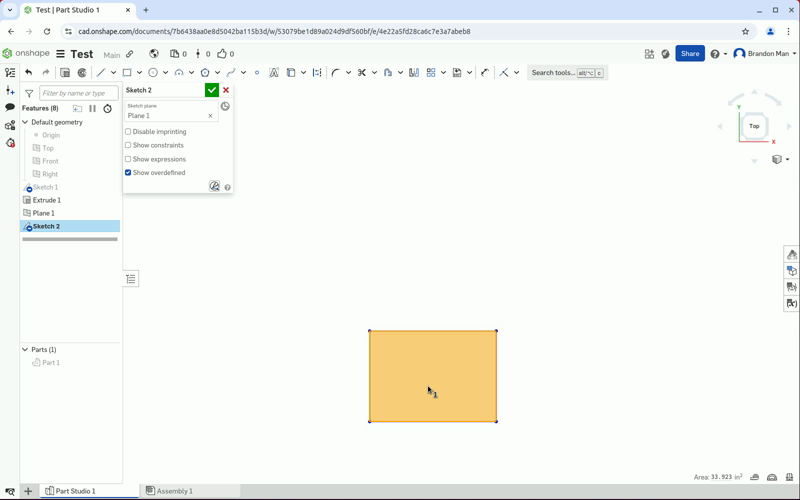
scroll(-6)
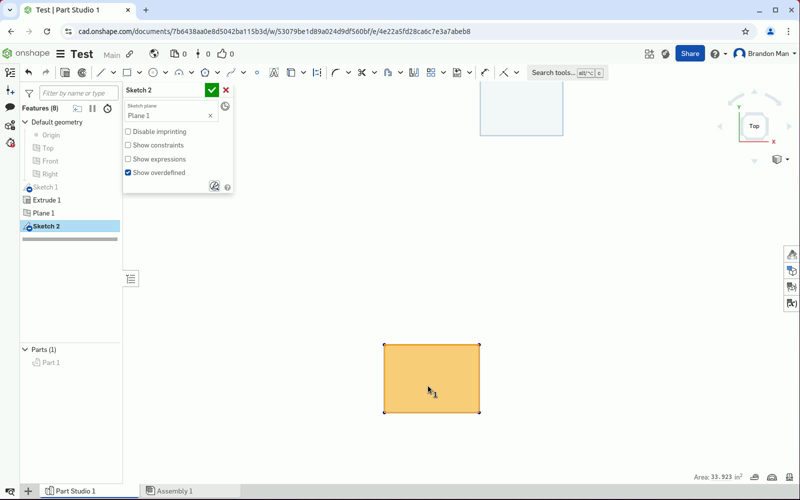
scroll(-6)
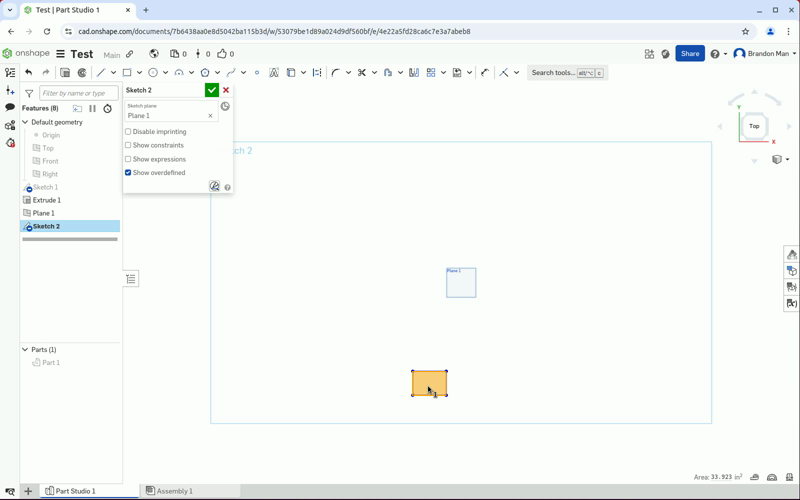
mouse_move(73, 352)
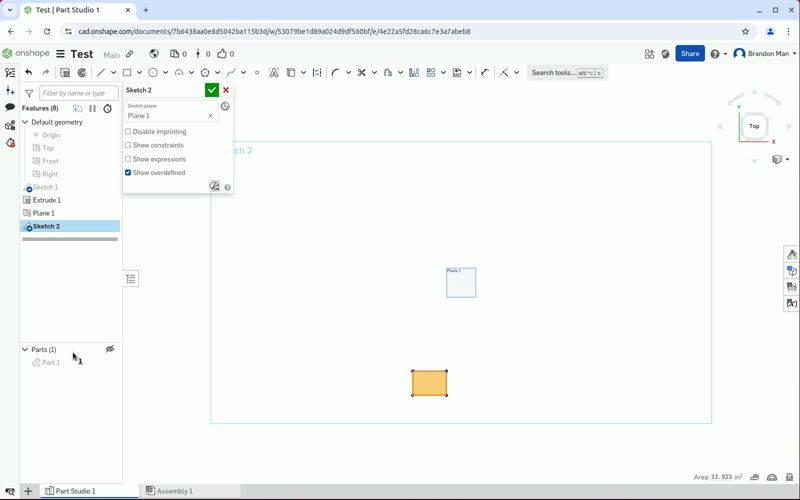
key(shift+y)
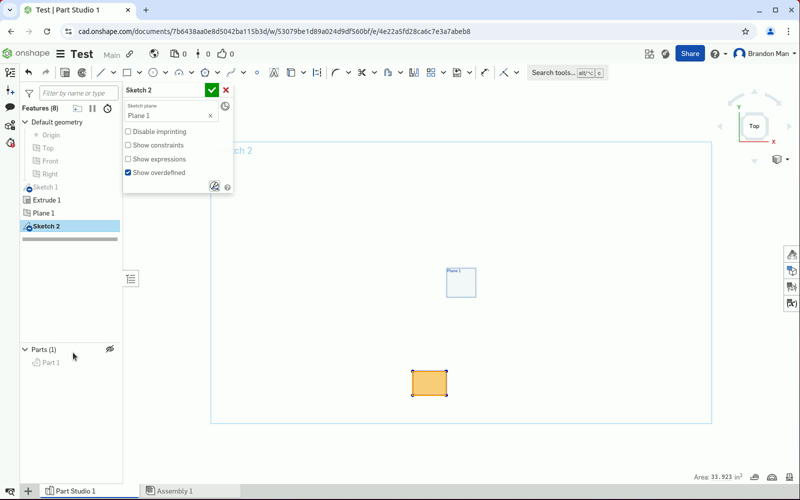
key(shift+e)
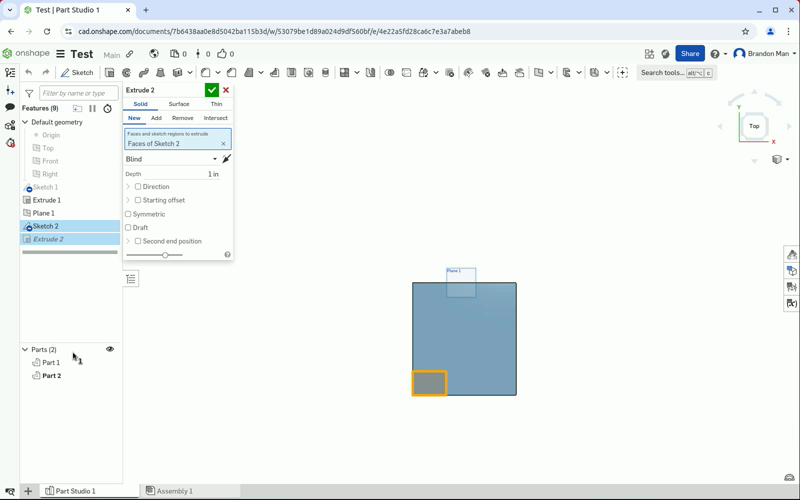
mouse_move(143, 106)
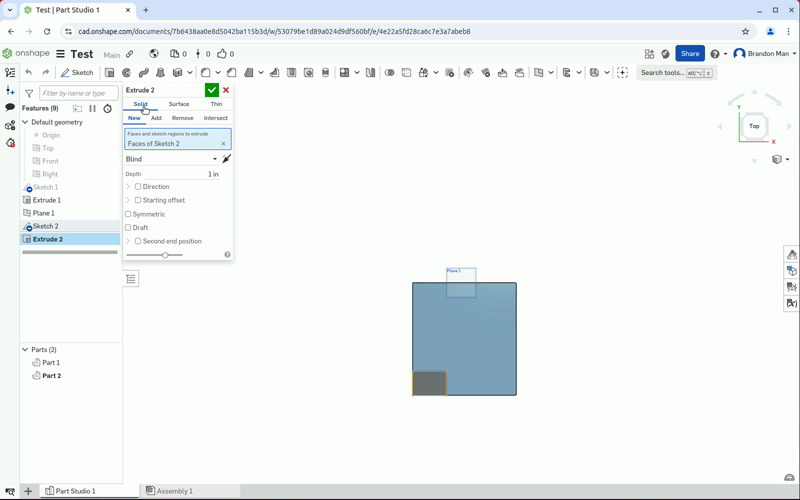
click(143, 106)
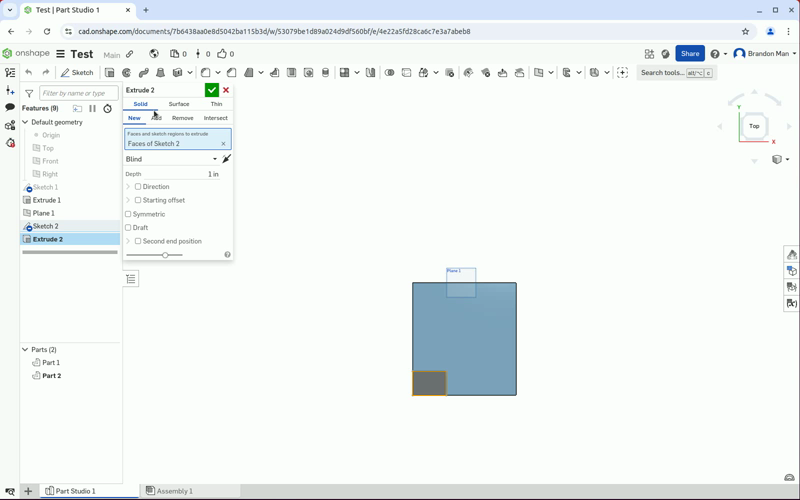
mouse_move(186, 120)
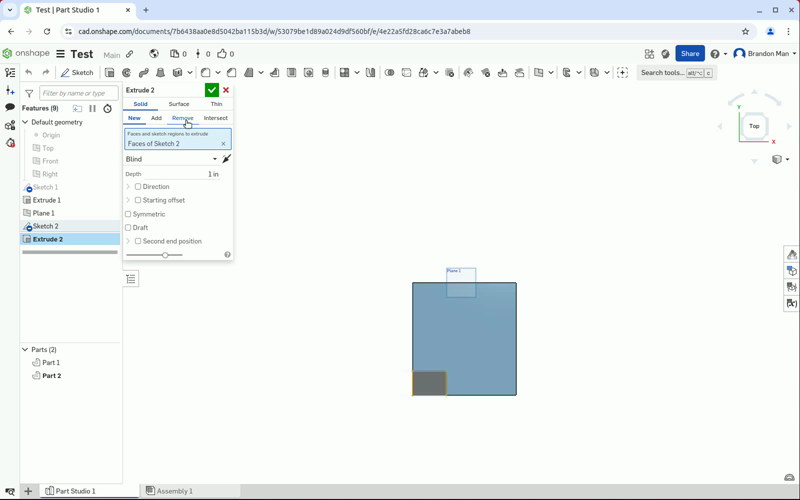
click(186, 120)
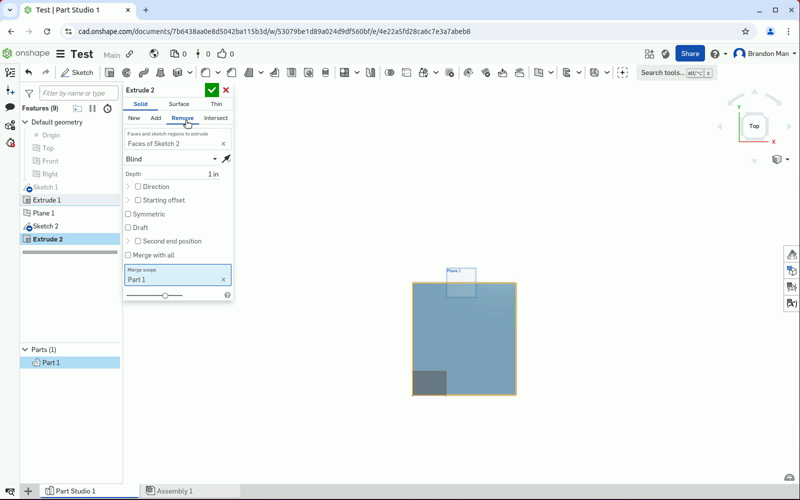
key(tab, 4)
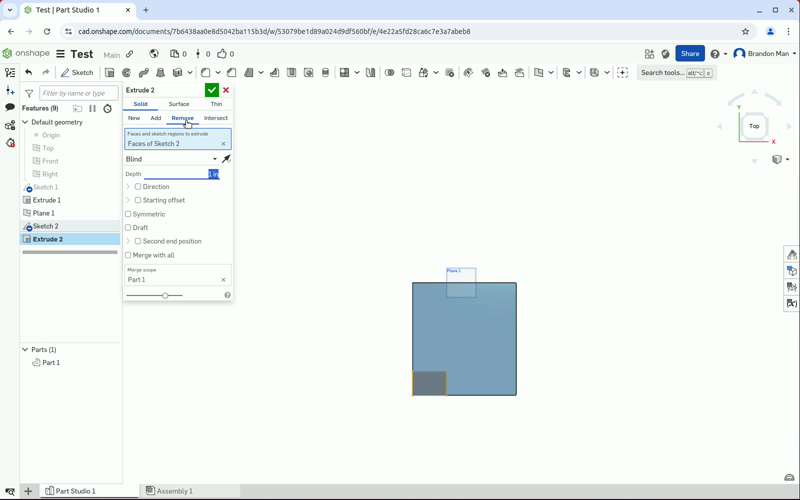
text(4.574)
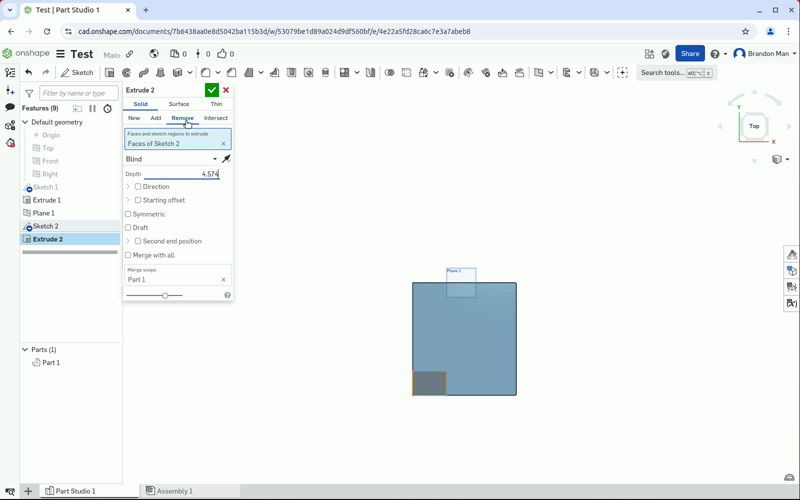
key(tab, 6)
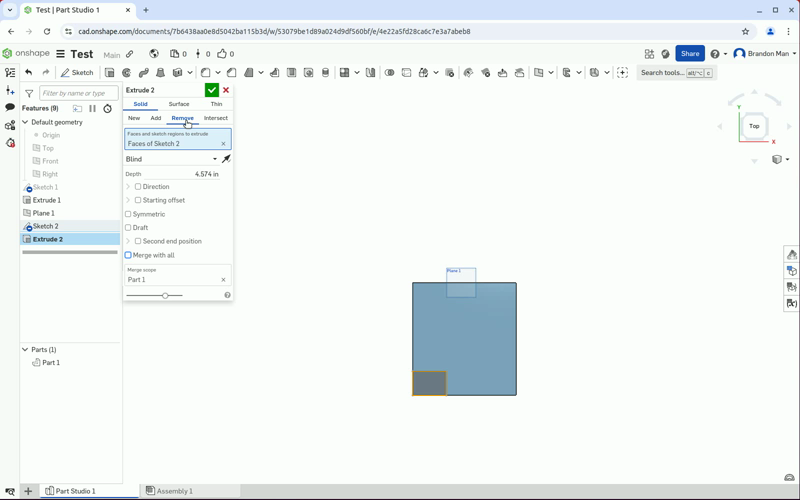
key(space)
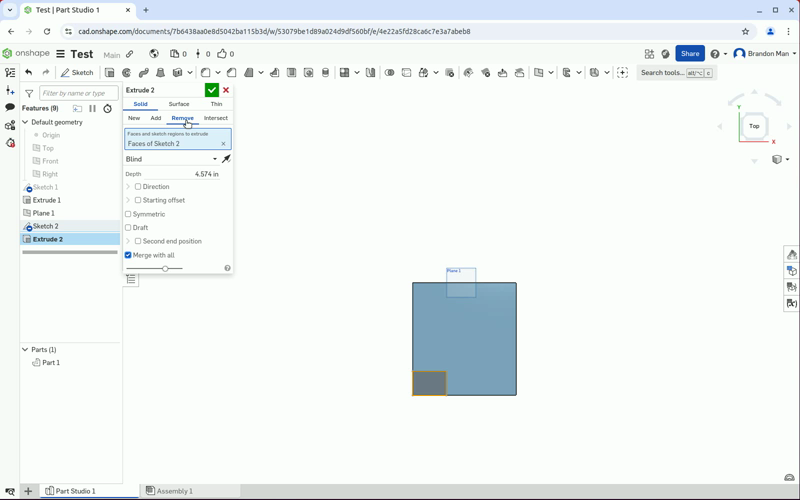
key(enter)
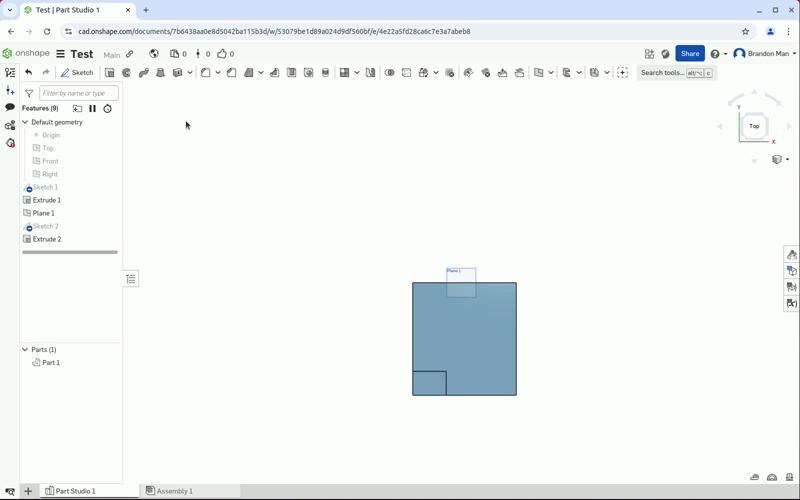
key(shift+h)
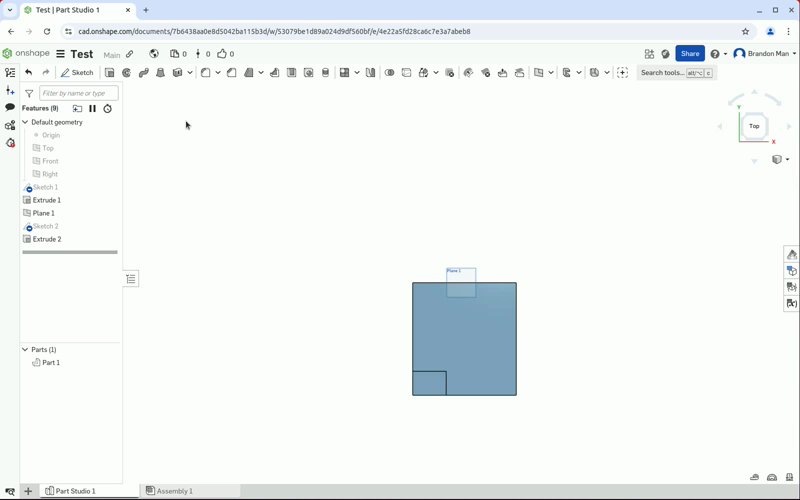
key(shift+h)
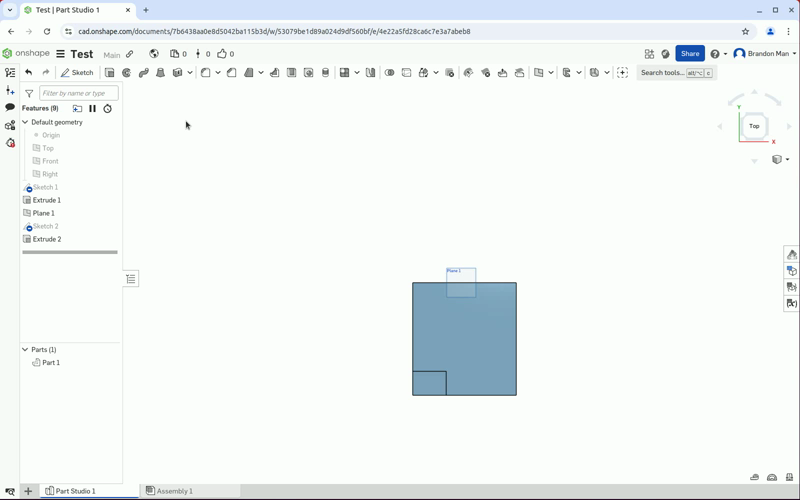
mouse_move(73, 189)
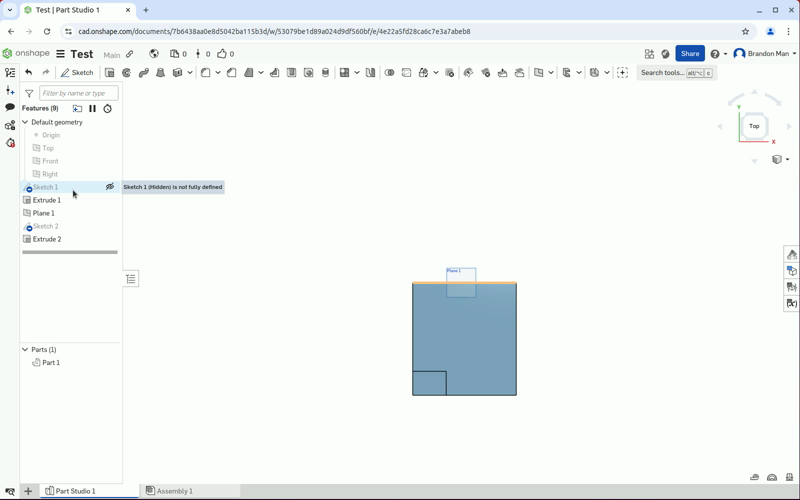
click(73, 189)
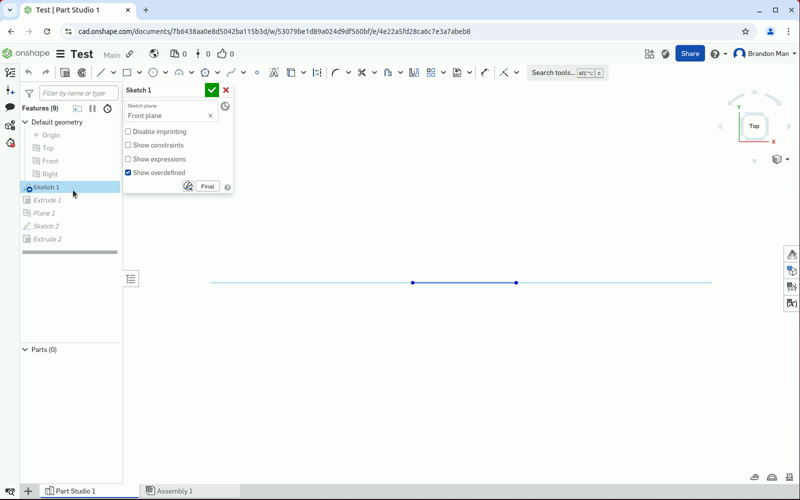
mouse_move(229, 92)
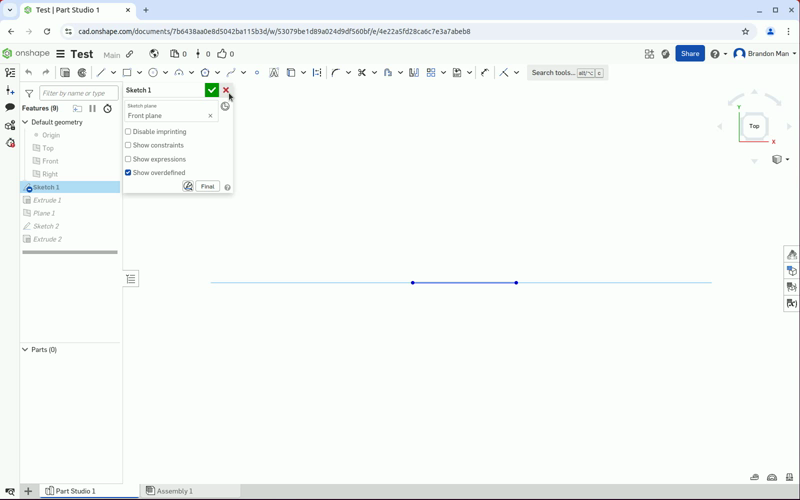
click(229, 92)
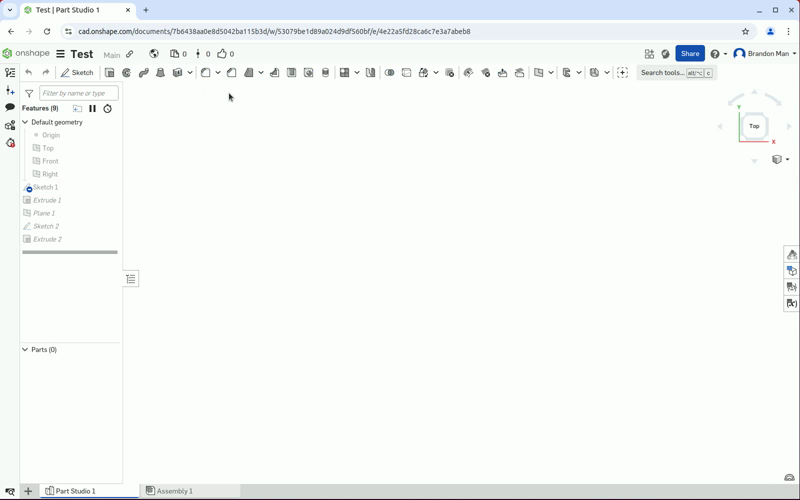
key(shift+s)
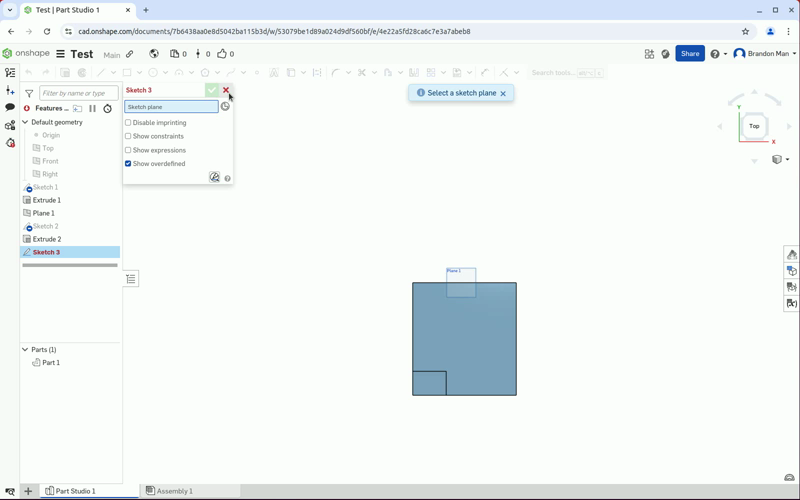
mouse_move(73, 215)
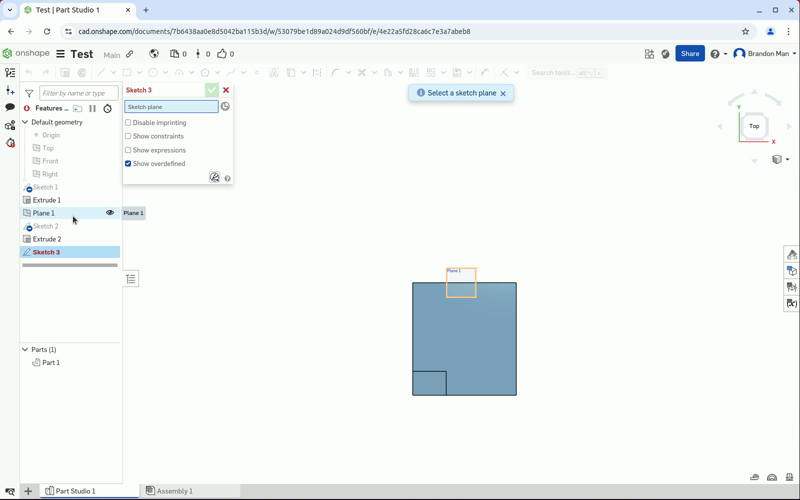
click(73, 215)
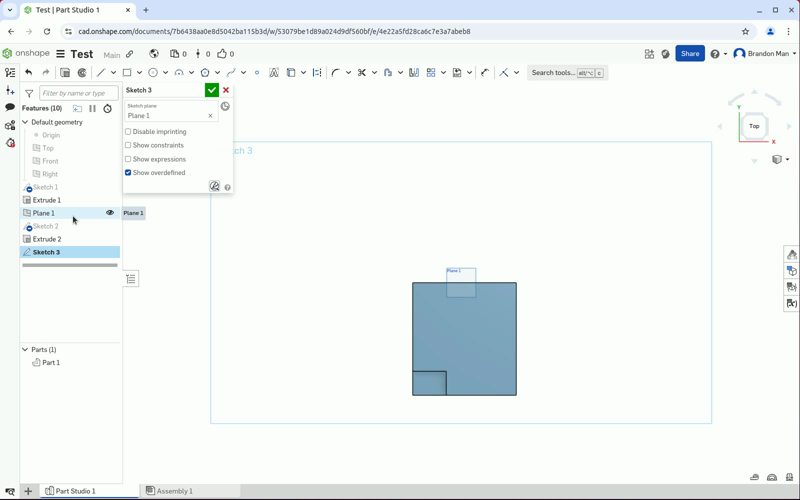
mouse_move(73, 352)
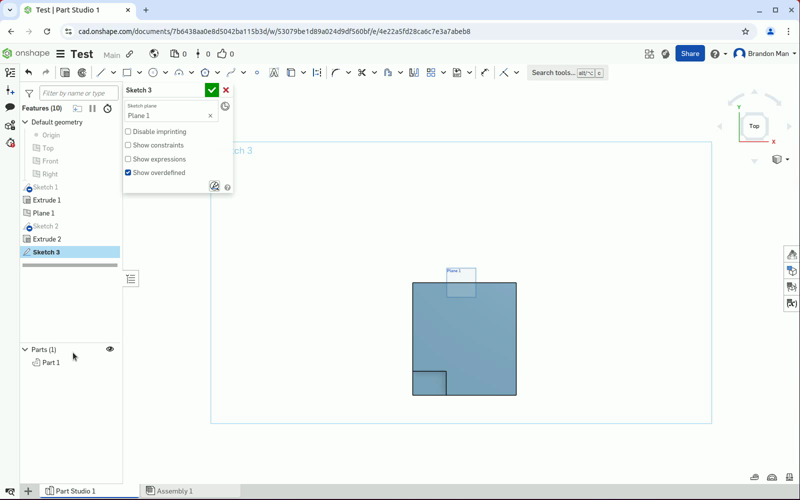
key(y)
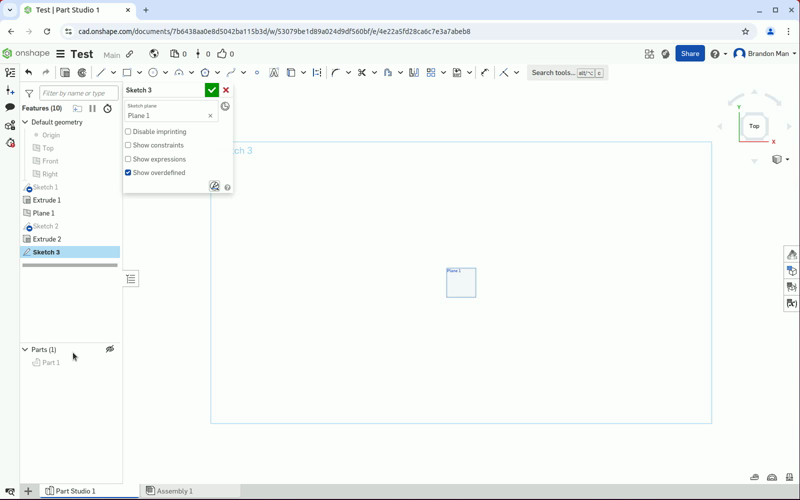
key(l)
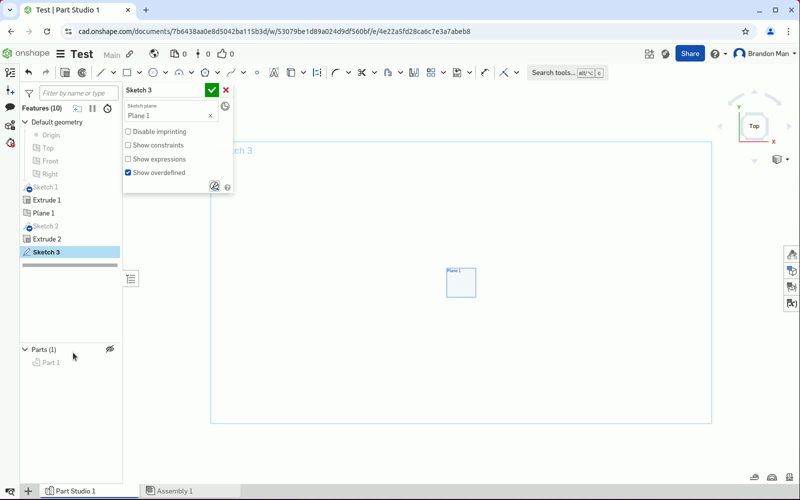
key_down(shift)
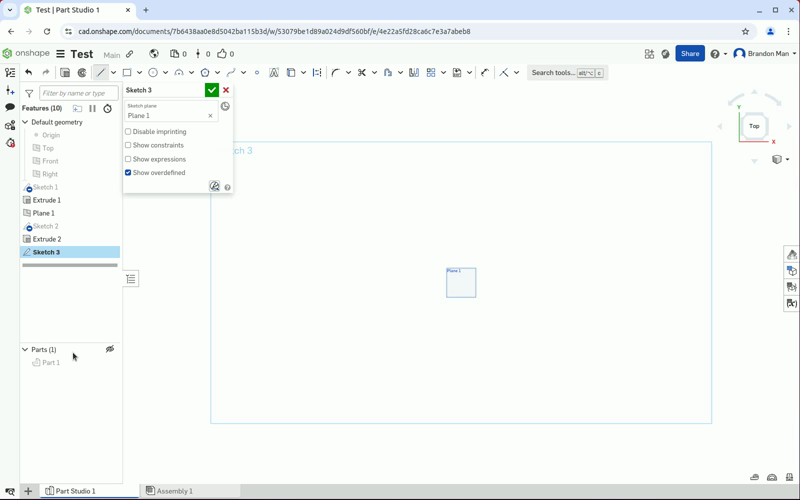
mouse_move(444, 322)
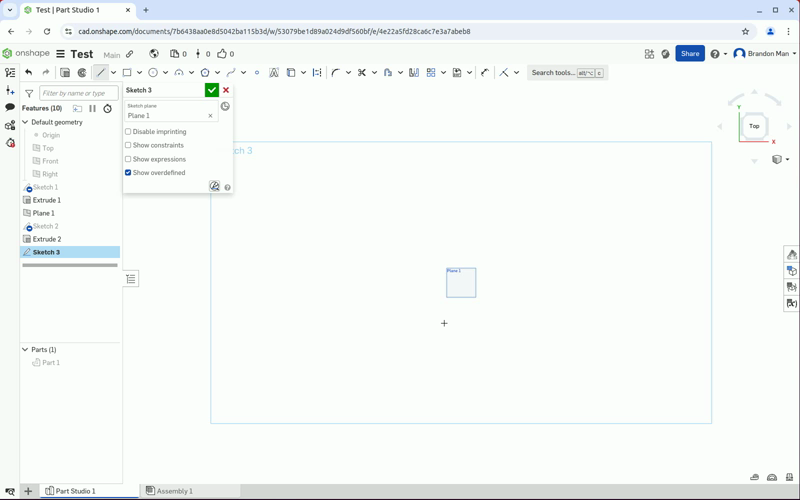
click(444, 322)
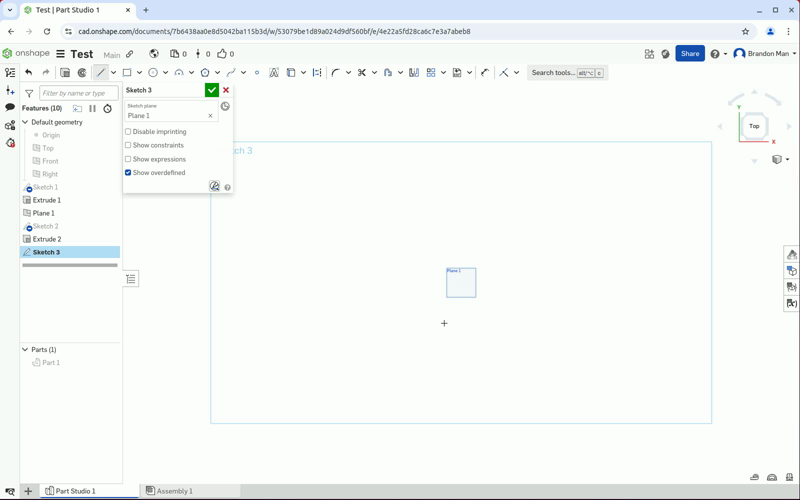
key_up(shift)
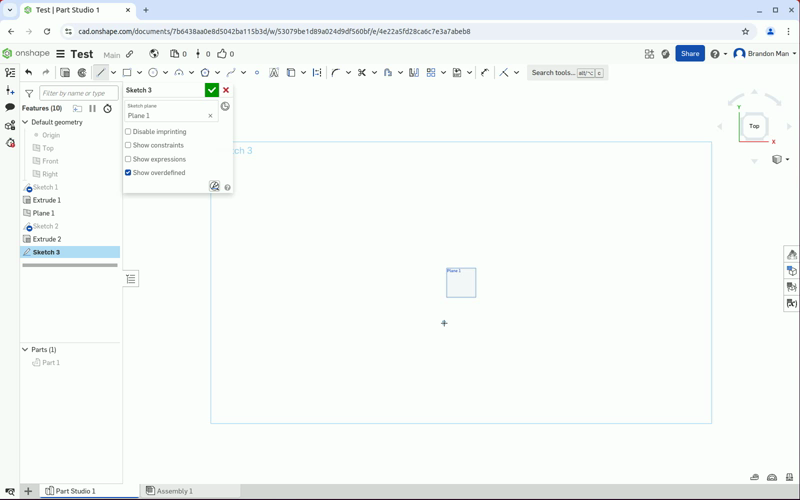
key_down(shift)
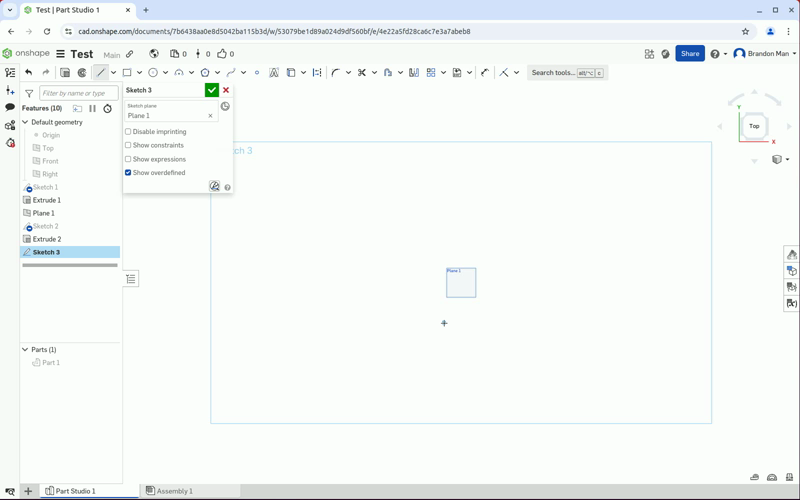
mouse_move(474, 322)
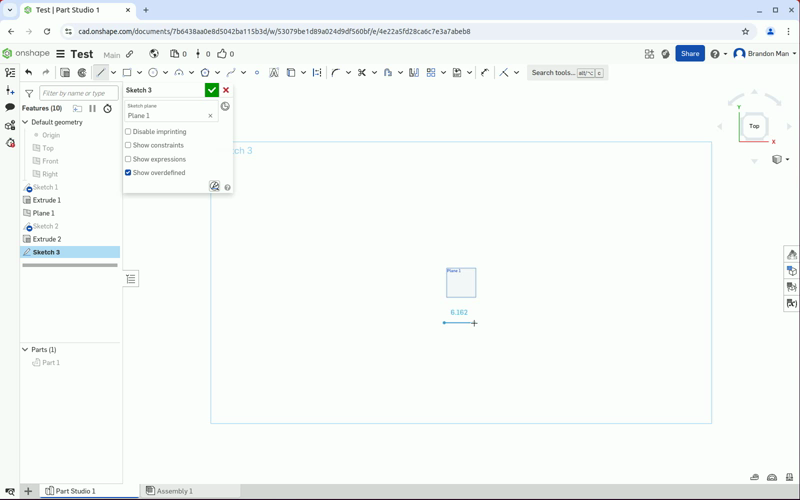
mouse_move(489, 322)
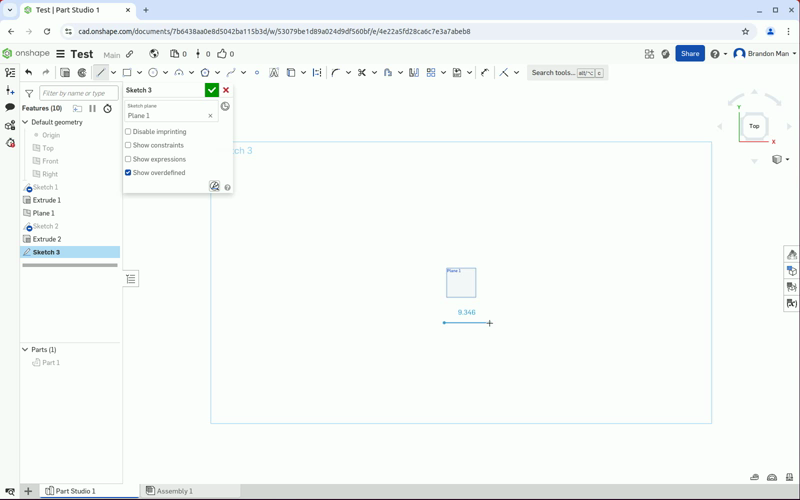
click(489, 322)
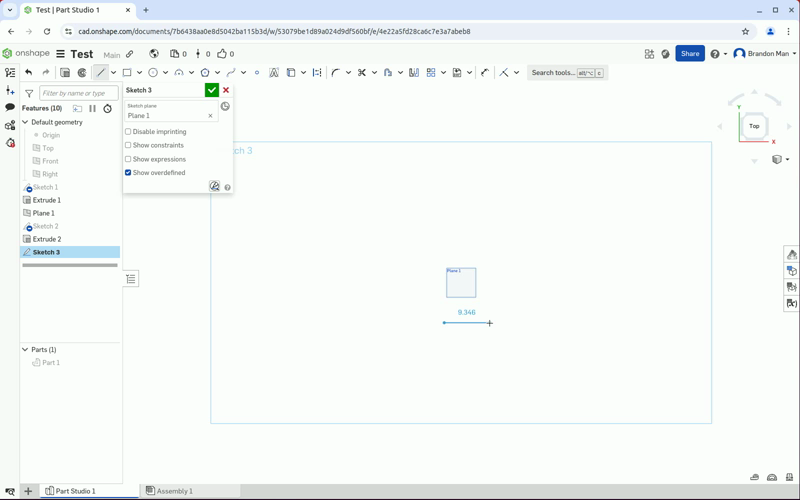
key_up(shift)
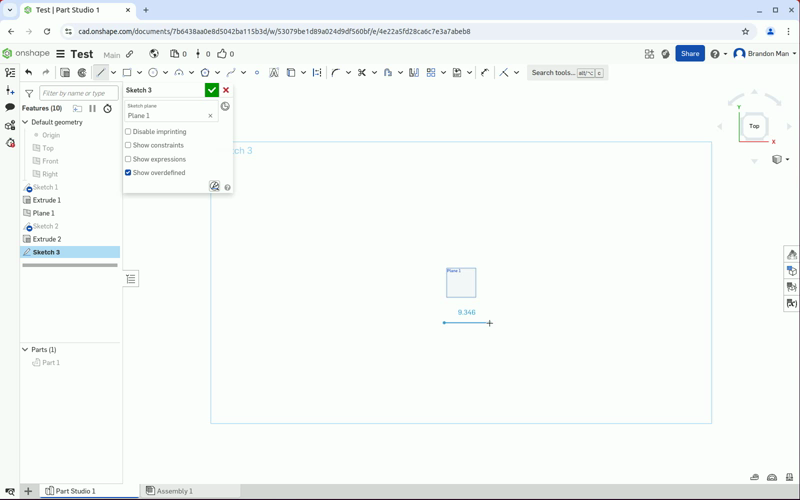
key_down(shift)
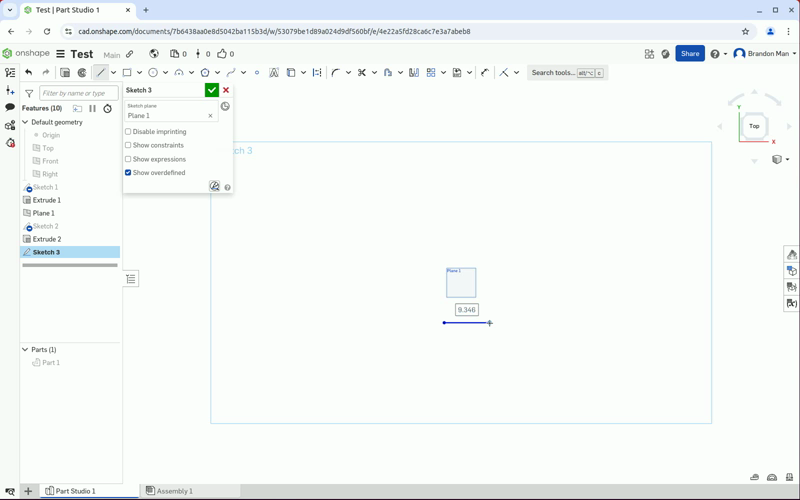
mouse_move(519, 322)
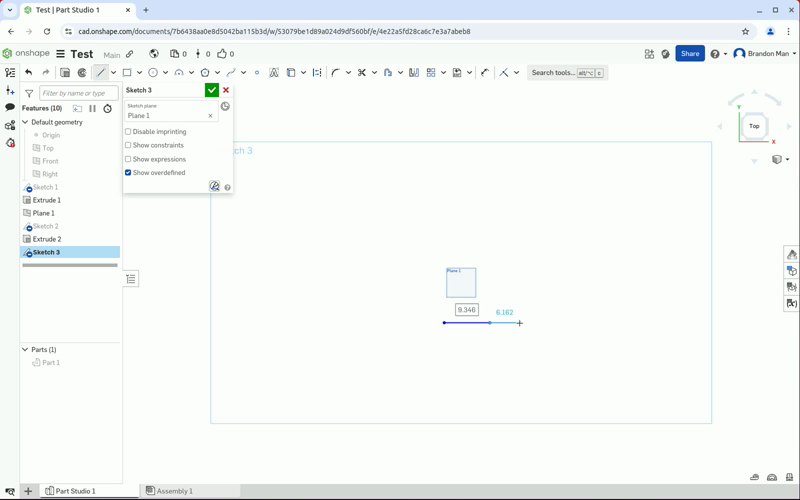
mouse_move(489, 282)
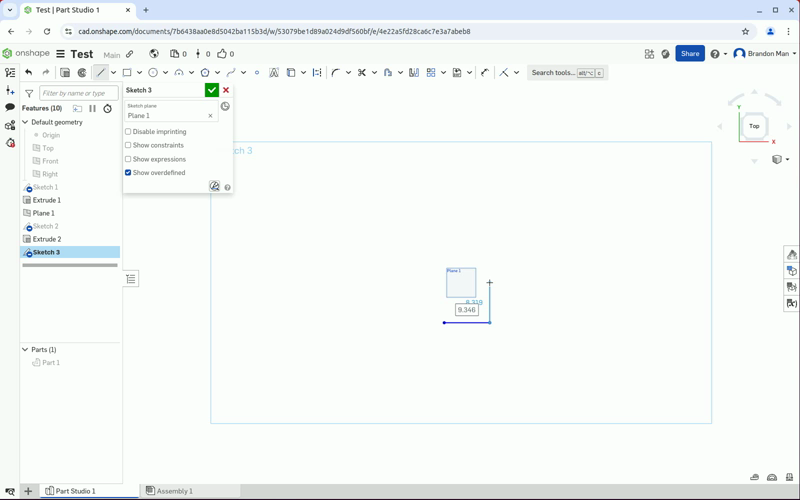
click(489, 282)
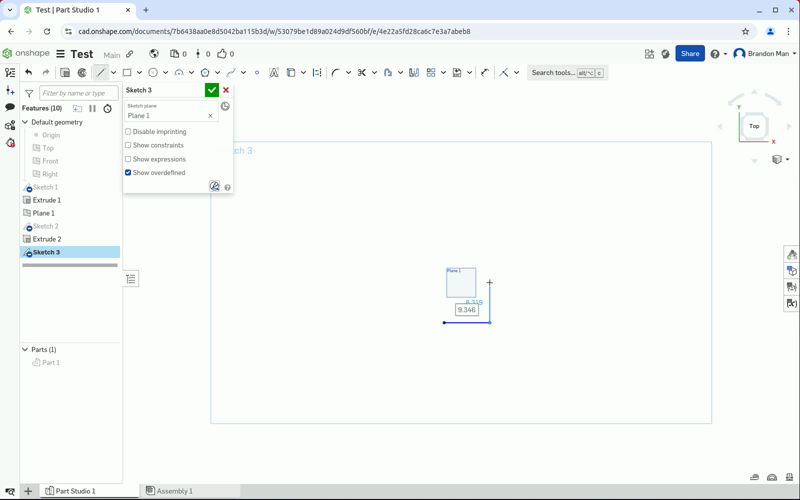
key_up(shift)
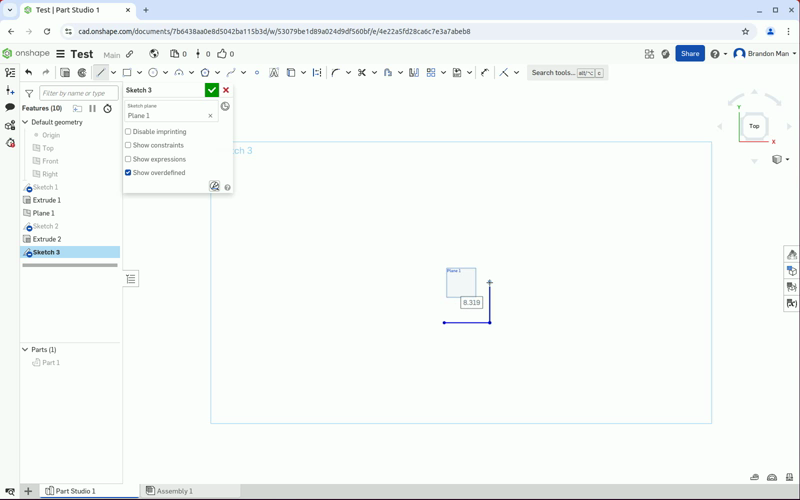
key_down(shift)
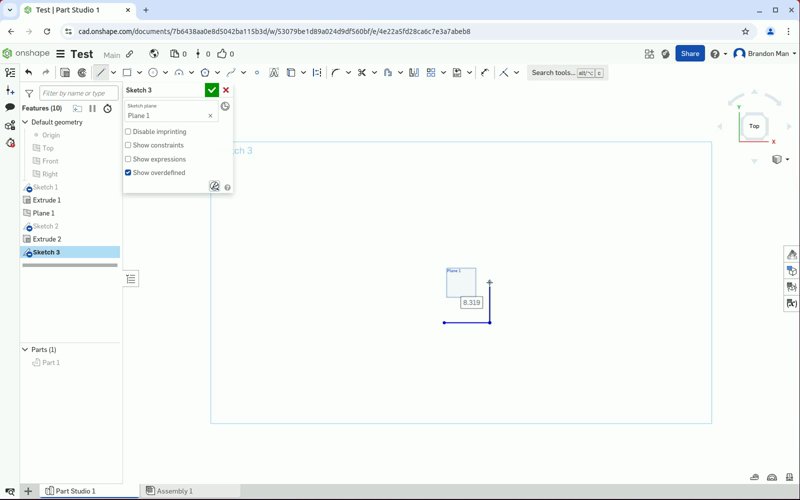
mouse_move(519, 282)
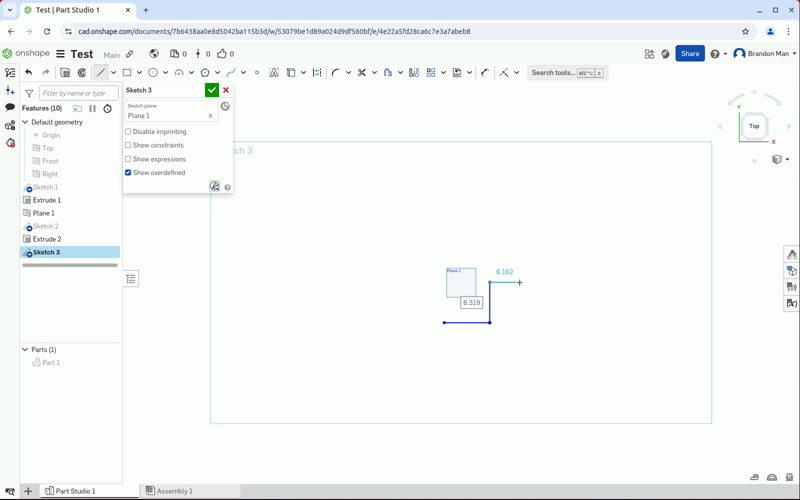
mouse_move(444, 282)
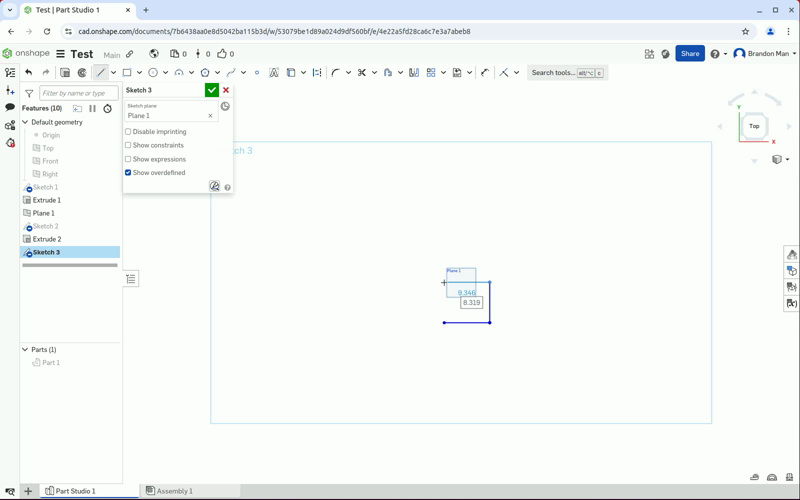
click(444, 282)
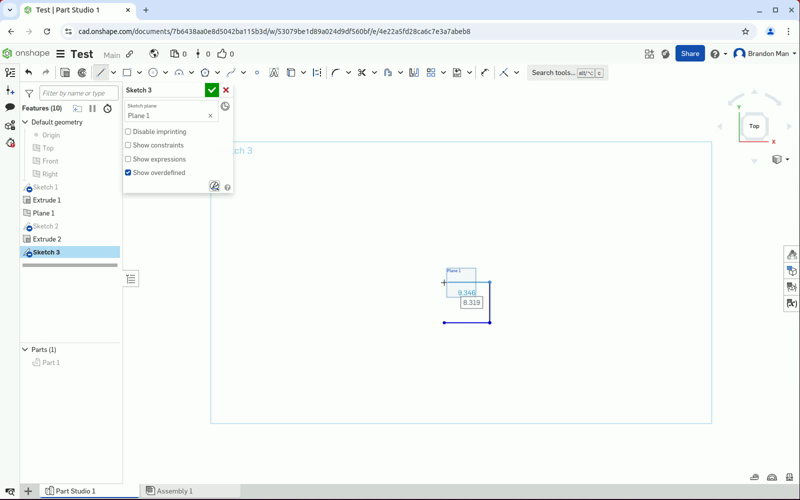
key_up(shift)
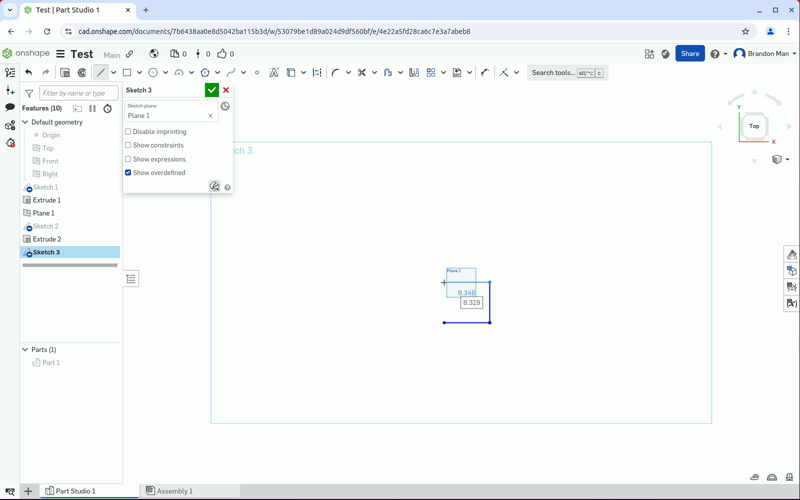
mouse_move(474, 282)
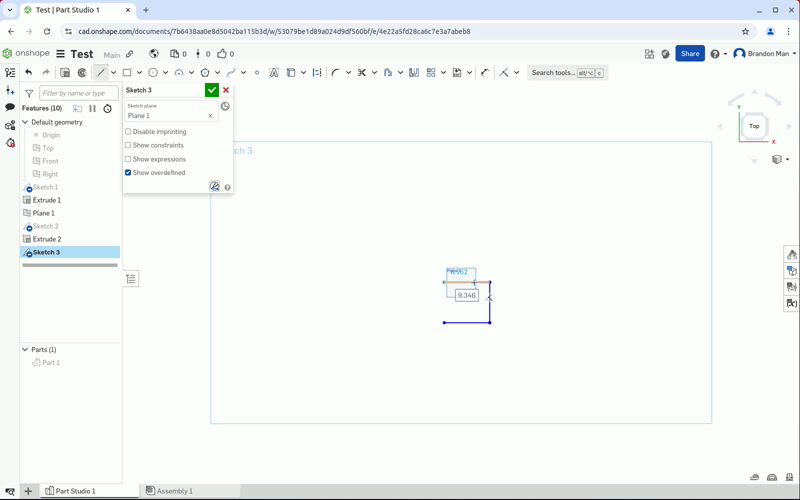
key_down(shift)
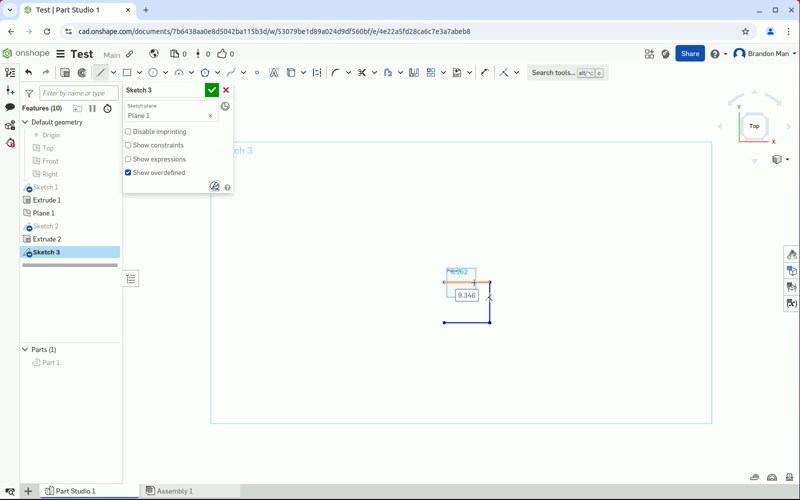
mouse_move(444, 322)
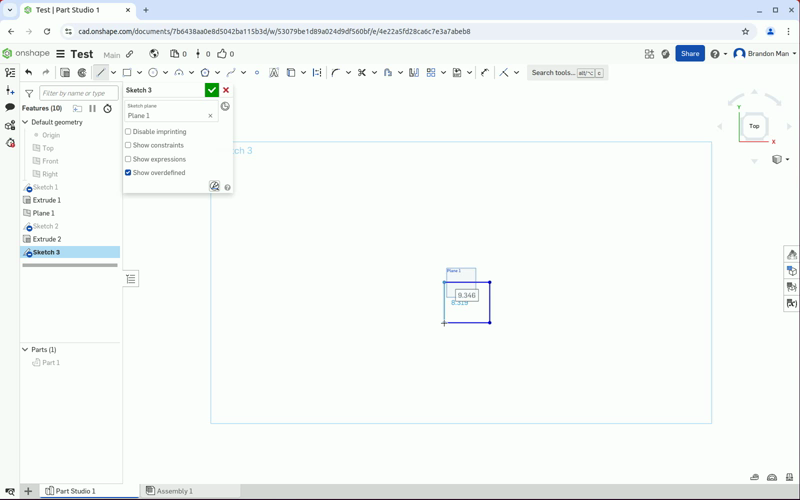
key_up(shift)
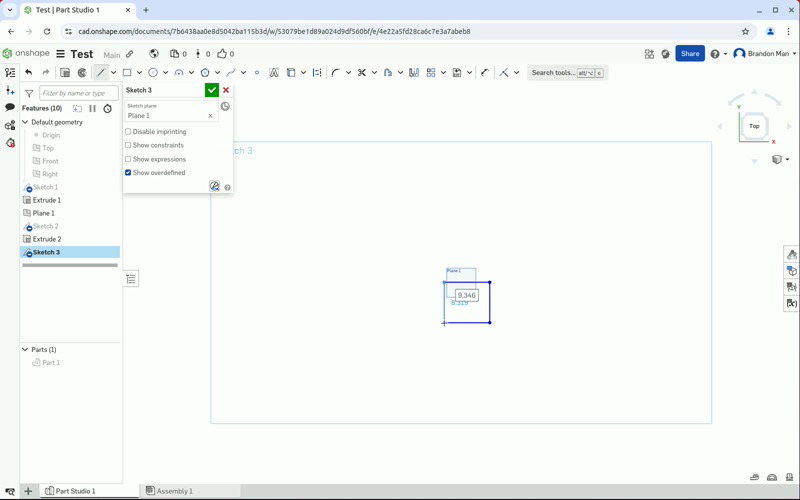
click(444, 322)
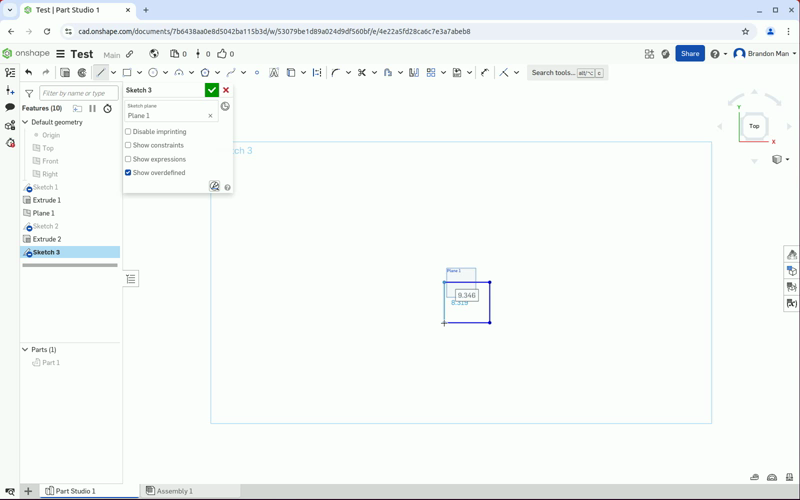
key(esc)
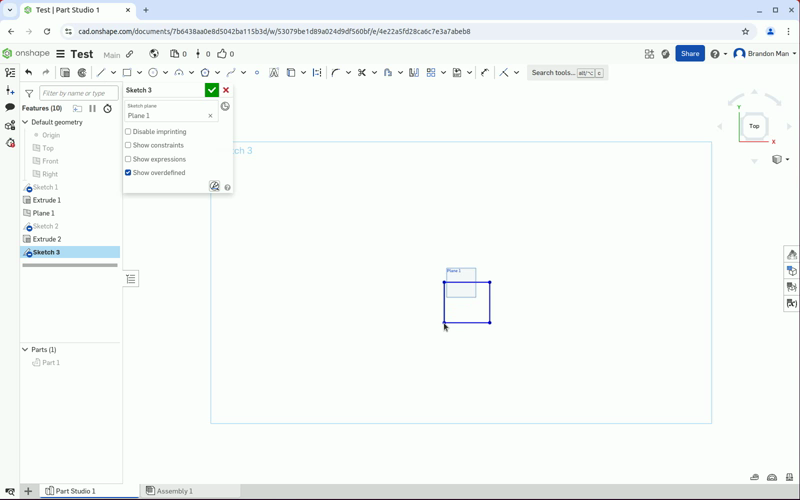
mouse_move(447, 317)
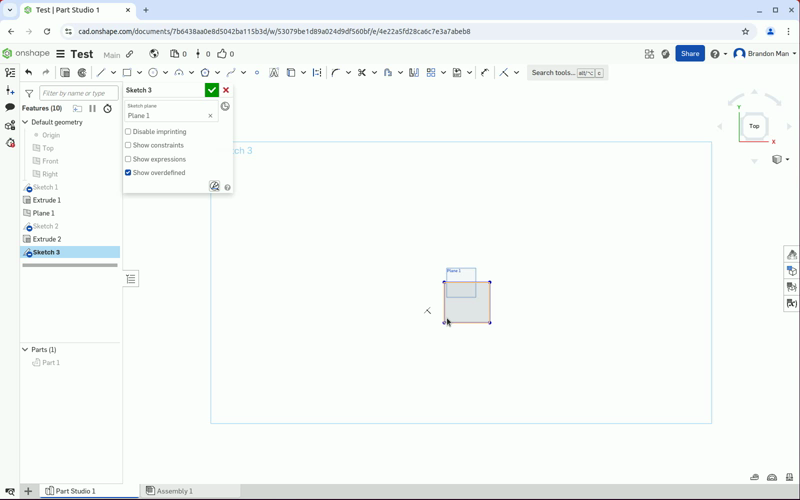
click(447, 317)
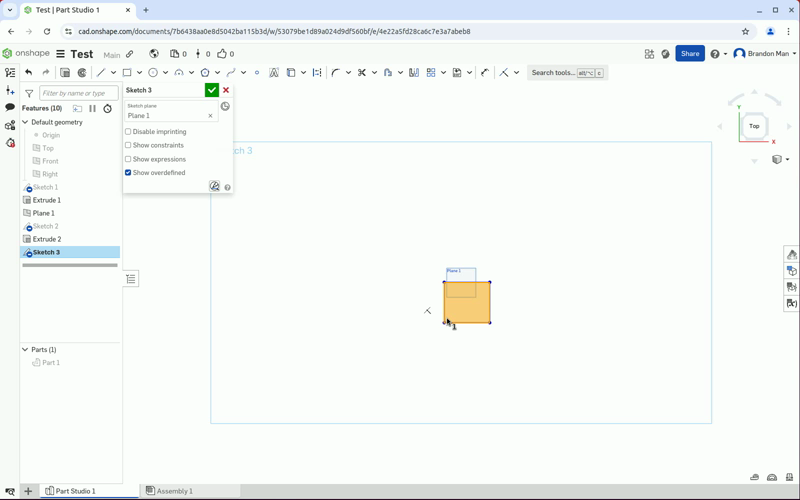
mouse_move(73, 352)
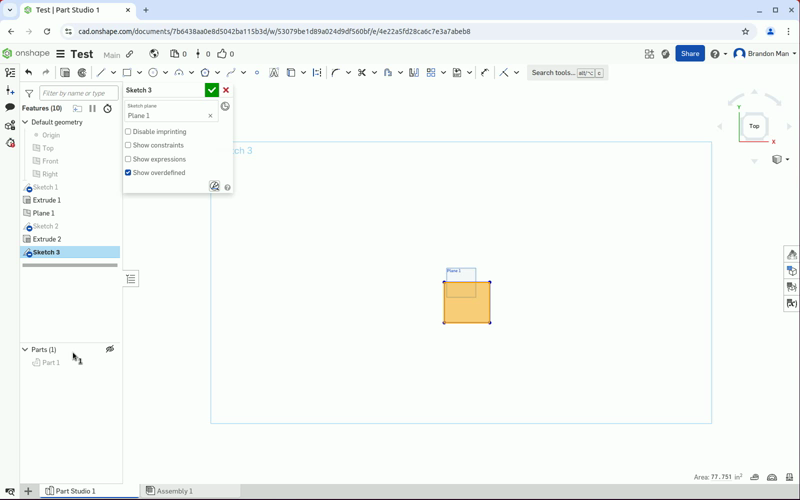
key(shift+y)
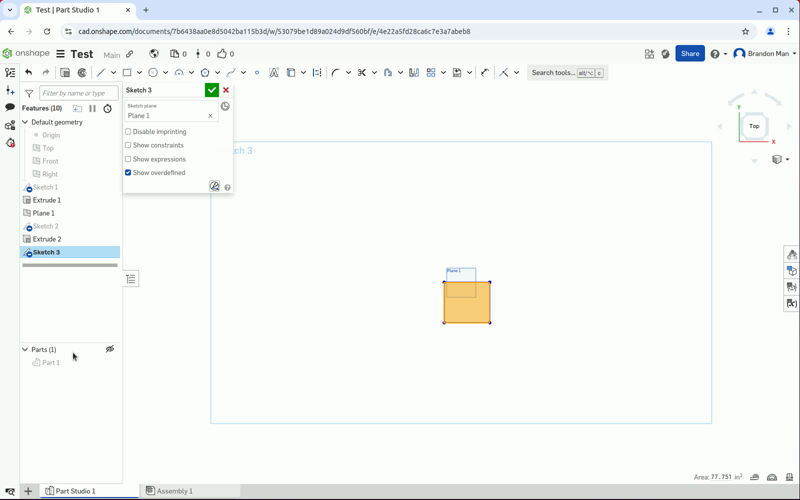
key(shift+e)
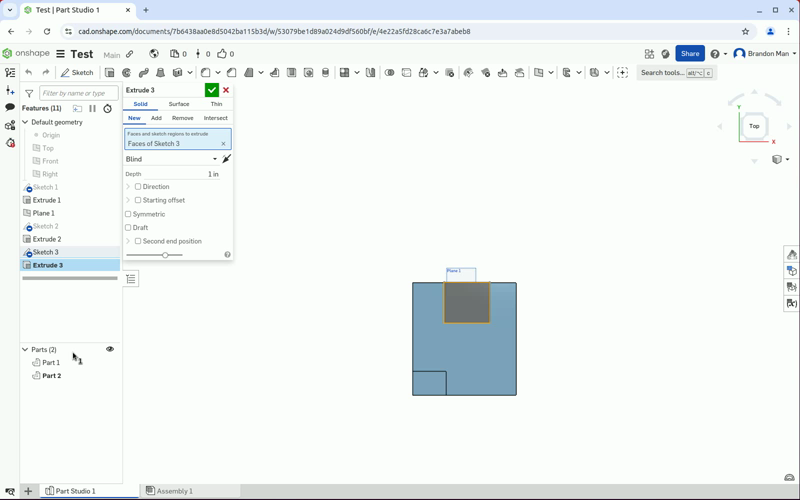
mouse_move(143, 106)
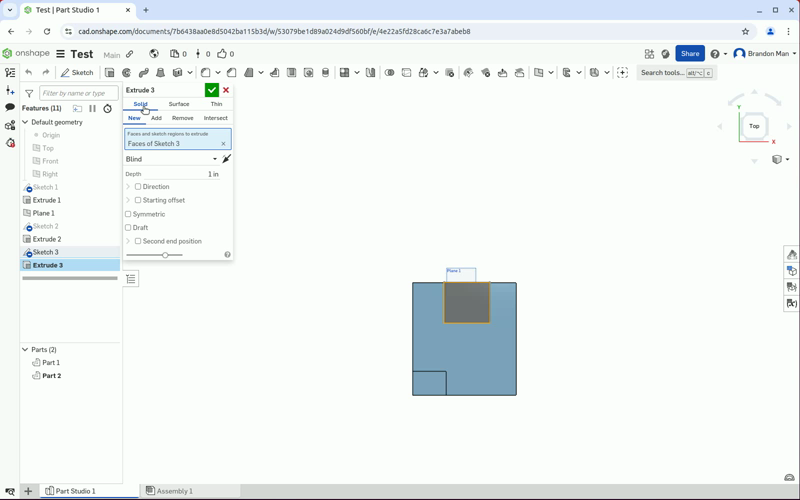
click(143, 106)
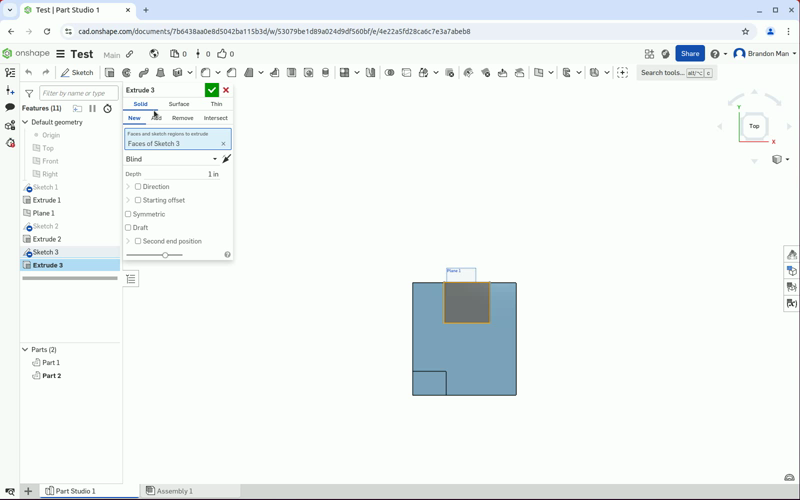
mouse_move(186, 120)
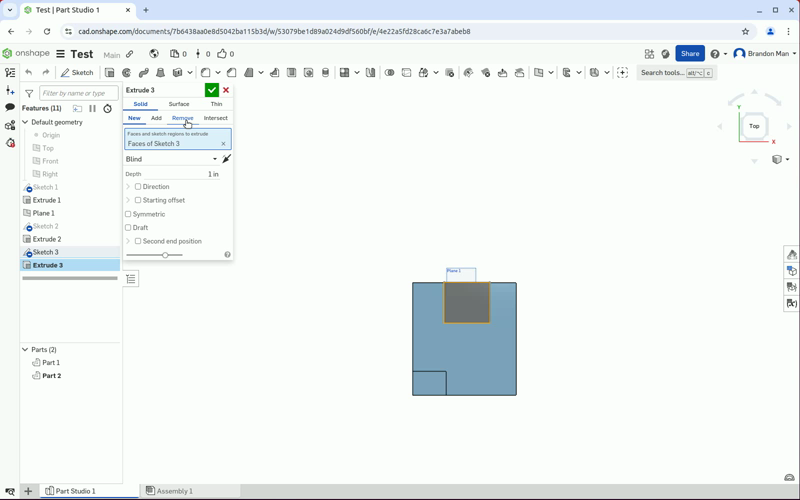
click(186, 120)
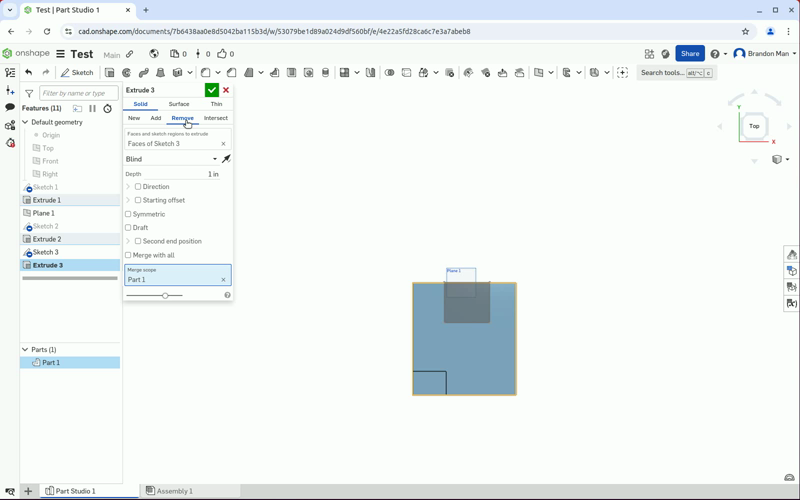
key(tab, 4)
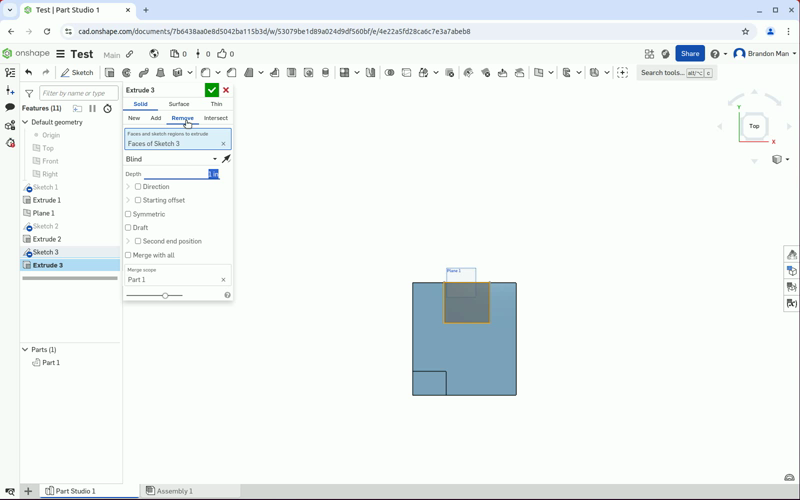
text(2.889)
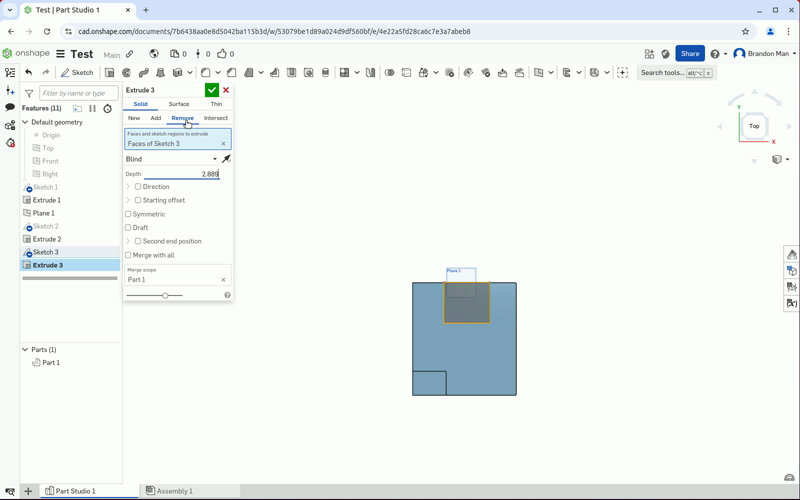
key(tab, 6)
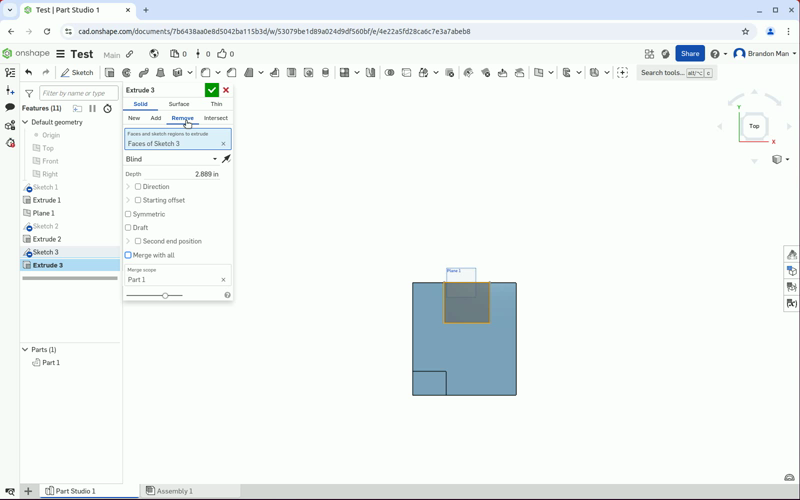
key(space)
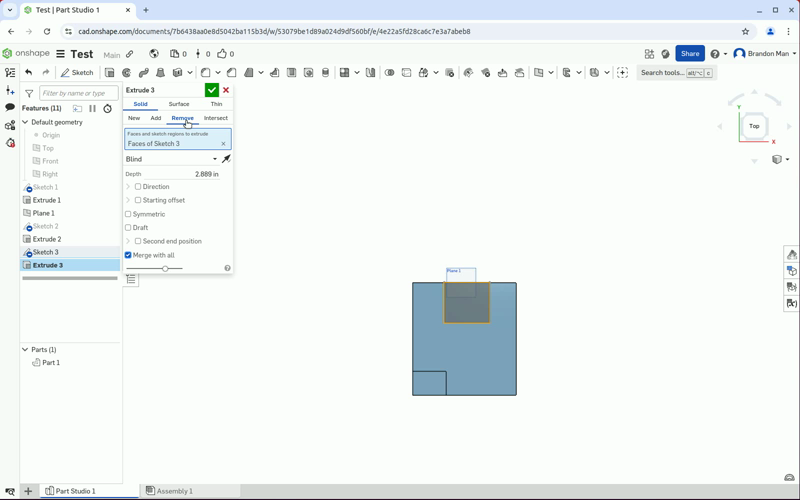
key(enter)
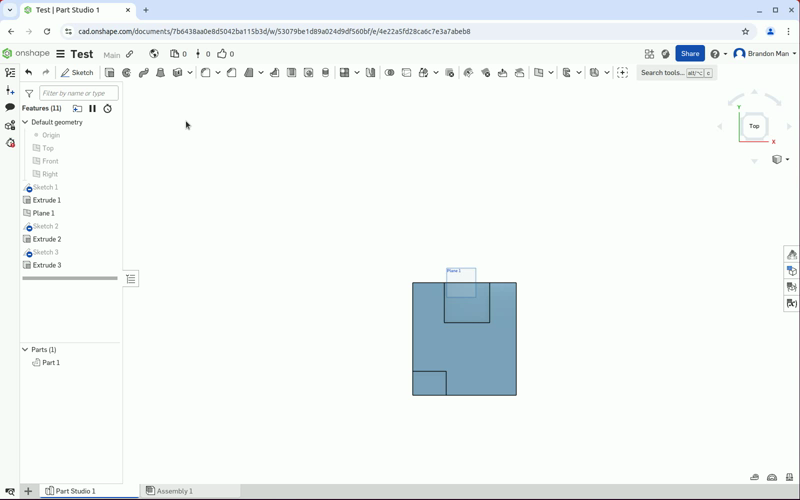
key(shift+h)
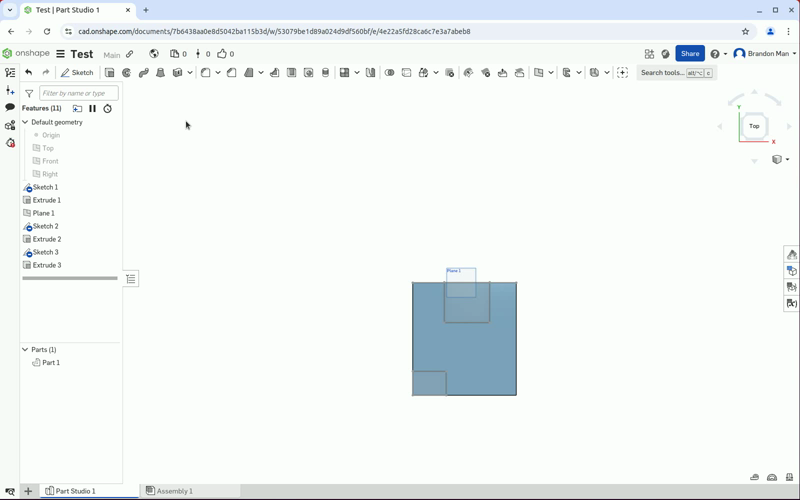
key(shift+h)
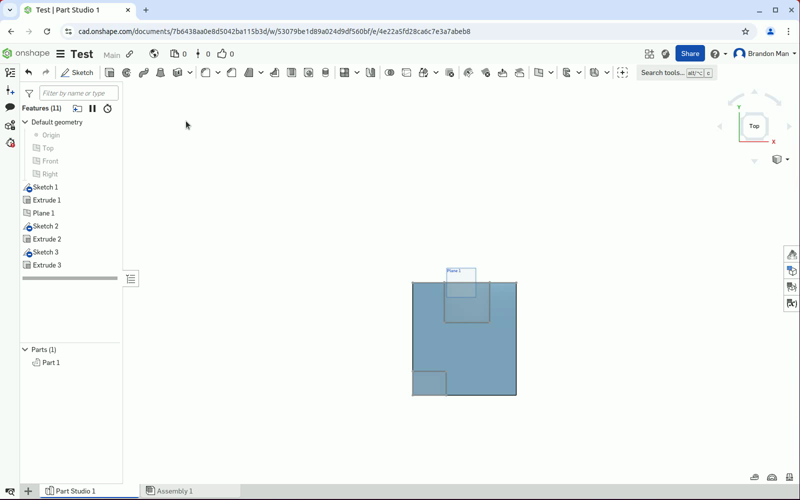
key(shift+7)
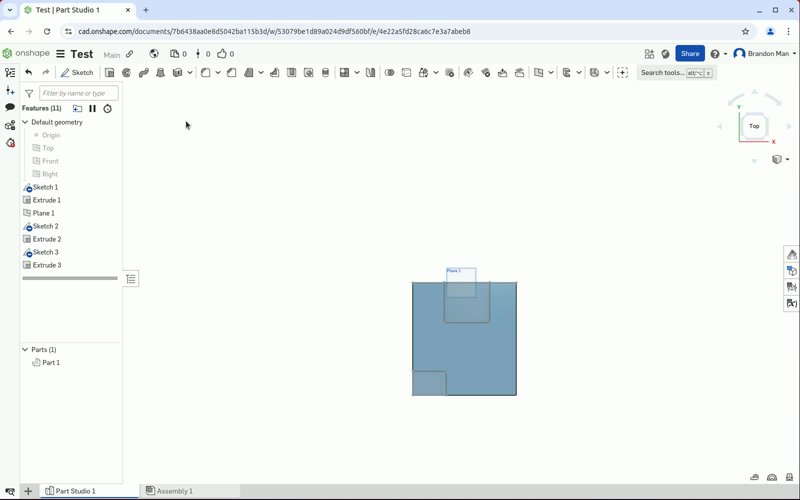
key(up, 3)
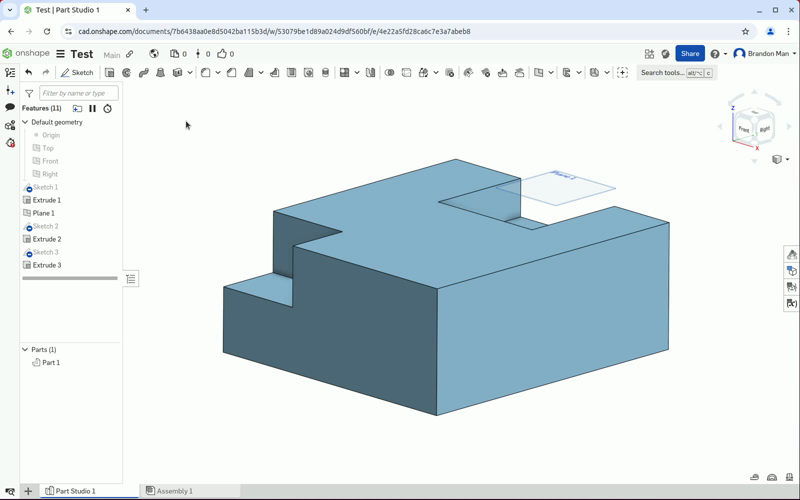
key(left, 3)
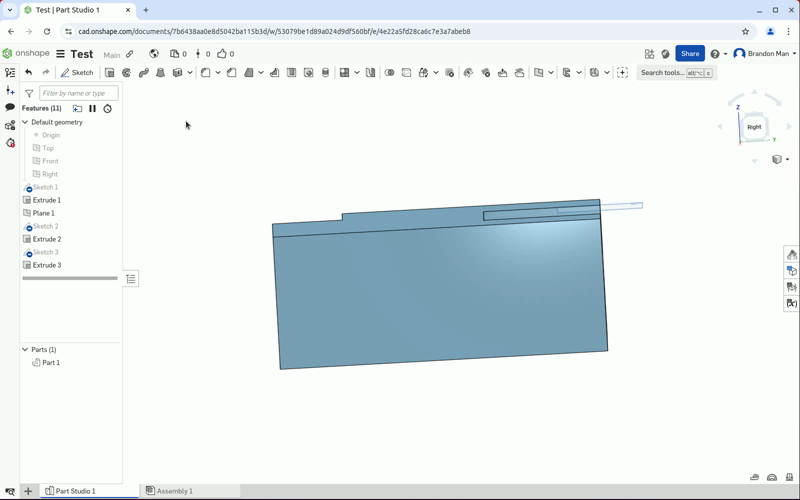
key(right, 3)
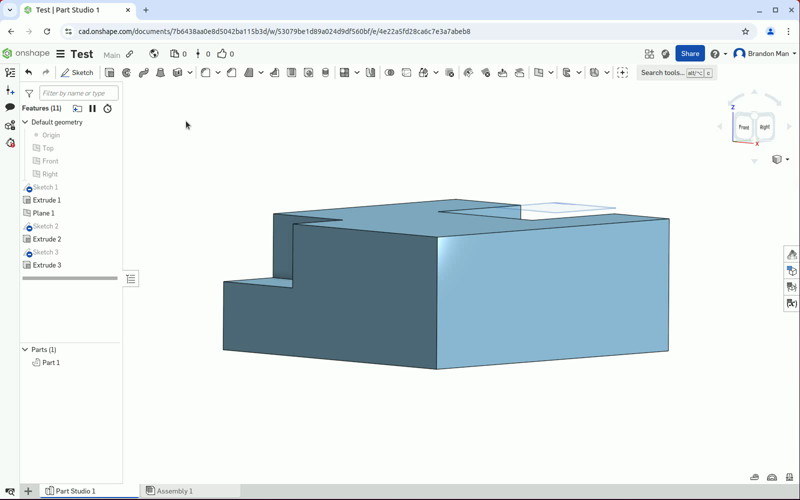
key(down, 3)
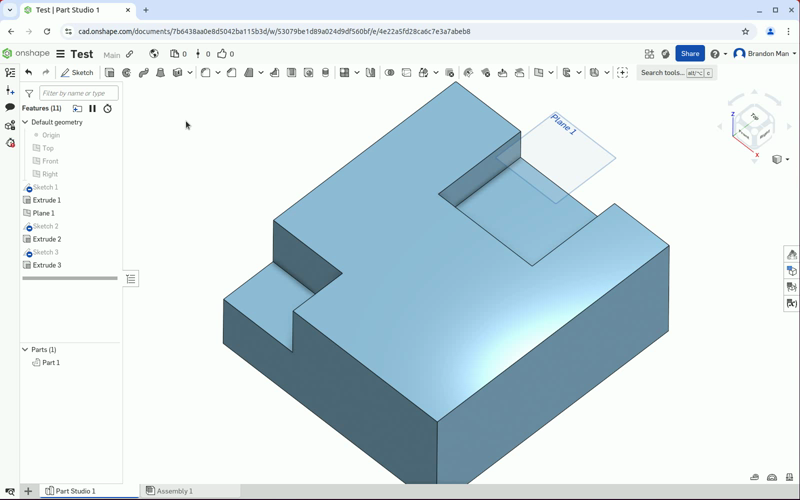
mouse_move(73, 189)
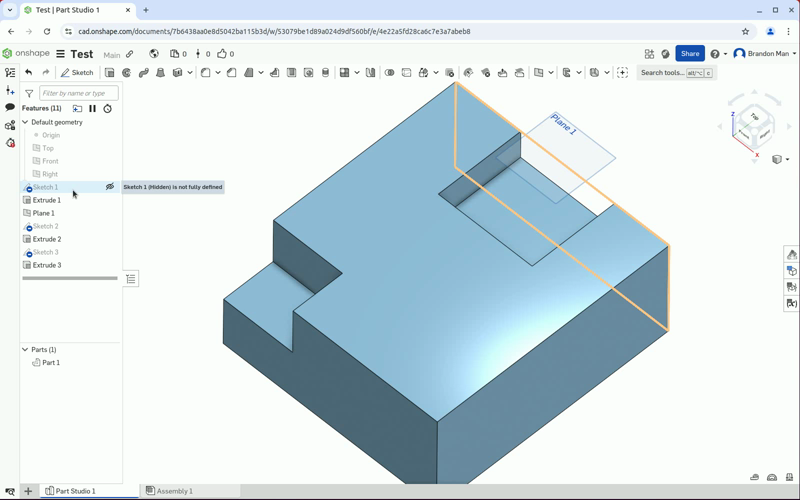
click(73, 189)